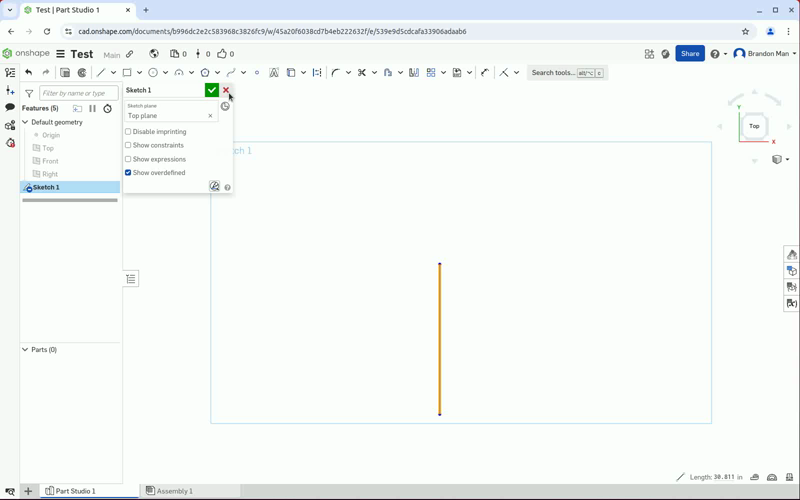
key(shift+h)
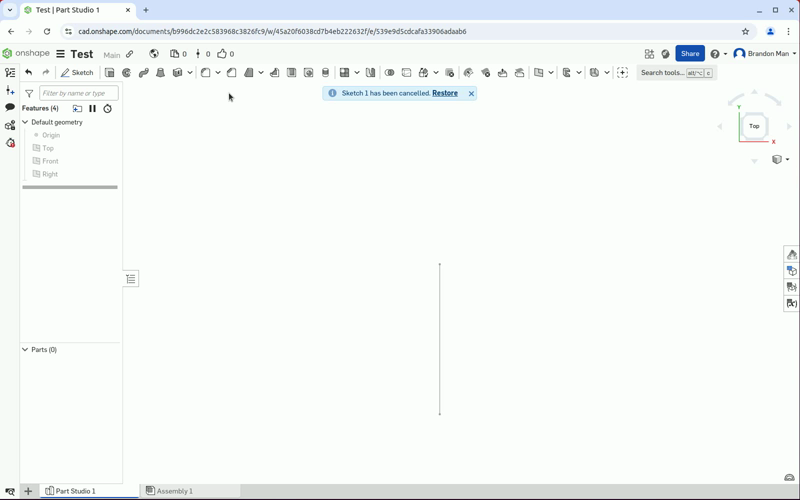
mouse_move(73, 352)
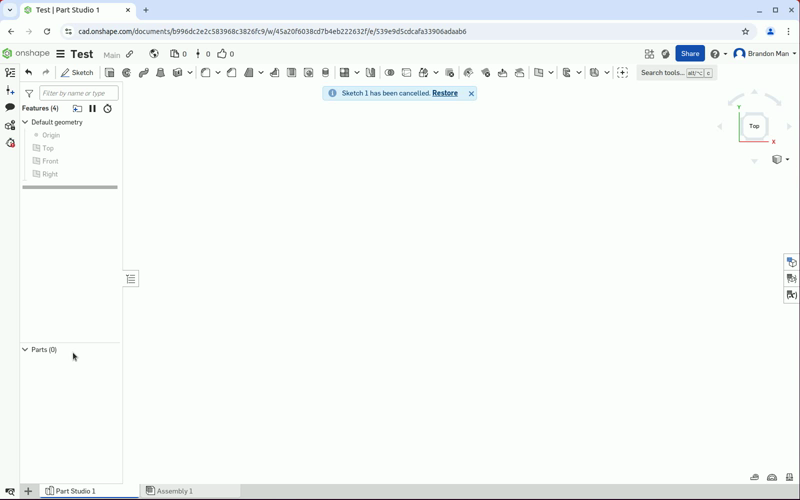
key(y)
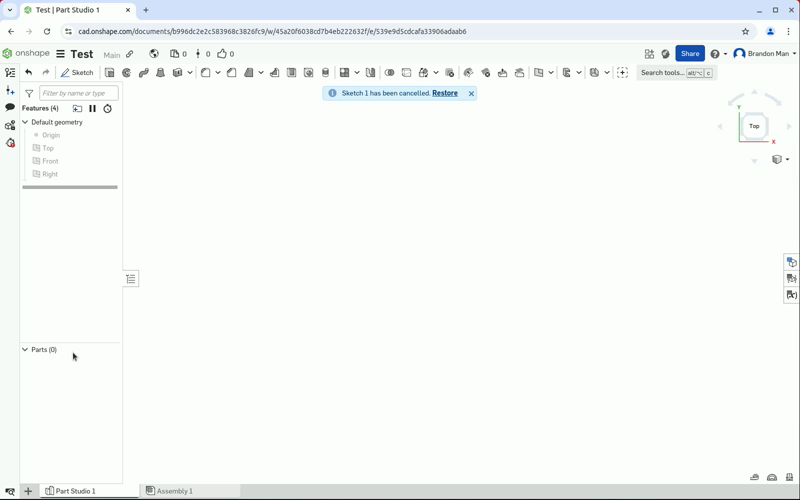
key(shift+p)
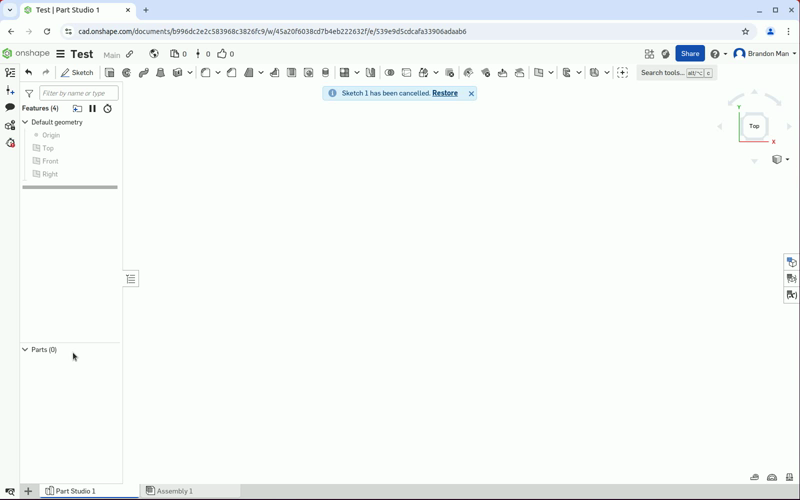
key(space)
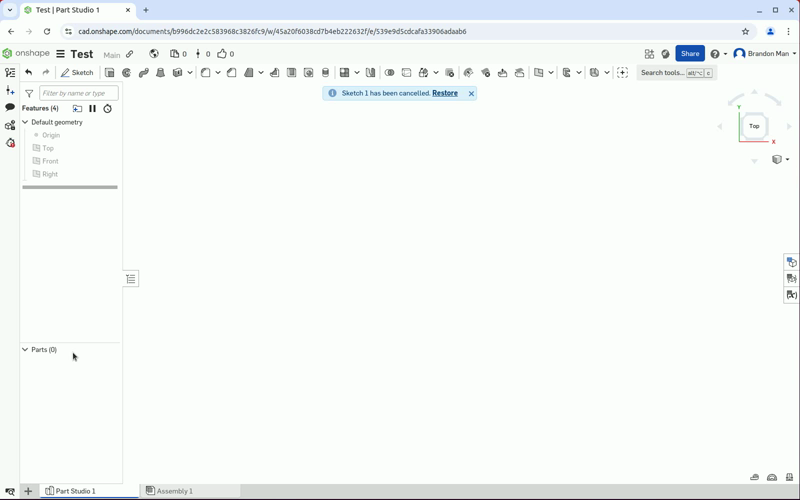
key_down(shift)
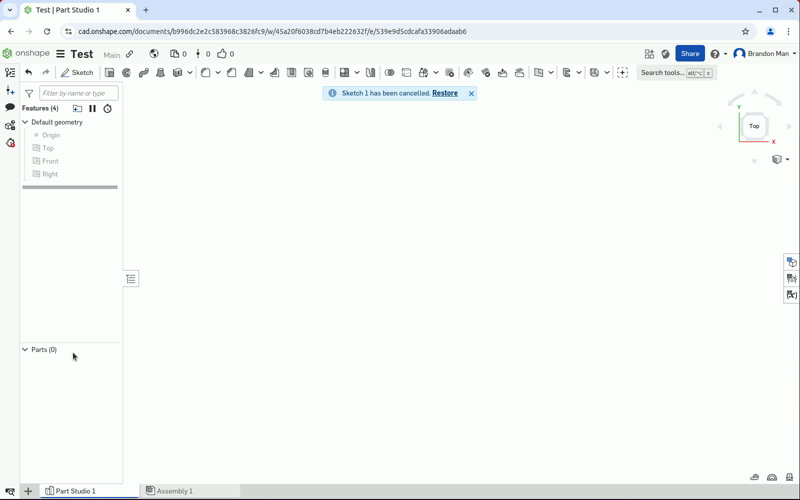
key(up)
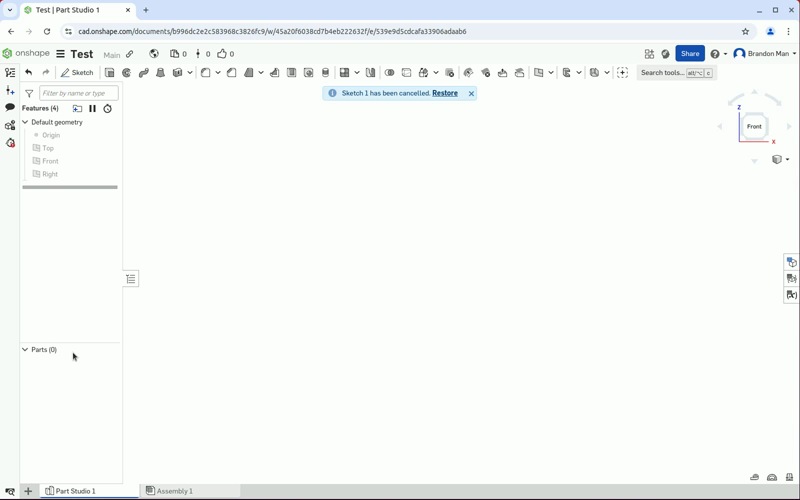
key_up(shift)
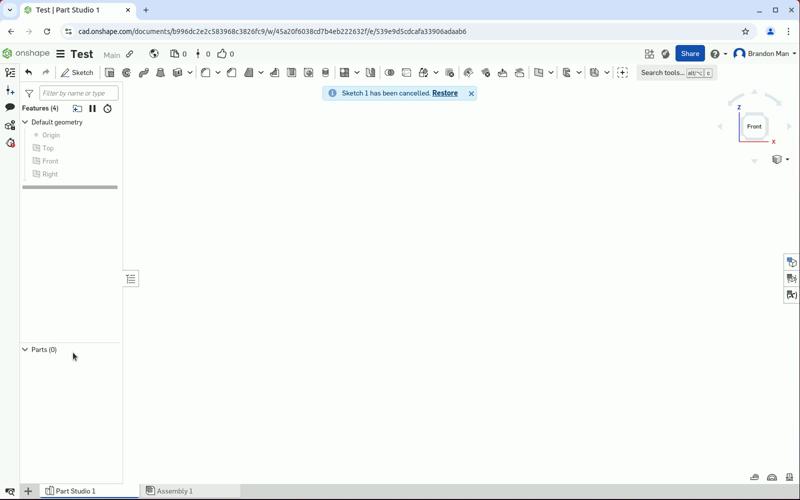
mouse_move(73, 352)
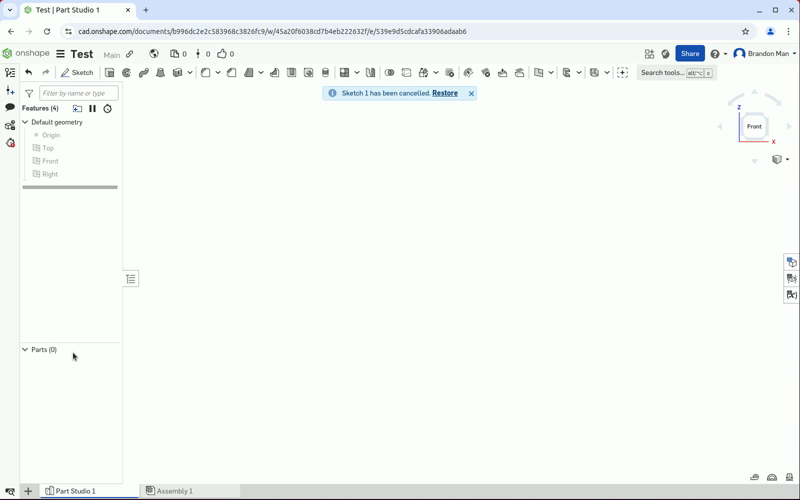
key(shift+y)
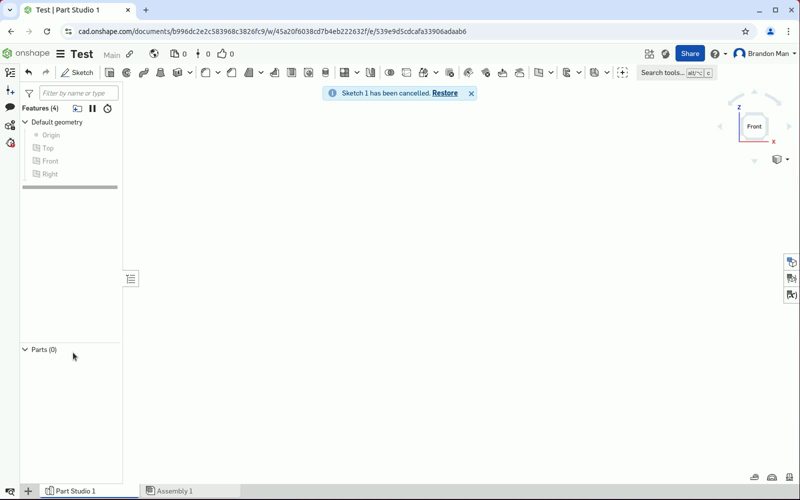
key(shift+s)
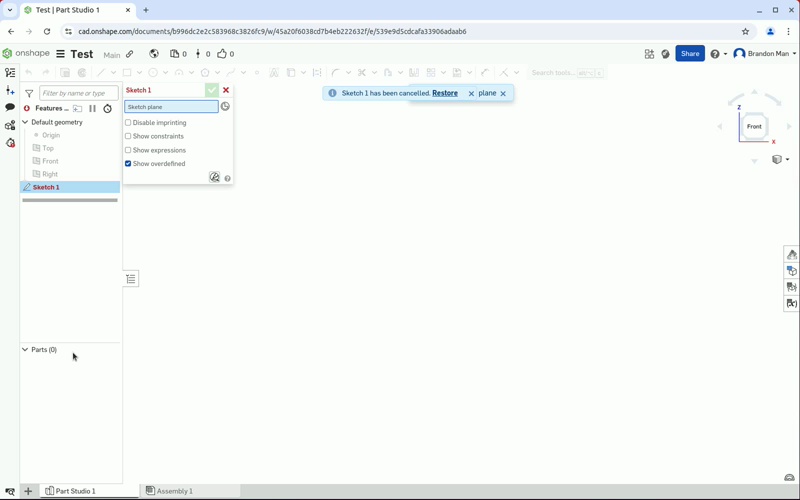
mouse_move(73, 163)
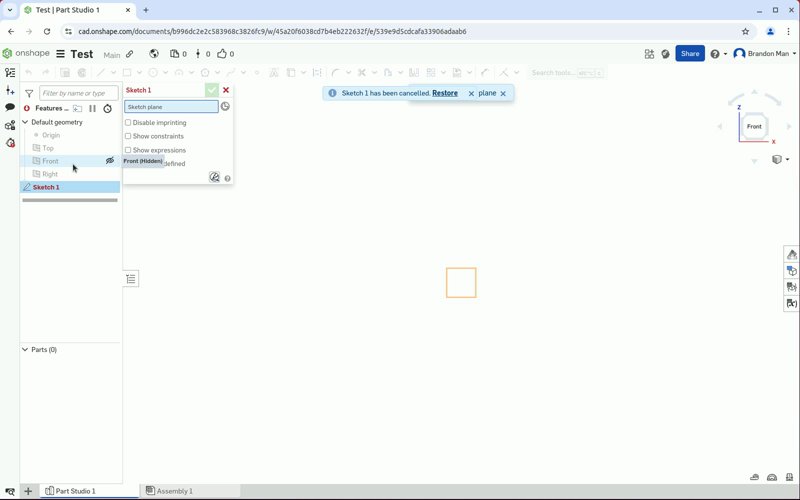
click(73, 163)
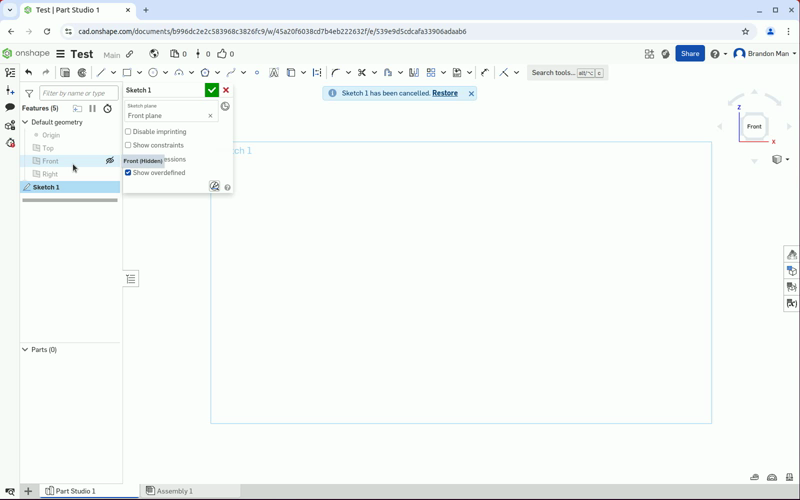
mouse_move(73, 352)
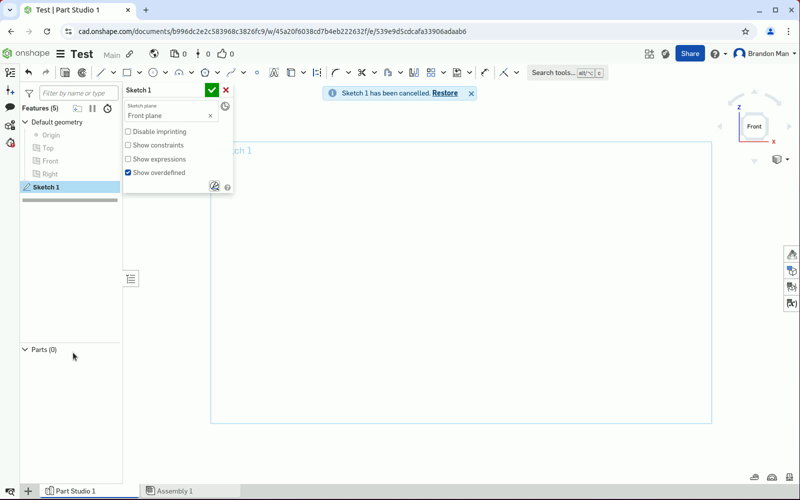
key(y)
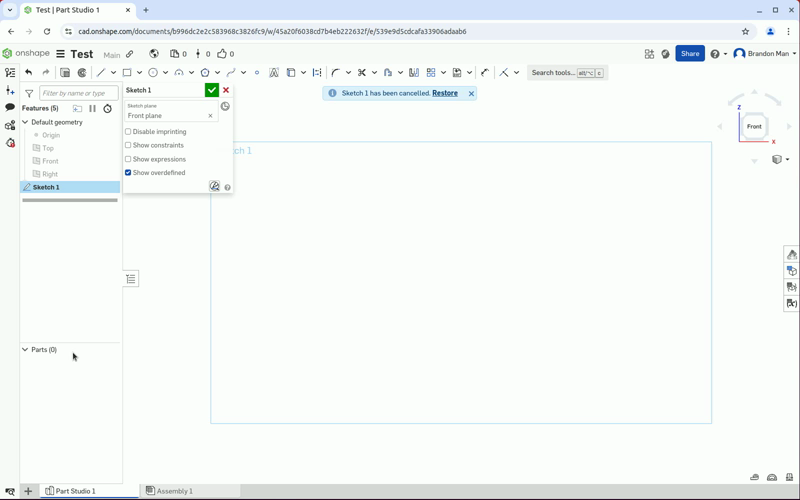
key(a)
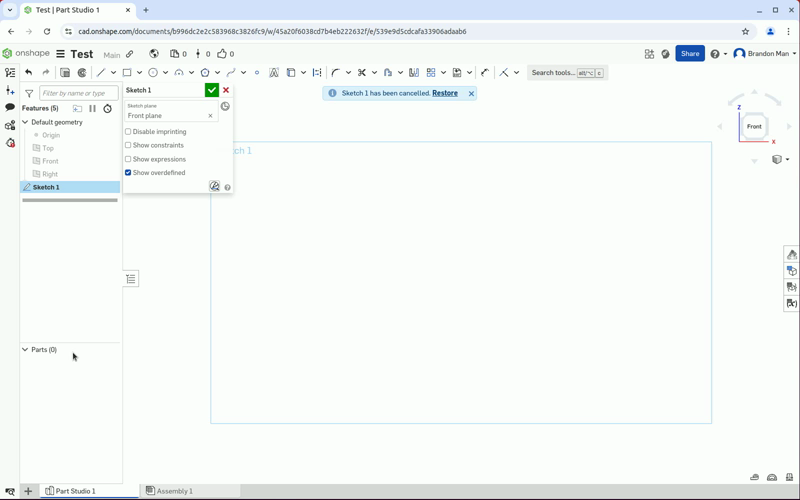
key_down(shift)
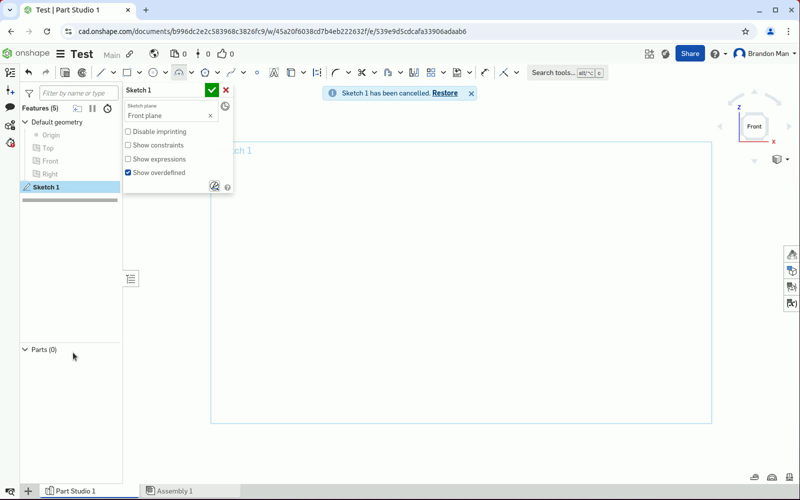
mouse_move(359, 232)
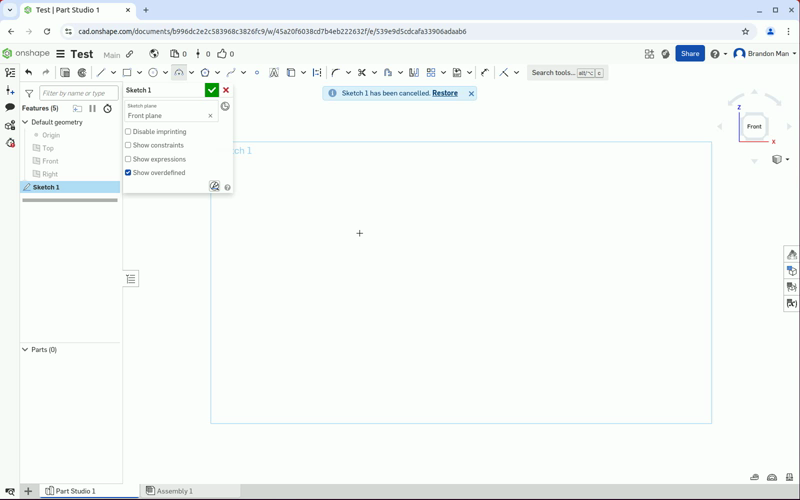
click(359, 232)
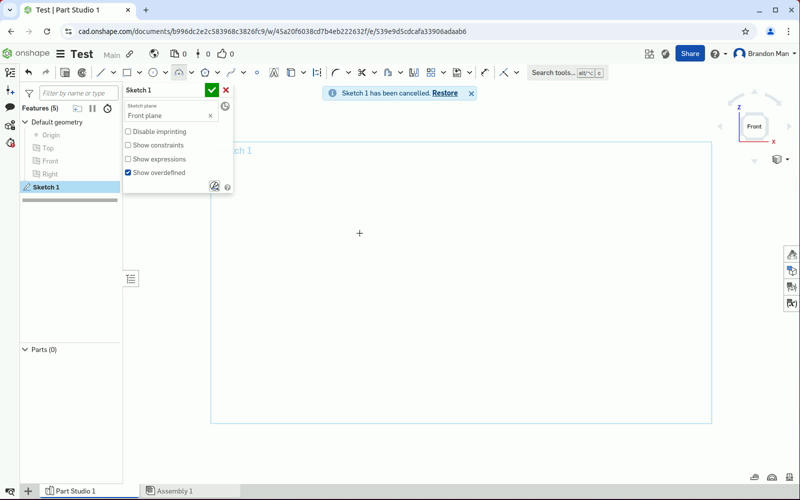
key_up(shift)
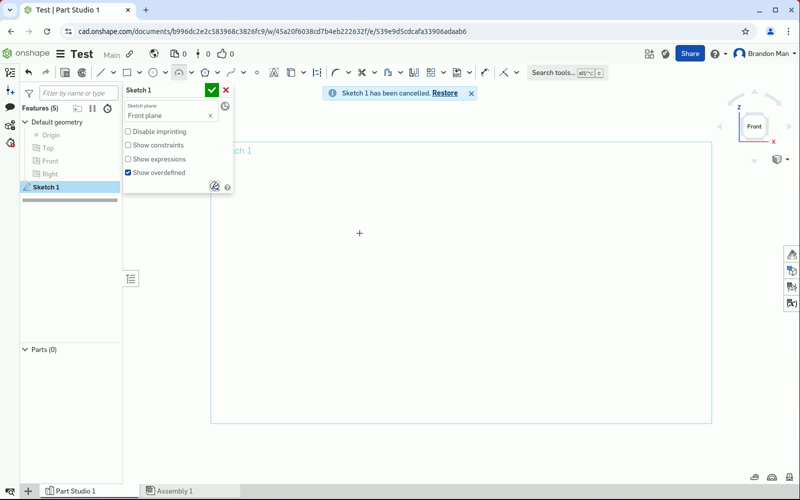
key_down(shift)
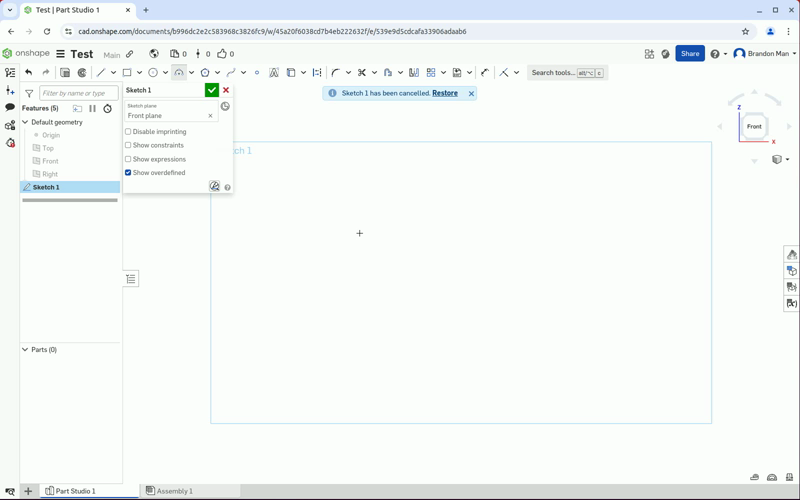
mouse_move(561, 232)
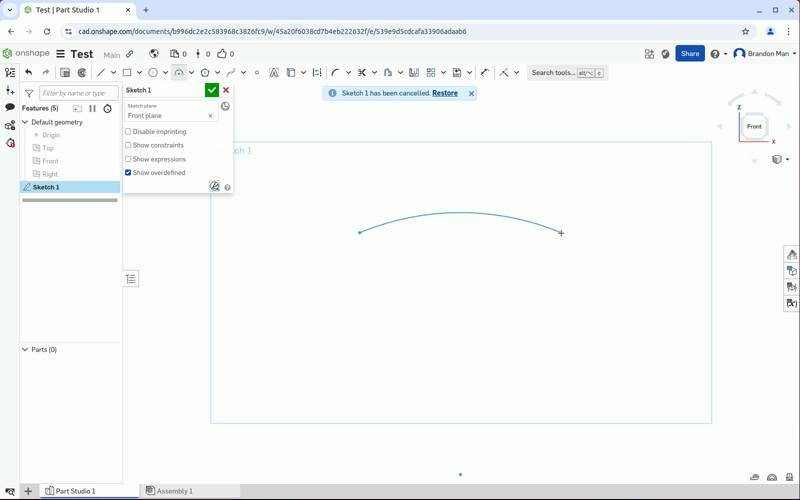
click(561, 232)
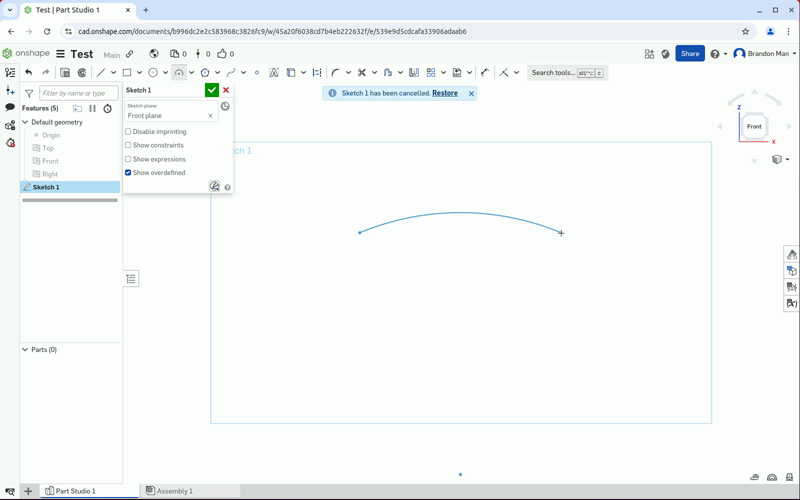
mouse_move(460, 395)
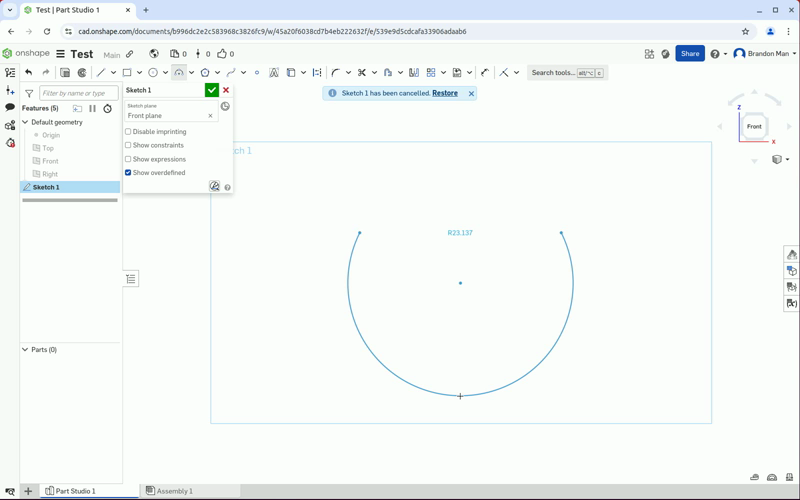
click(460, 395)
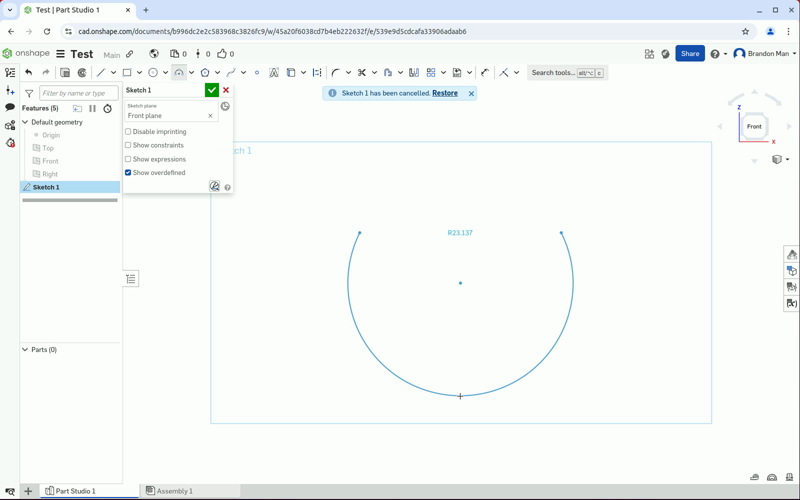
key_up(shift)
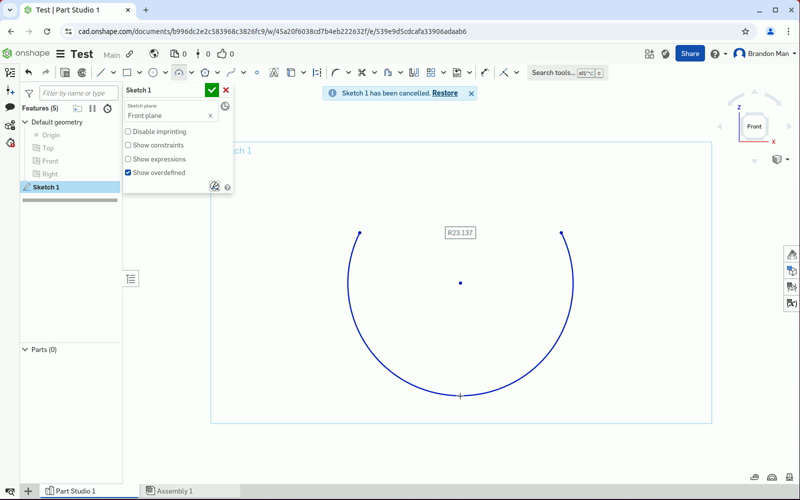
key(esc)
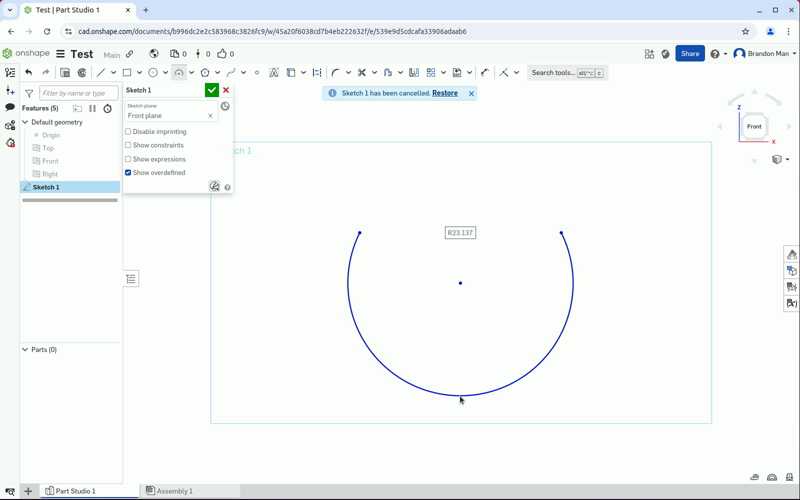
key(l)
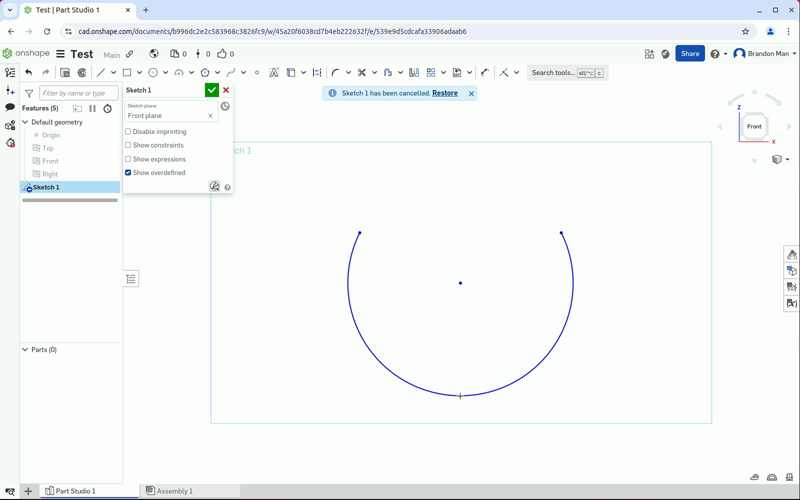
mouse_move(561, 232)
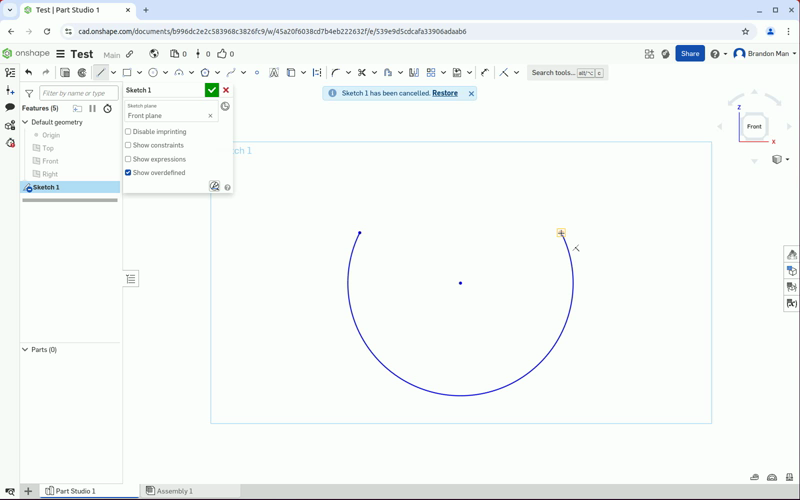
click(561, 232)
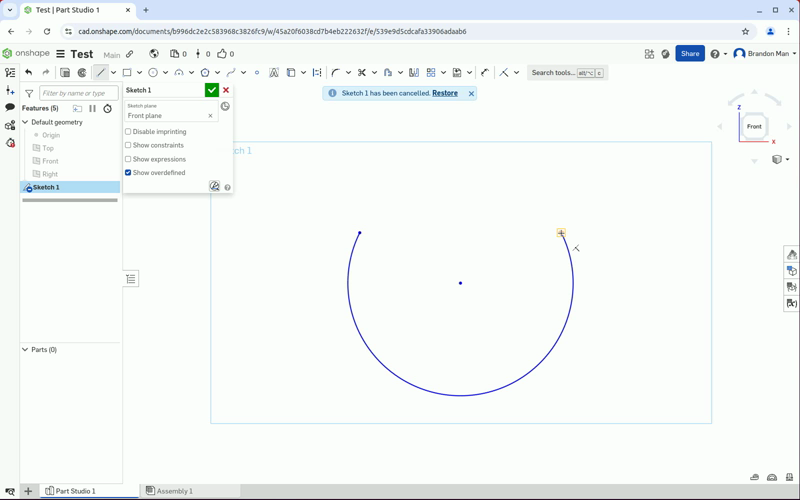
key_down(shift)
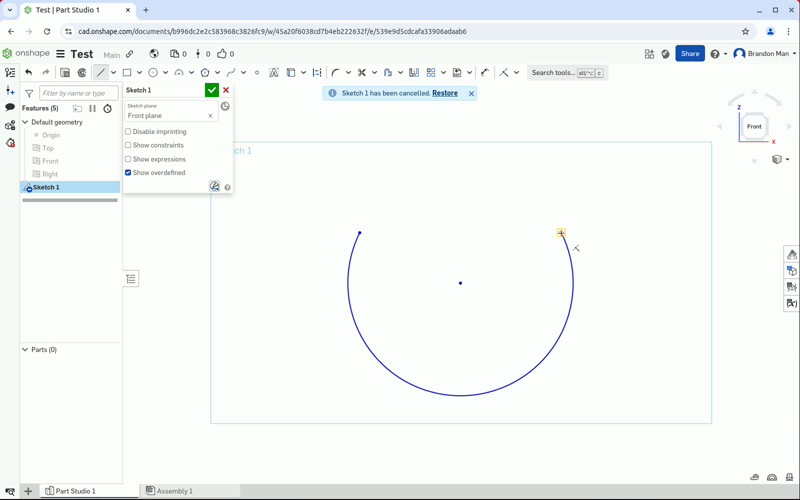
mouse_move(589, 232)
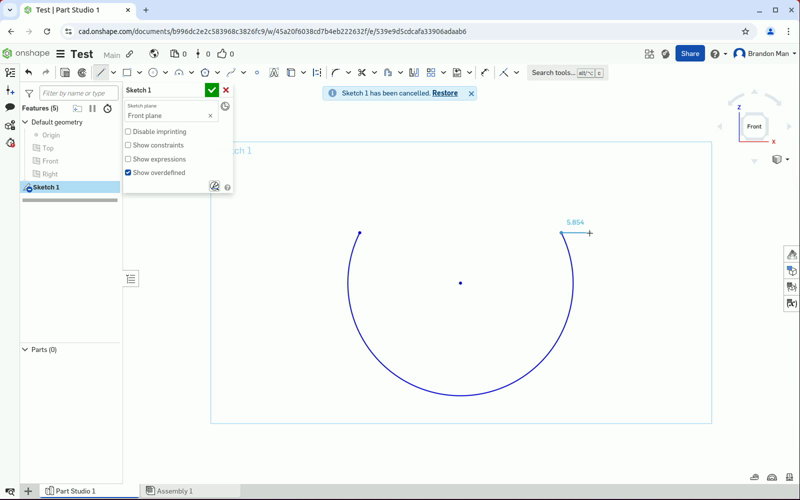
mouse_move(516, 232)
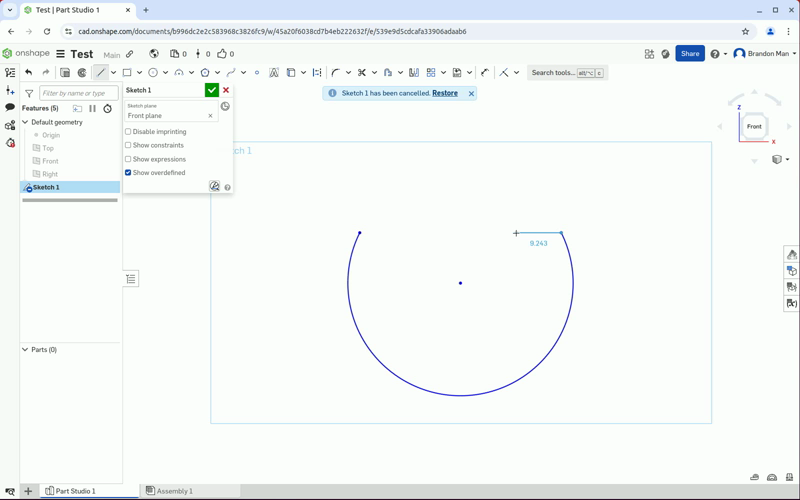
click(516, 232)
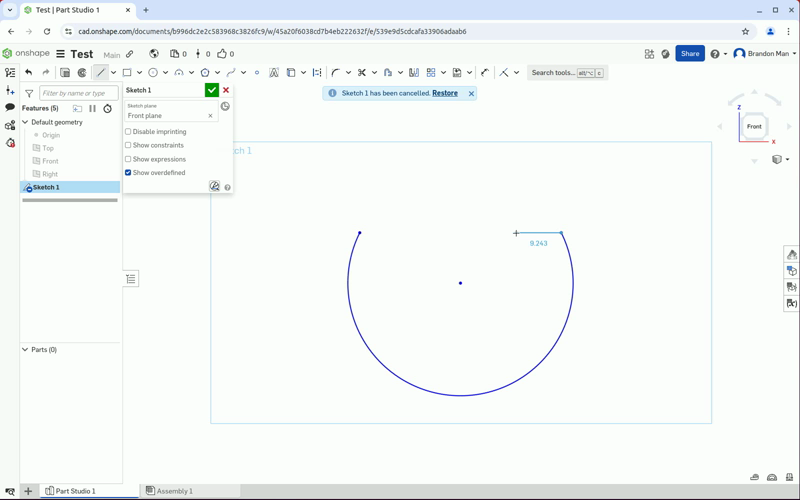
key_up(shift)
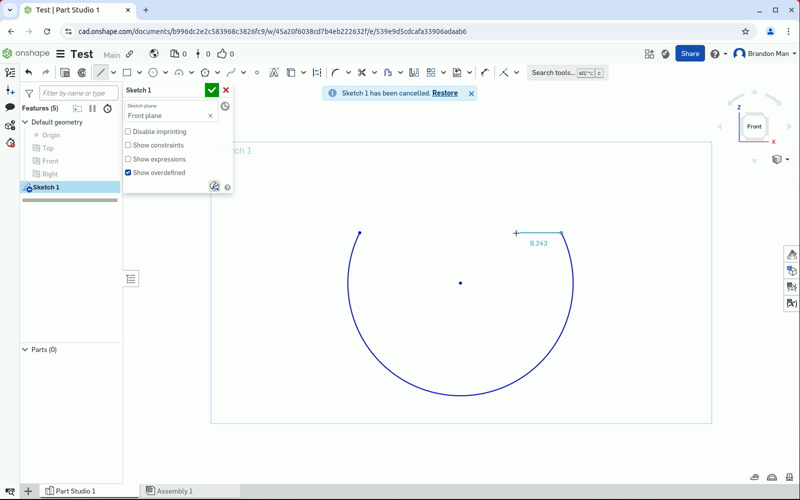
key(esc)
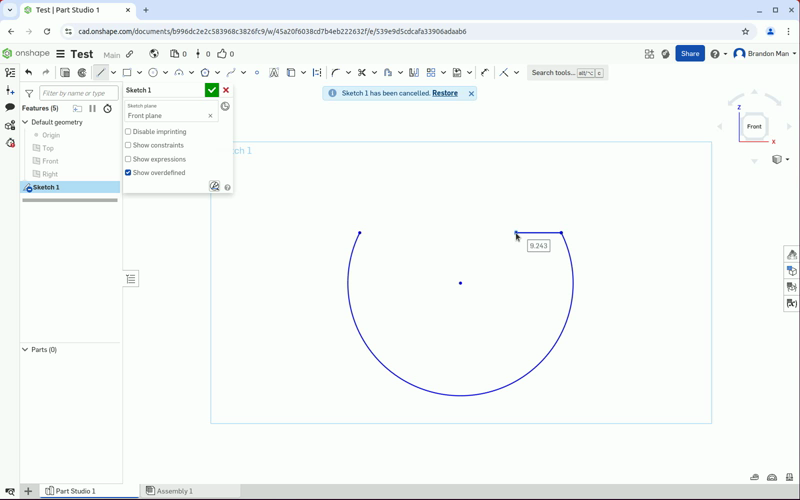
key(a)
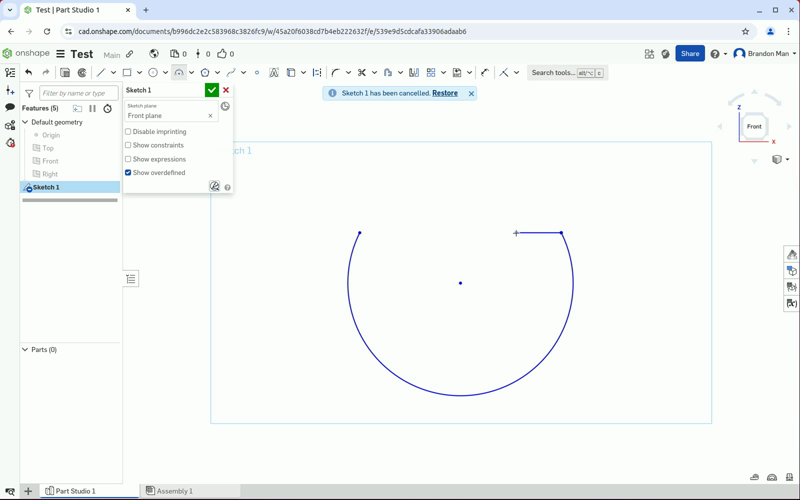
mouse_move(516, 232)
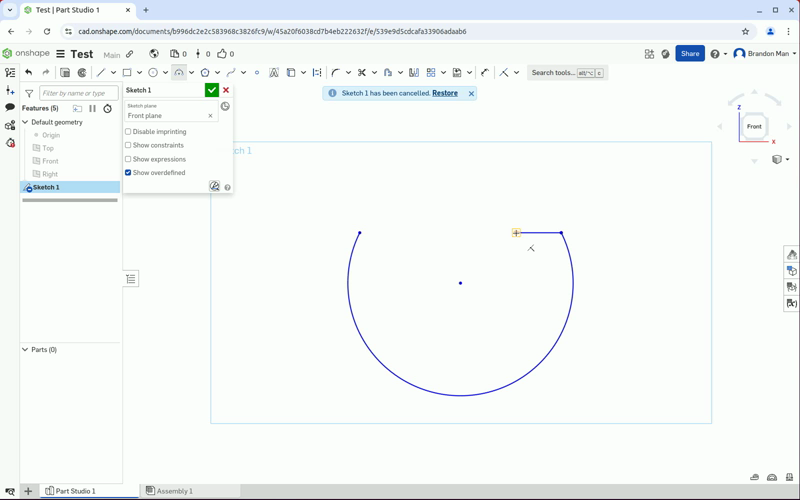
click(516, 232)
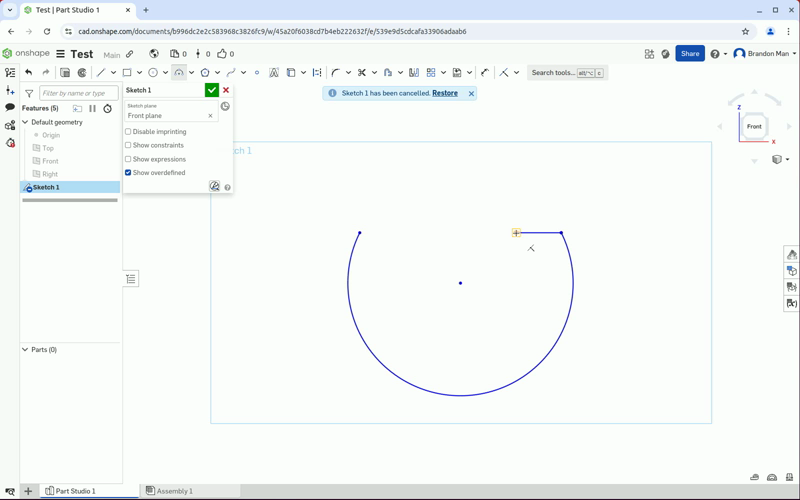
key_down(shift)
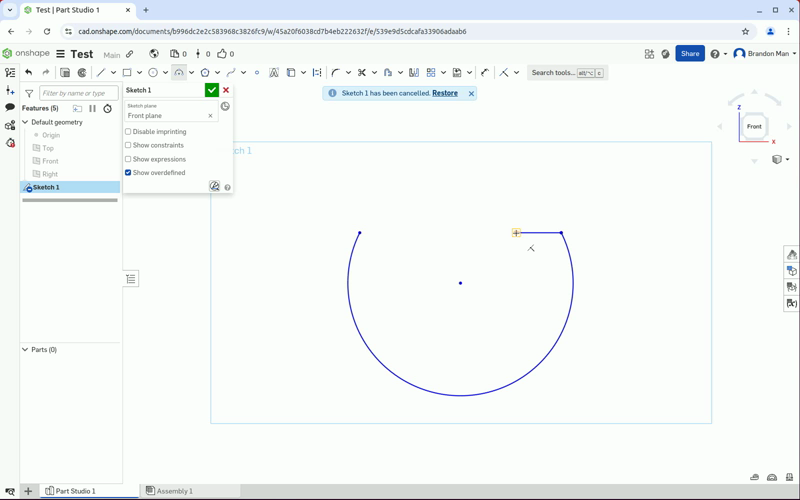
mouse_move(404, 232)
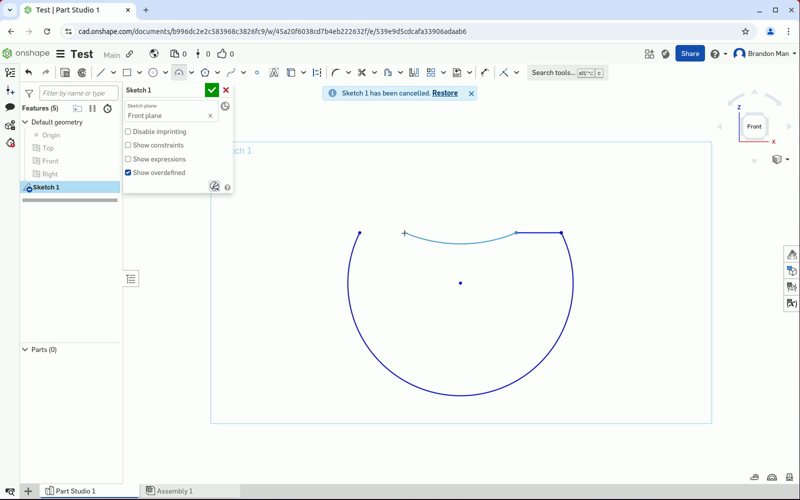
click(404, 232)
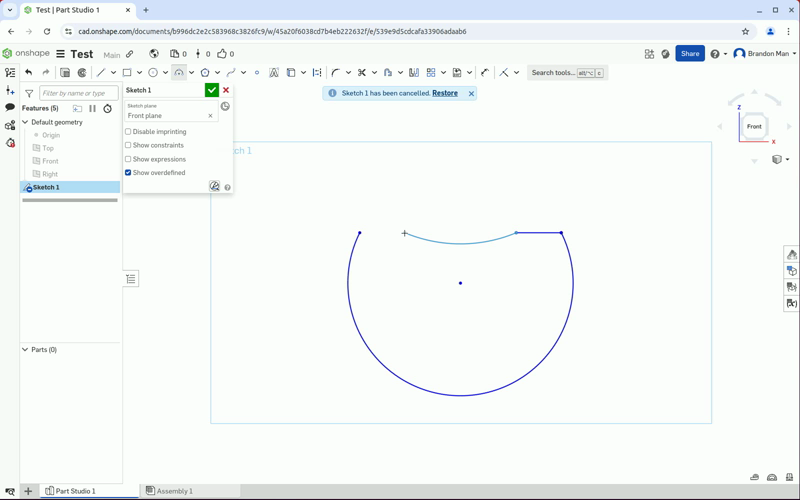
mouse_move(460, 356)
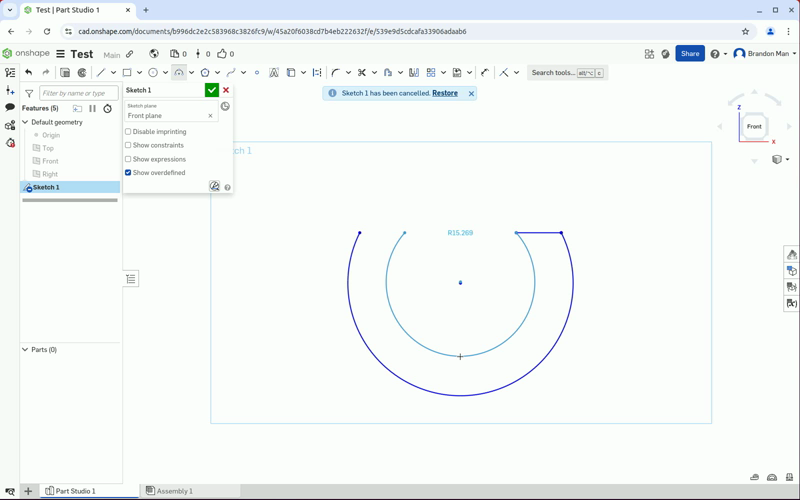
click(460, 356)
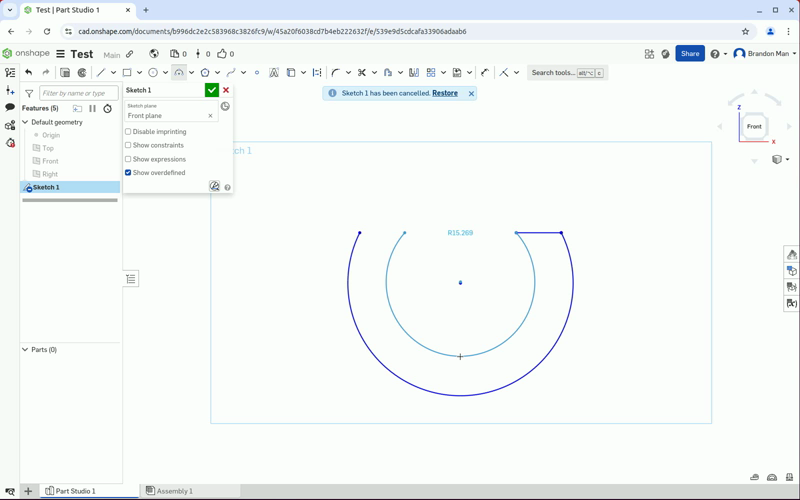
key_up(shift)
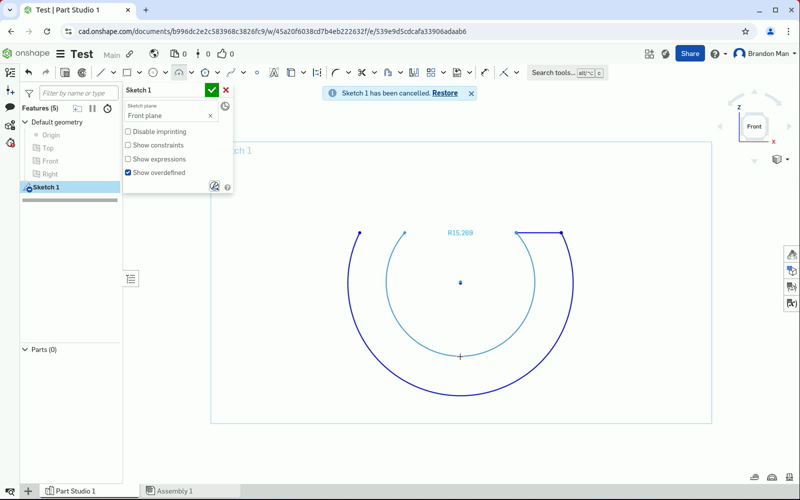
key(esc)
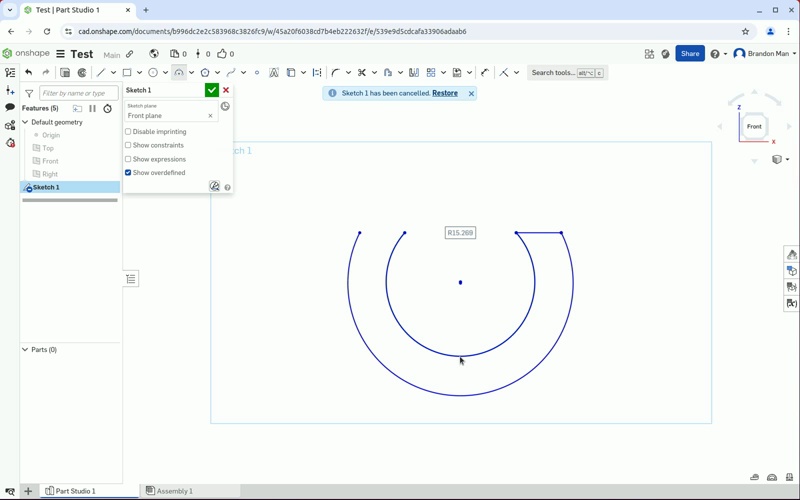
key(l)
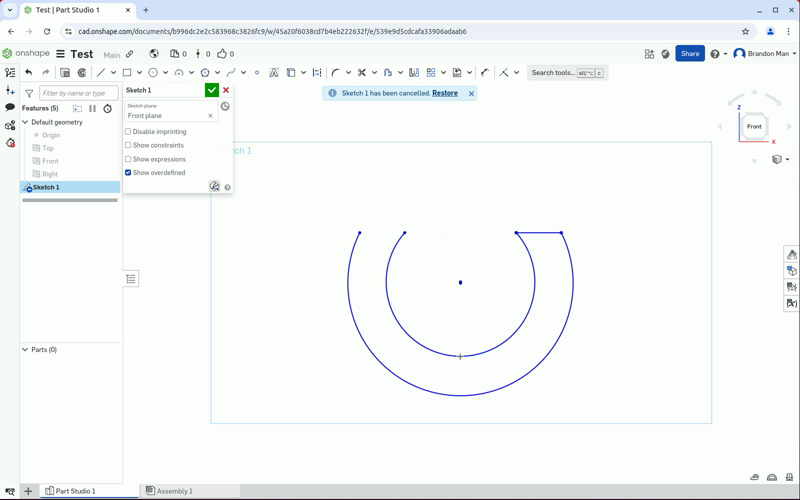
mouse_move(404, 232)
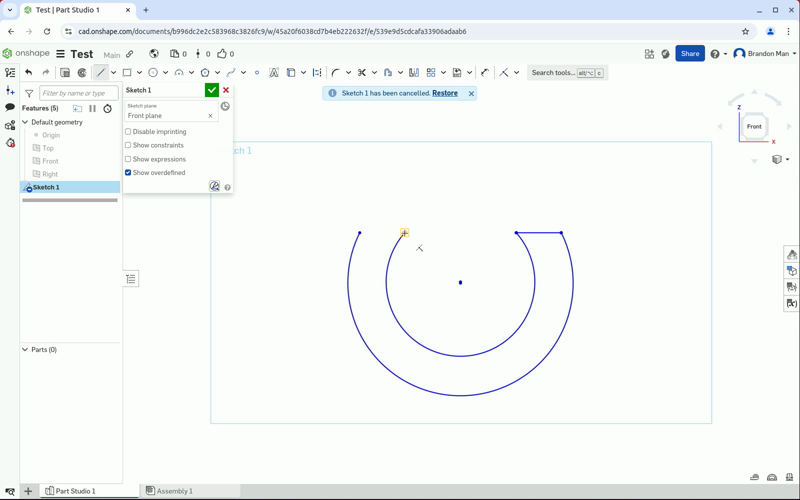
click(404, 232)
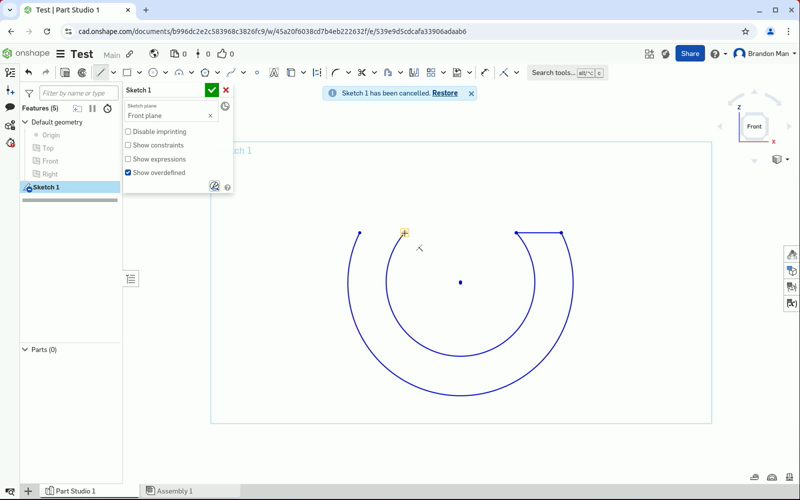
mouse_move(434, 232)
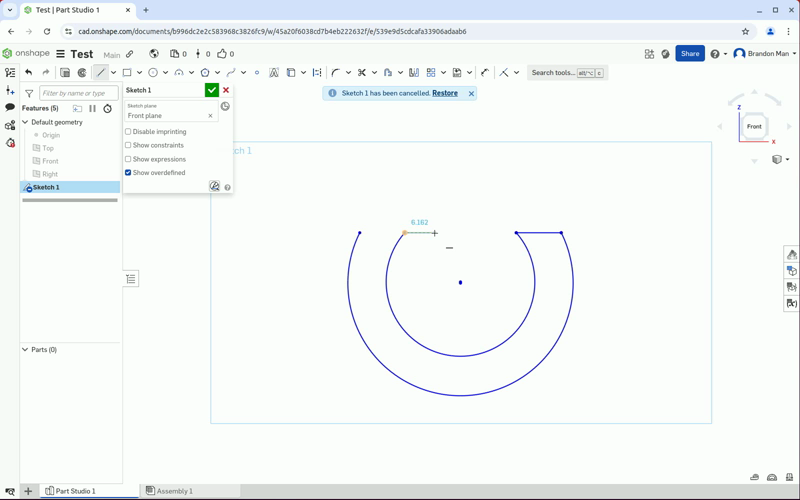
key_down(shift)
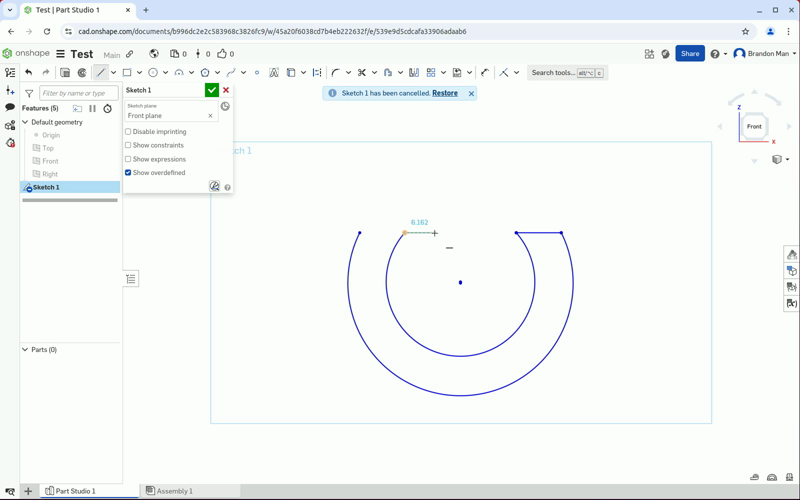
mouse_move(359, 232)
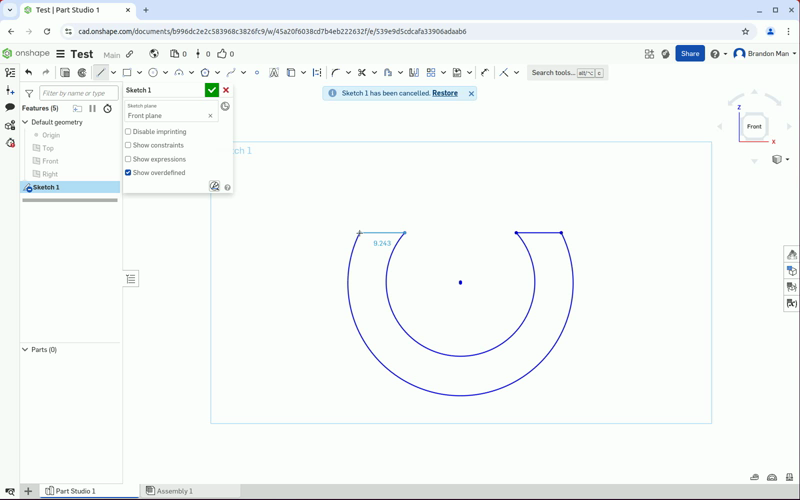
key_up(shift)
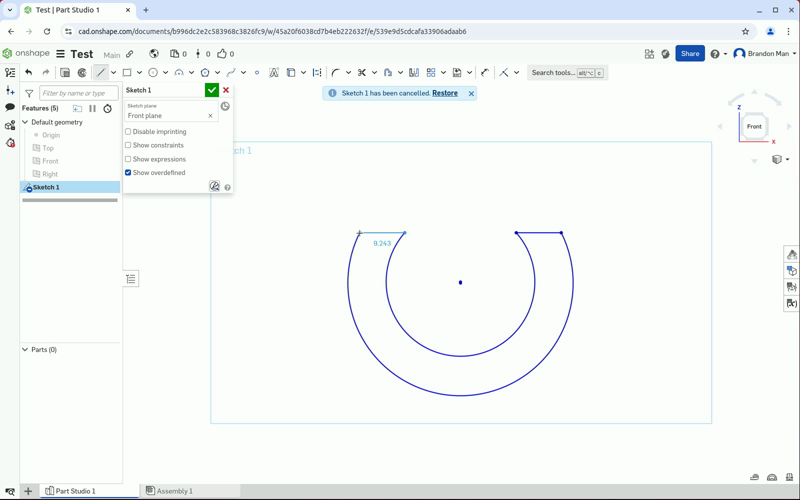
click(359, 232)
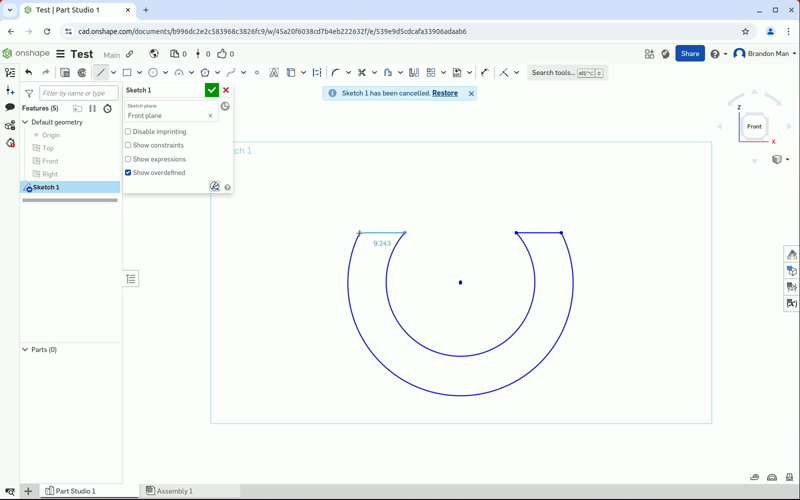
key(esc)
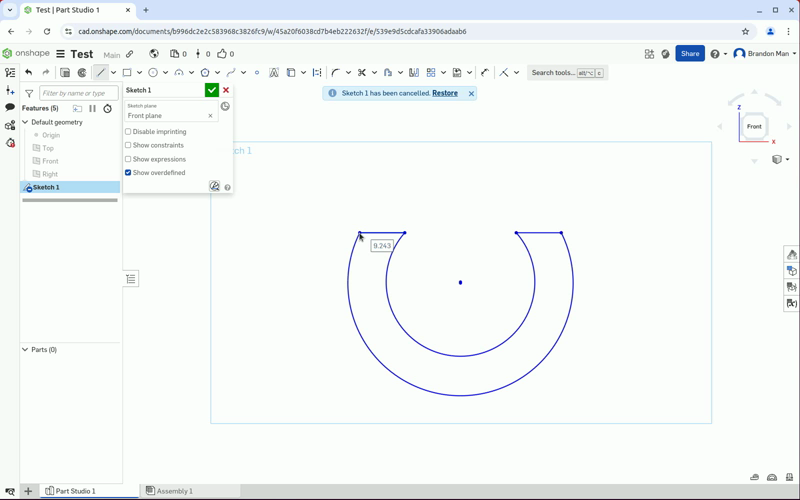
mouse_move(468, 372)
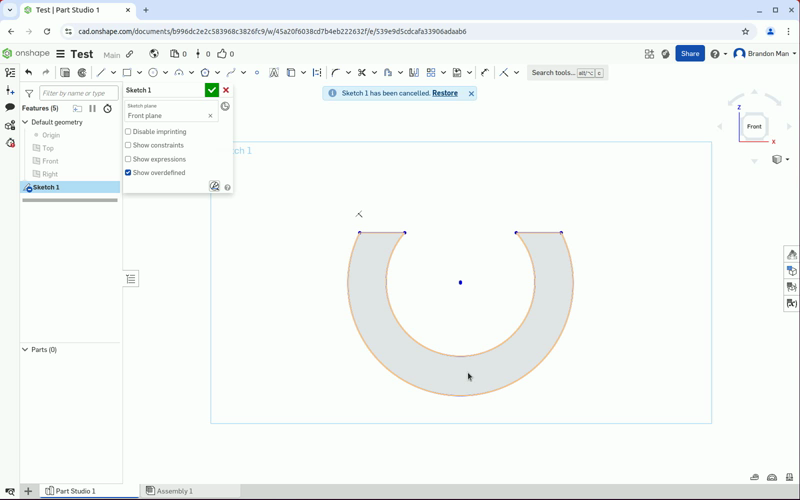
click(468, 372)
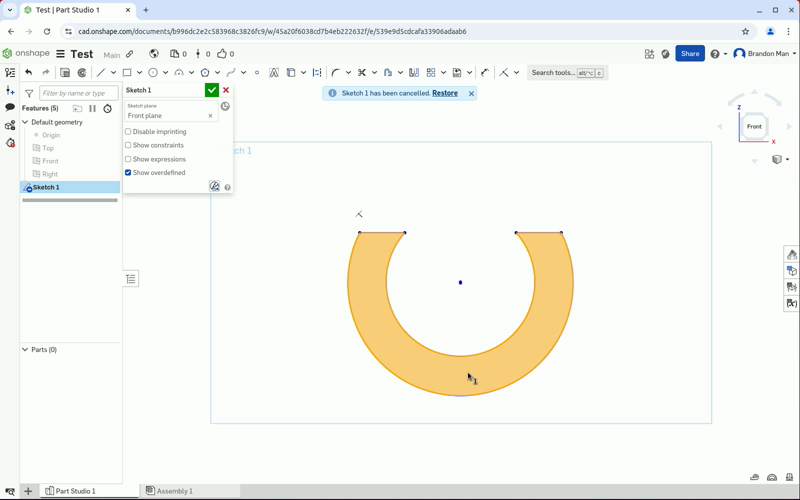
mouse_move(73, 352)
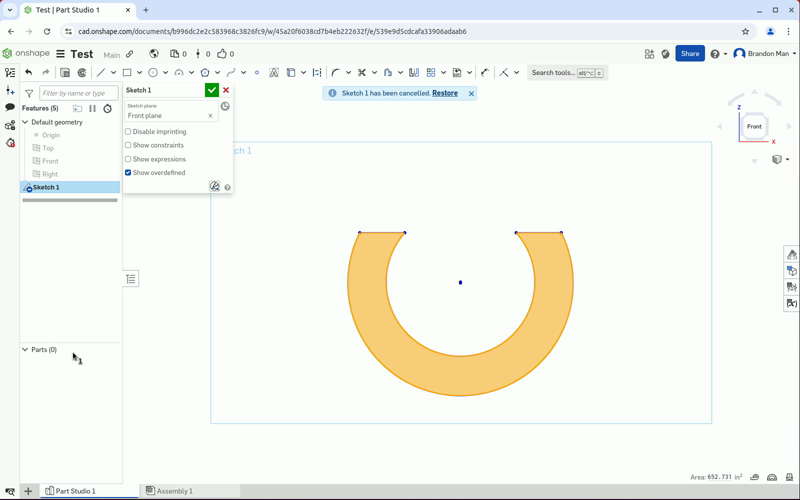
key(shift+y)
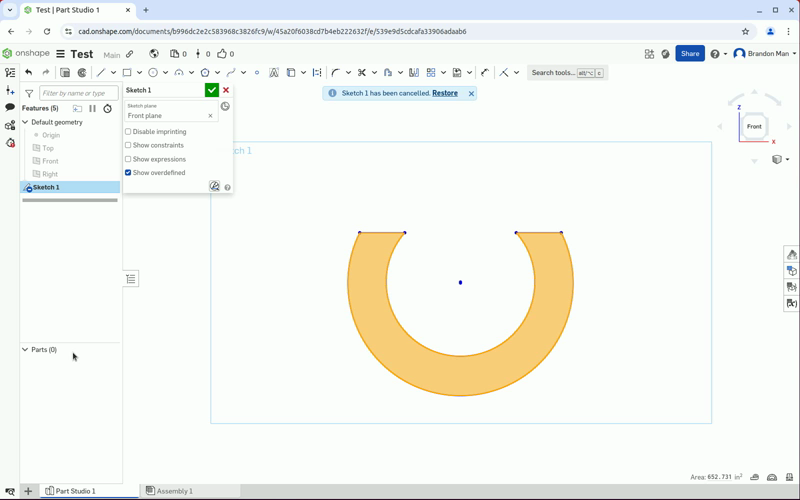
key(shift+e)
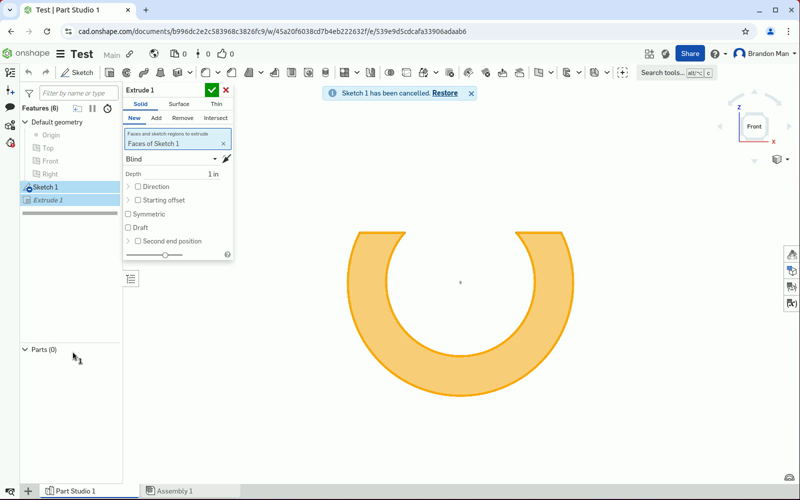
mouse_move(143, 106)
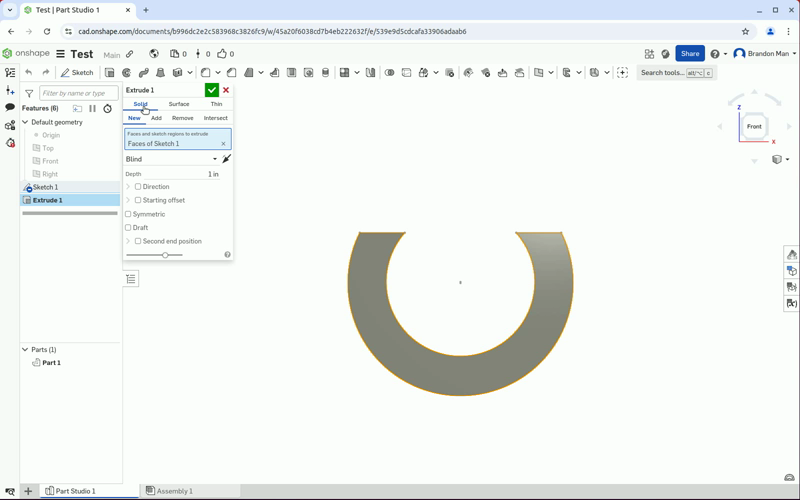
click(143, 106)
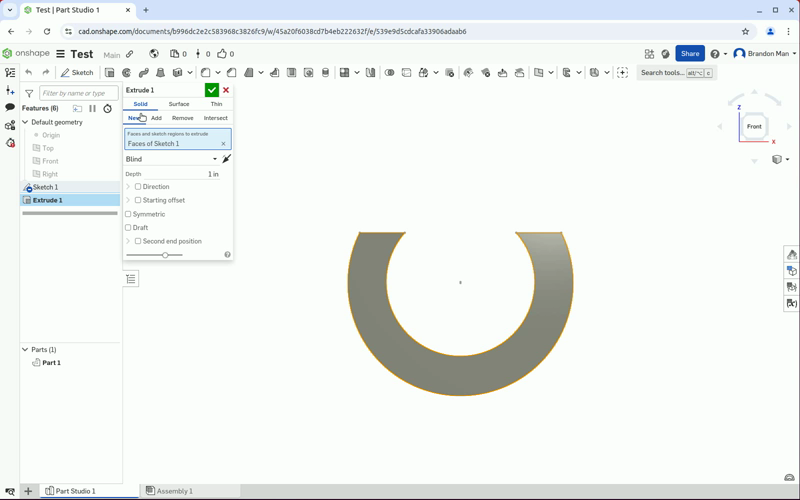
mouse_move(137, 120)
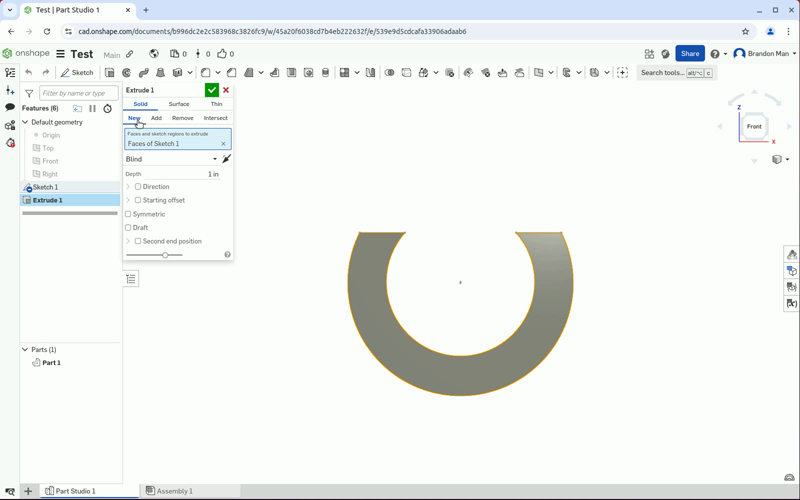
click(137, 120)
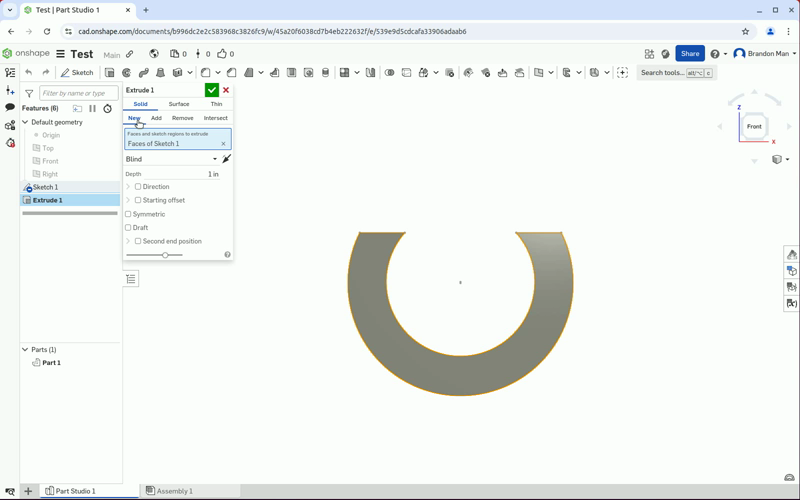
key(tab, 4)
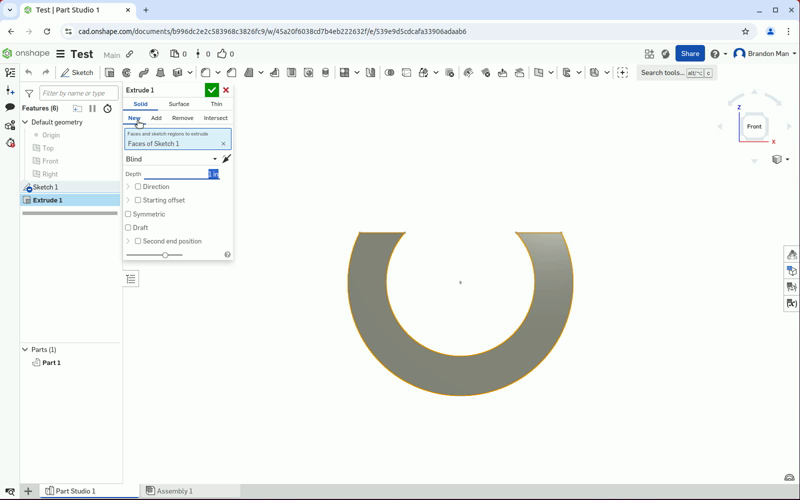
text(10.351)
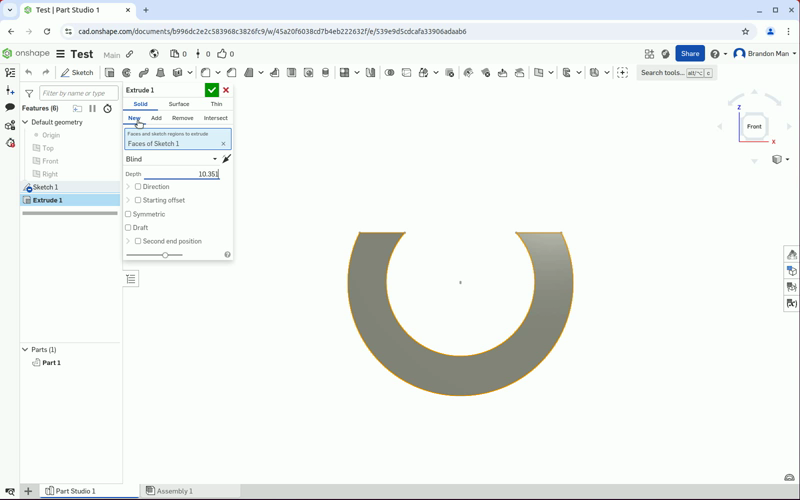
key(enter)
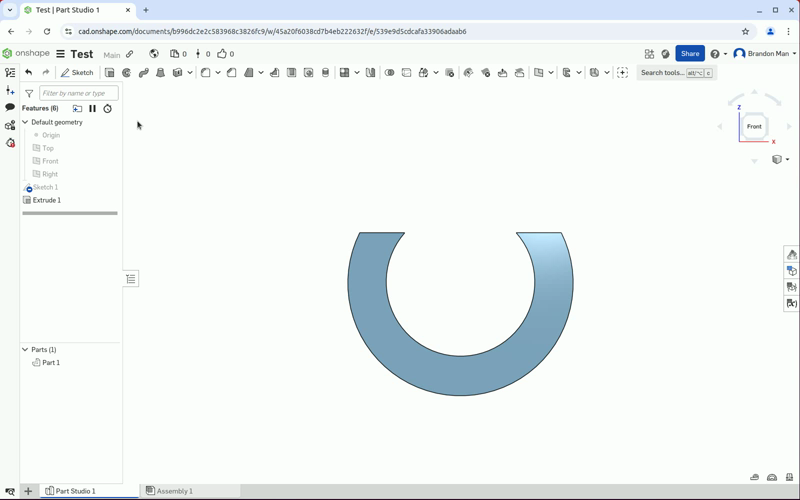
key(shift+h)
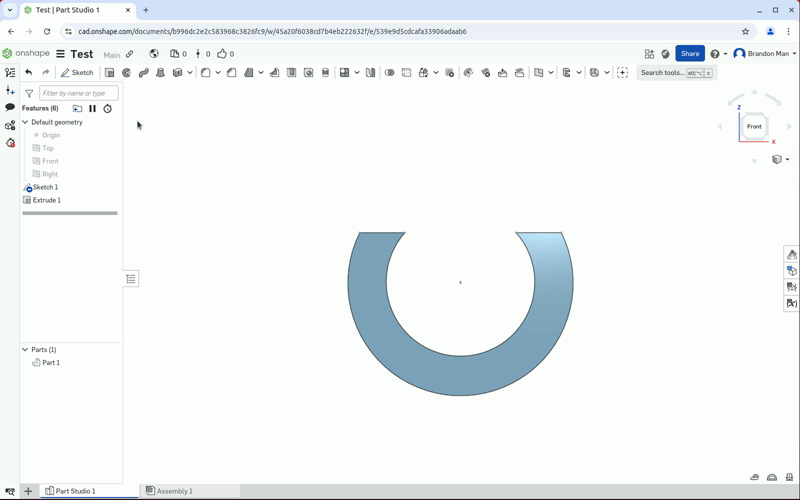
key(shift+h)
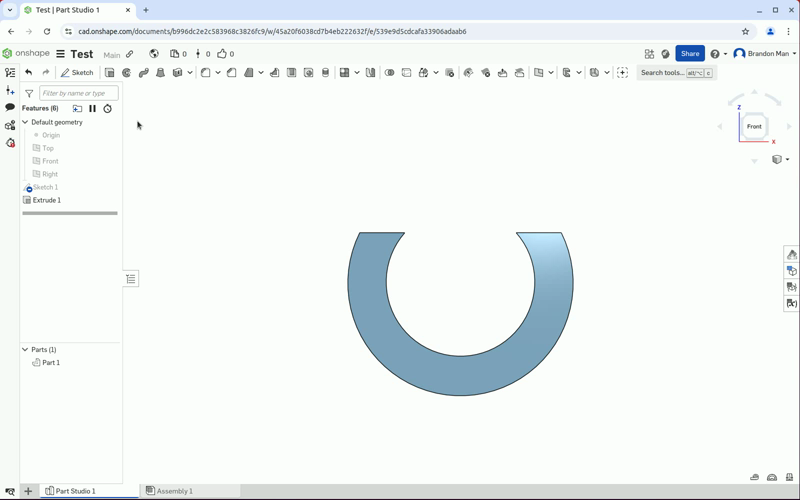
mouse_move(73, 189)
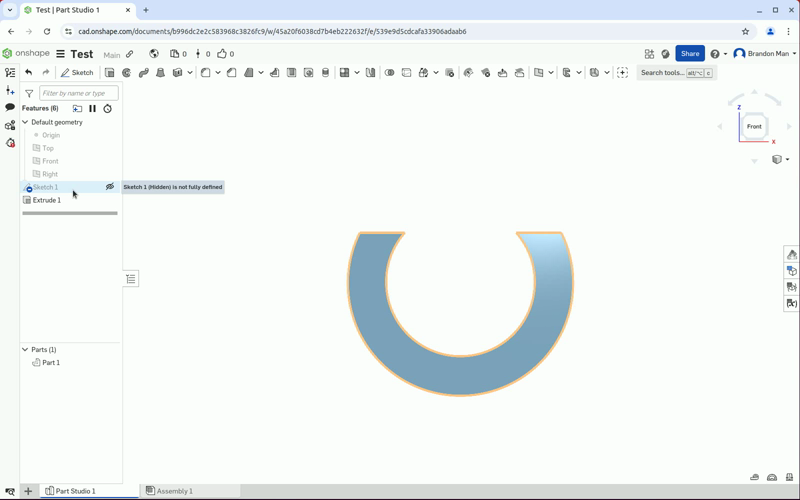
click(73, 189)
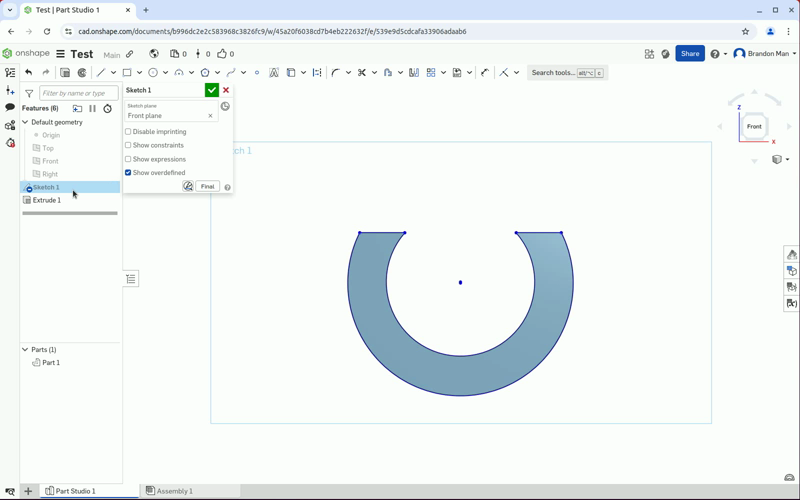
mouse_move(229, 92)
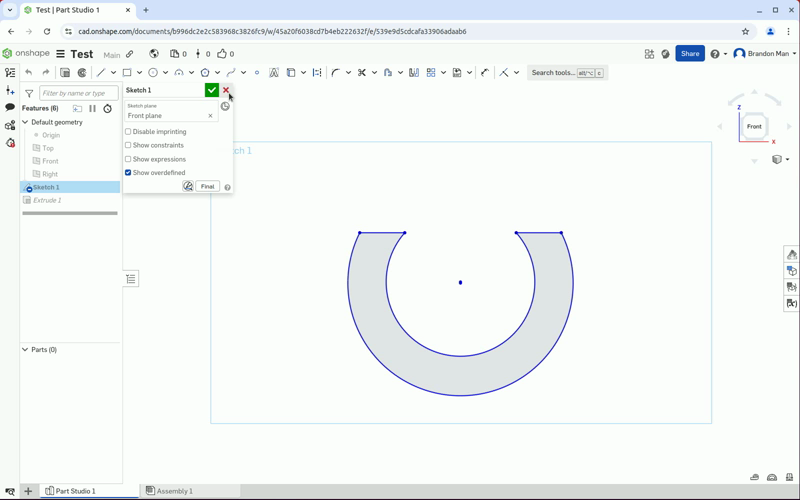
click(229, 92)
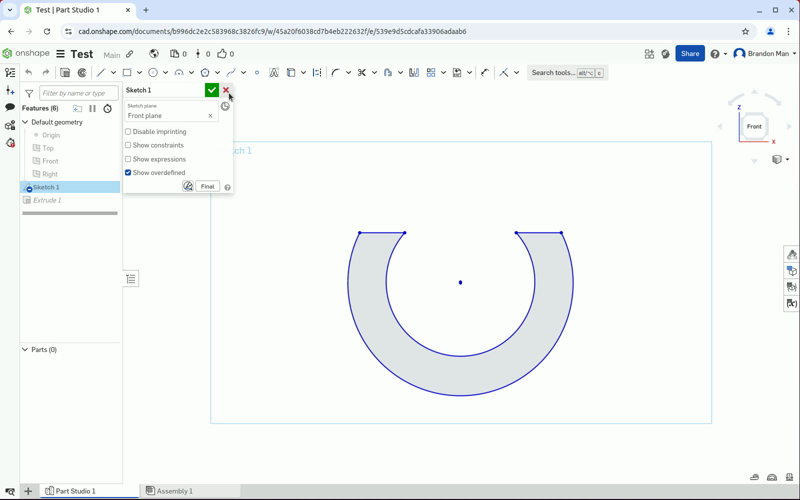
key(shift+s)
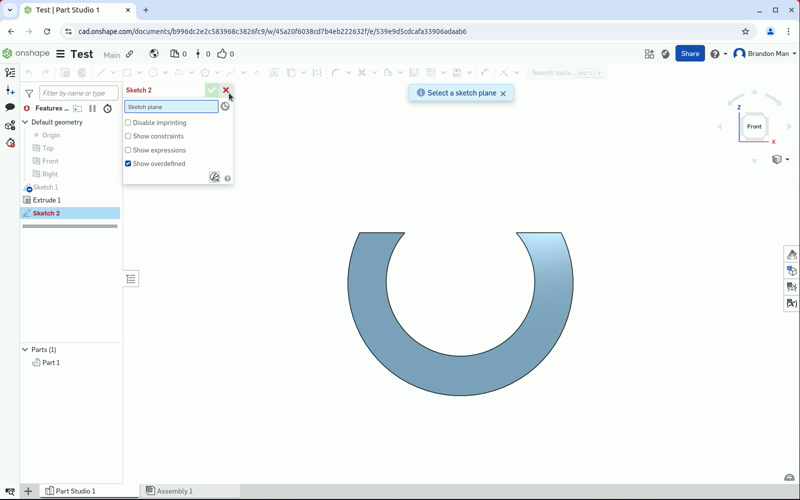
mouse_move(73, 163)
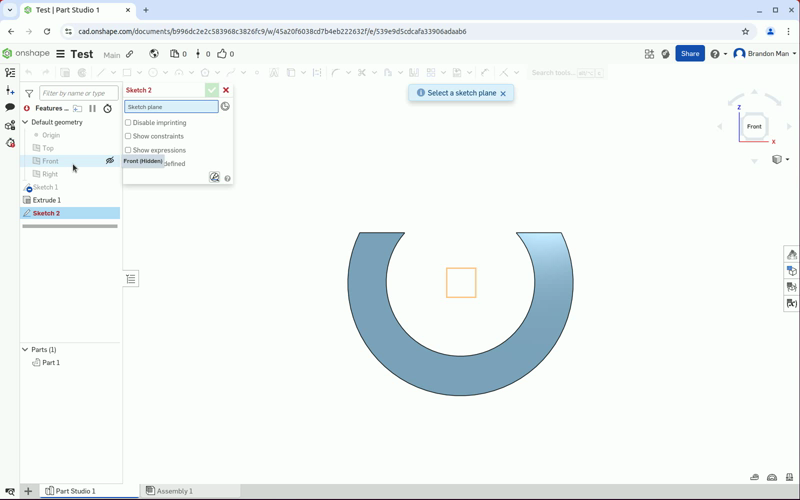
click(73, 163)
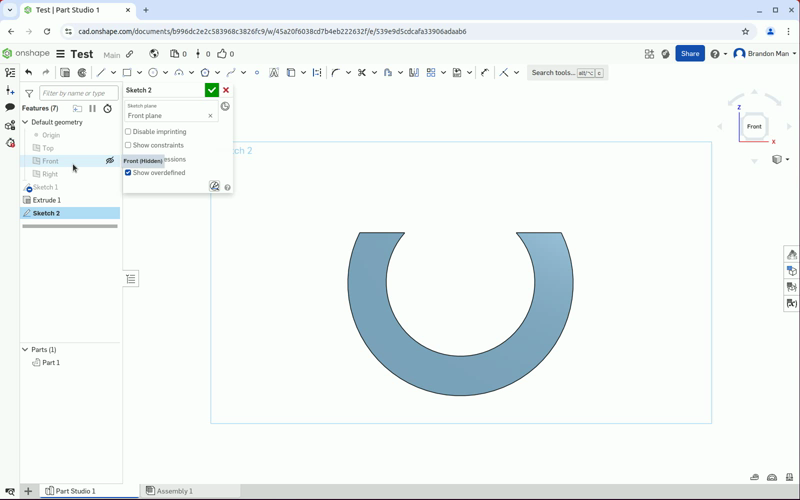
mouse_move(73, 352)
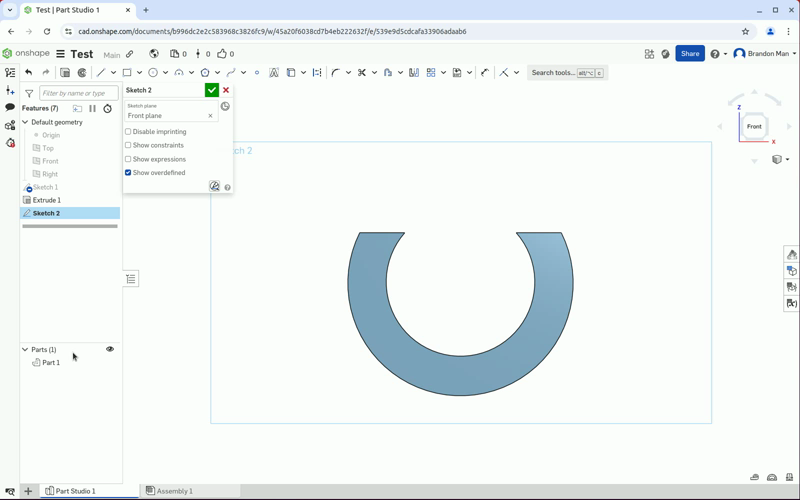
key(y)
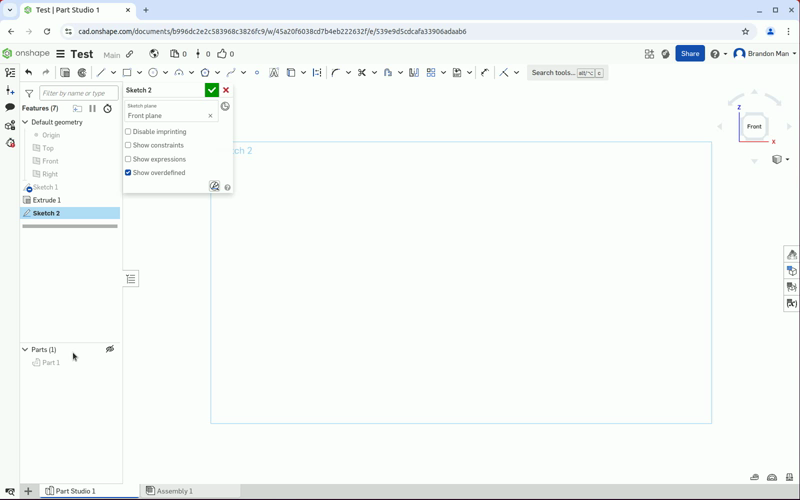
key(a)
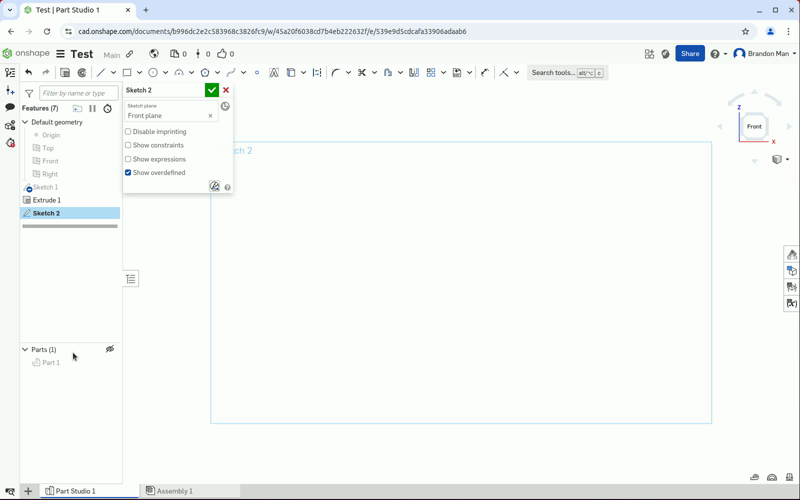
key_down(shift)
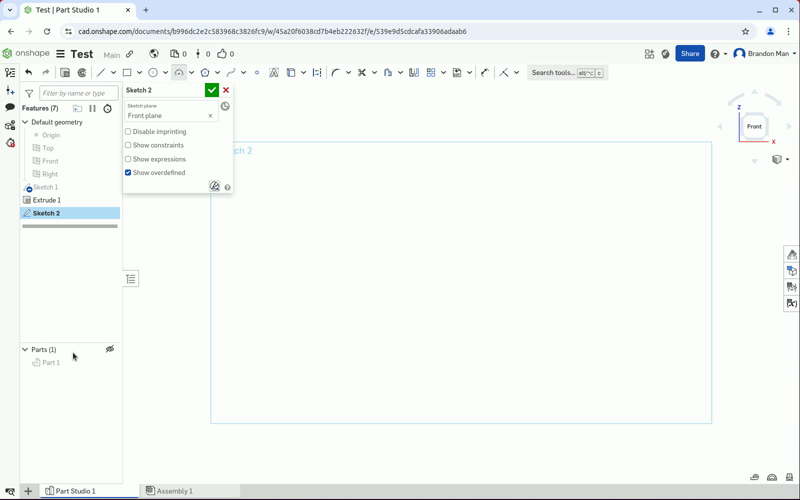
mouse_move(404, 232)
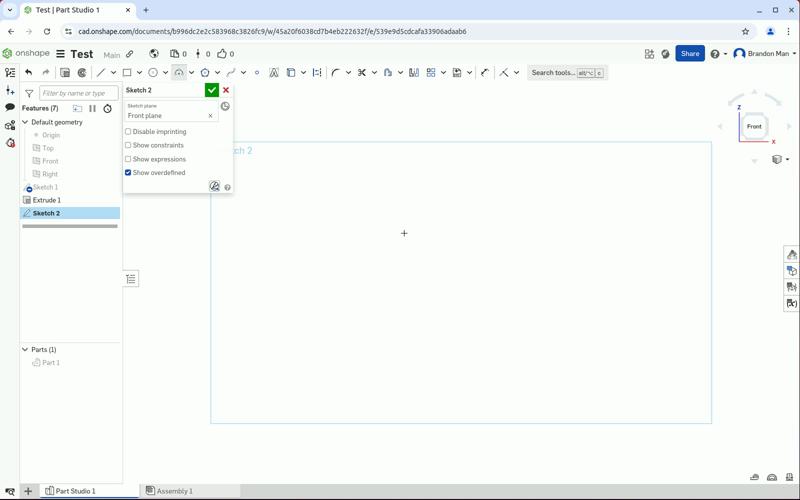
click(404, 232)
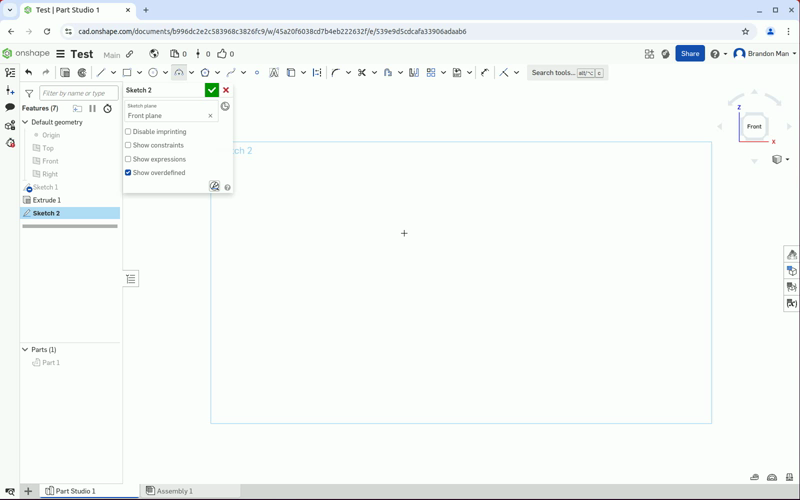
key_up(shift)
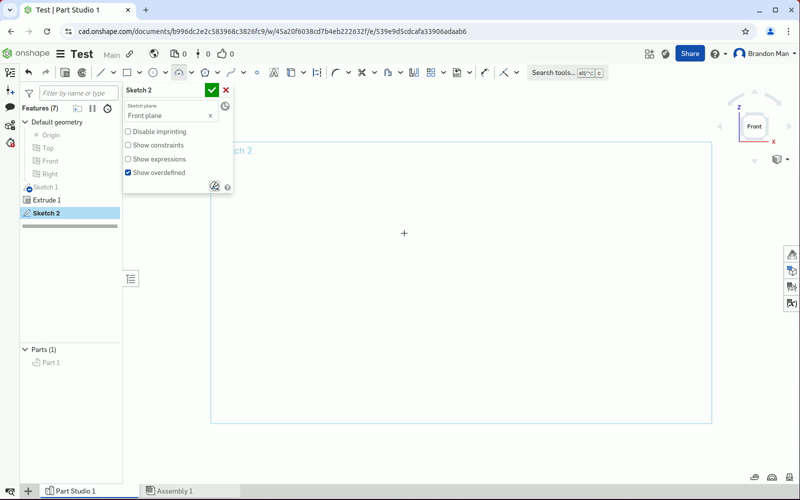
key_down(shift)
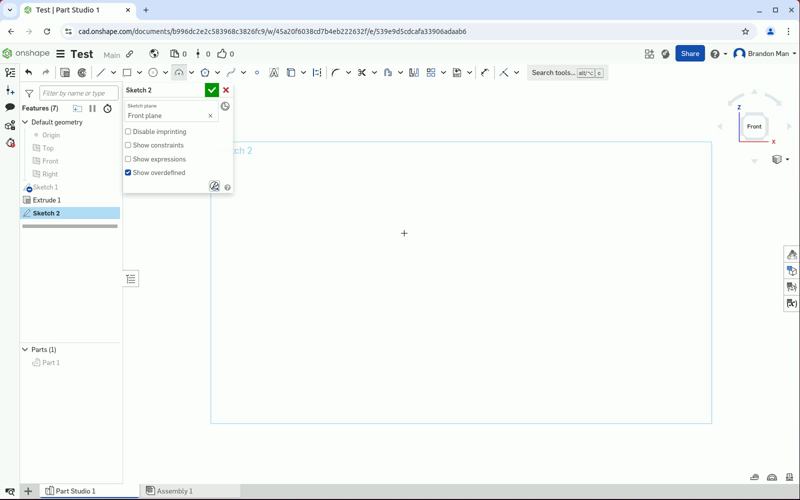
mouse_move(516, 232)
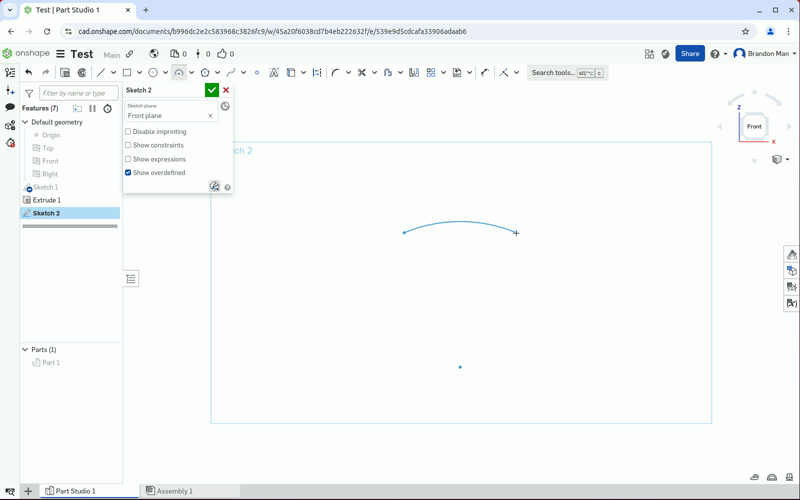
click(516, 232)
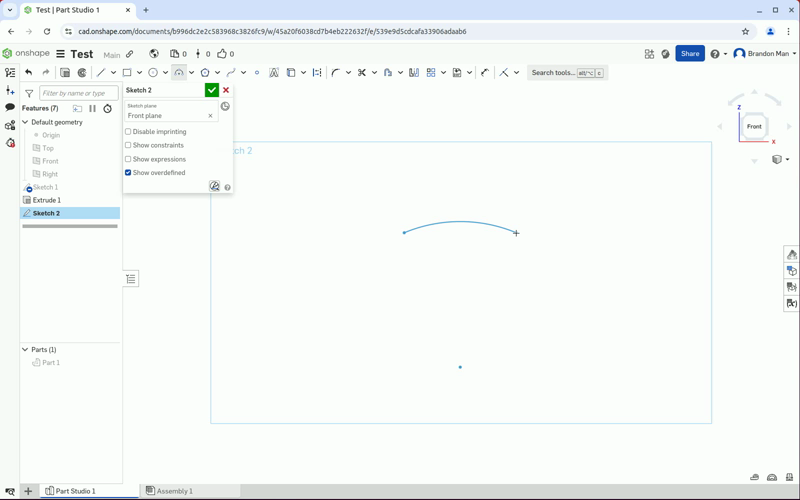
mouse_move(460, 356)
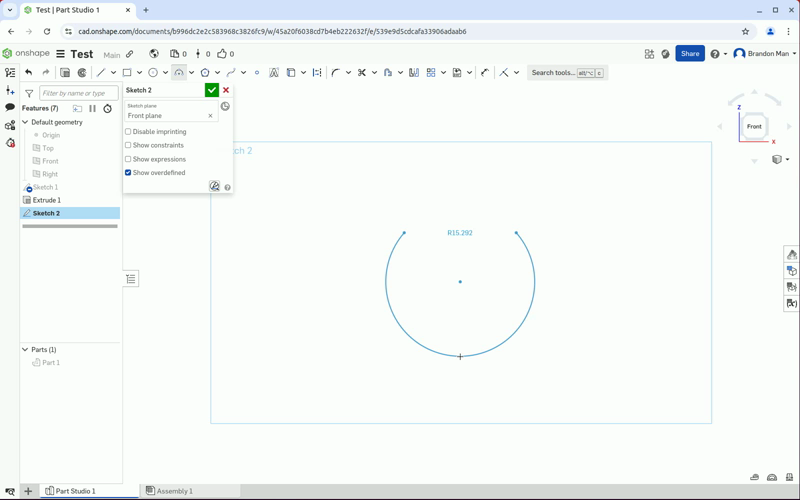
click(460, 356)
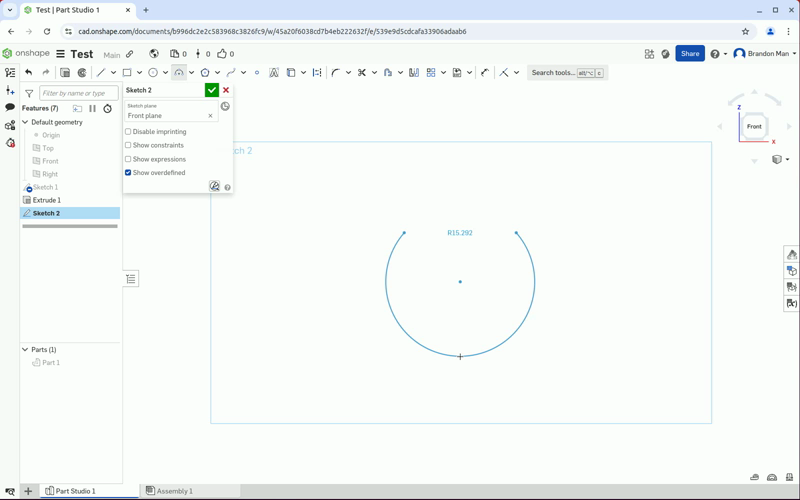
key_up(shift)
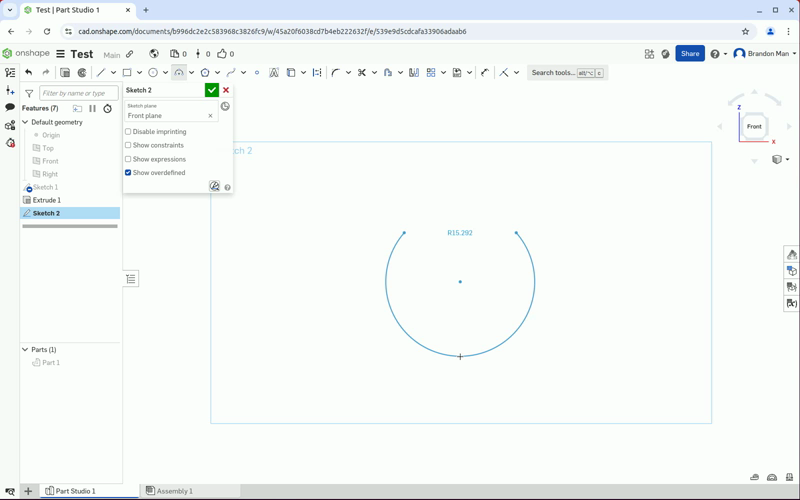
key(esc)
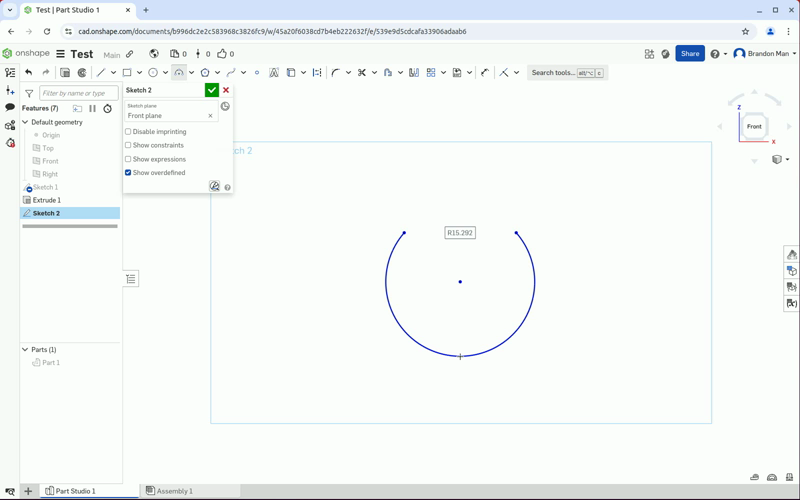
key(l)
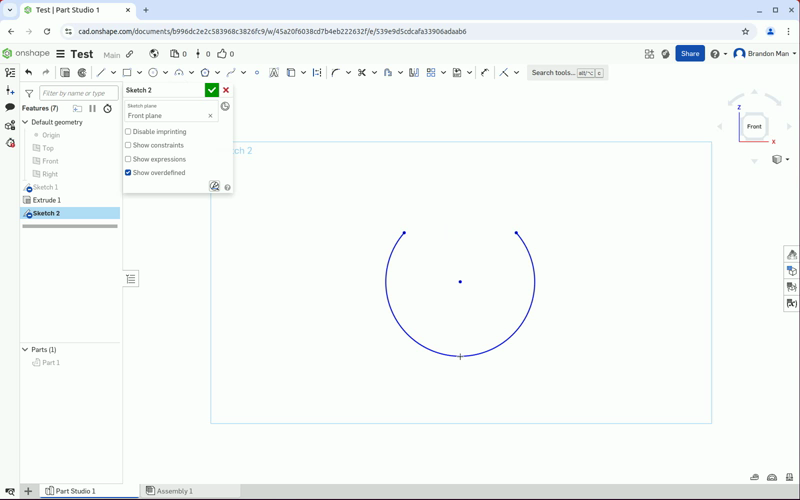
mouse_move(516, 232)
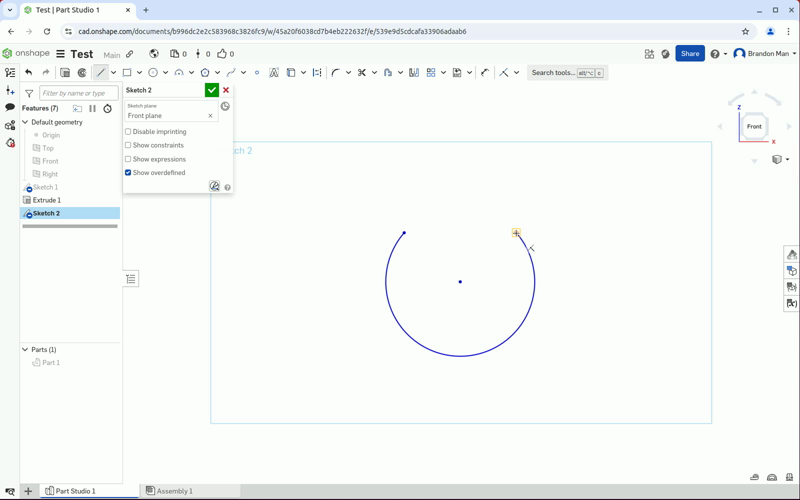
click(516, 232)
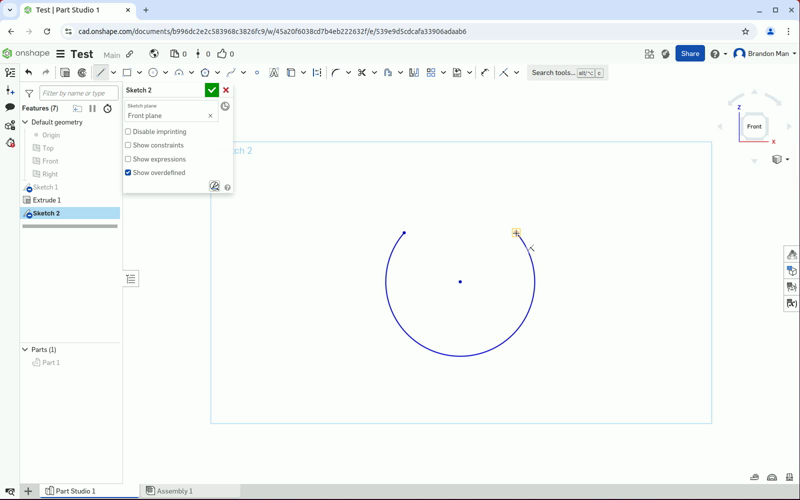
key_down(shift)
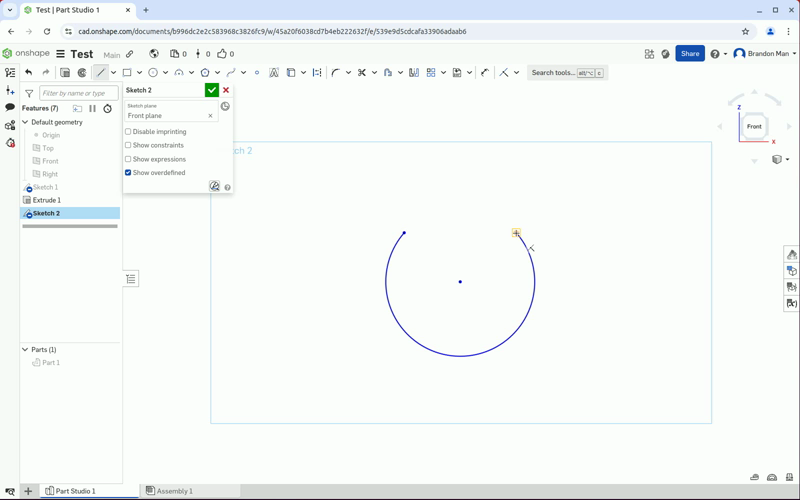
mouse_move(404, 232)
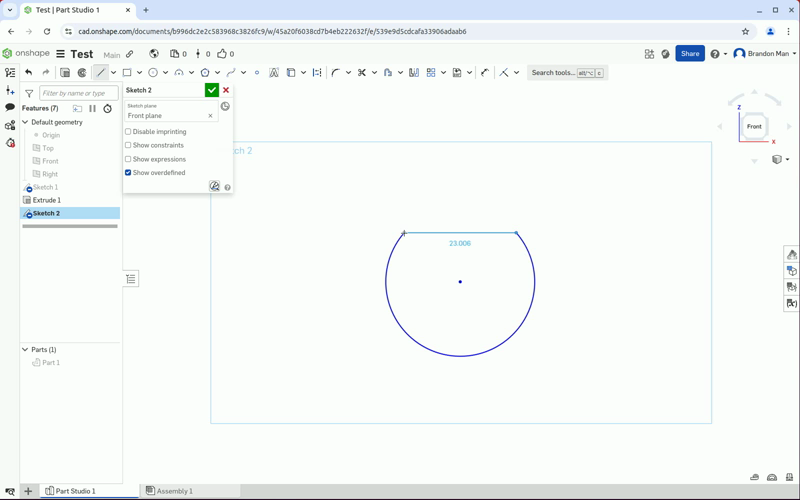
key_up(shift)
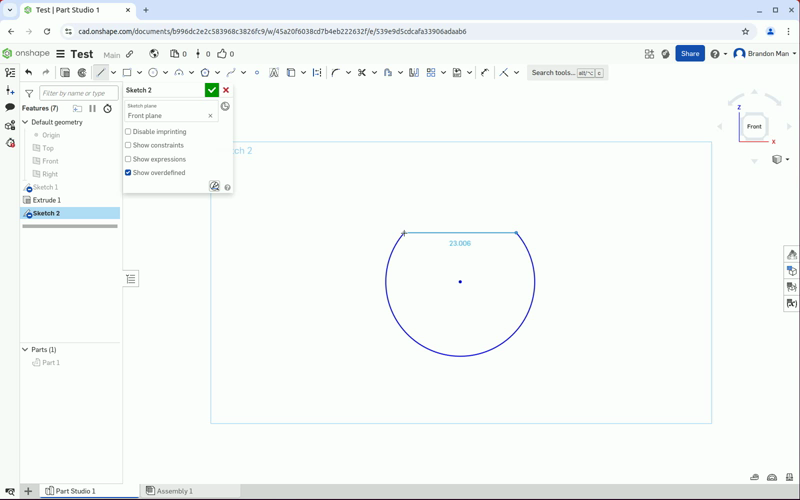
click(404, 232)
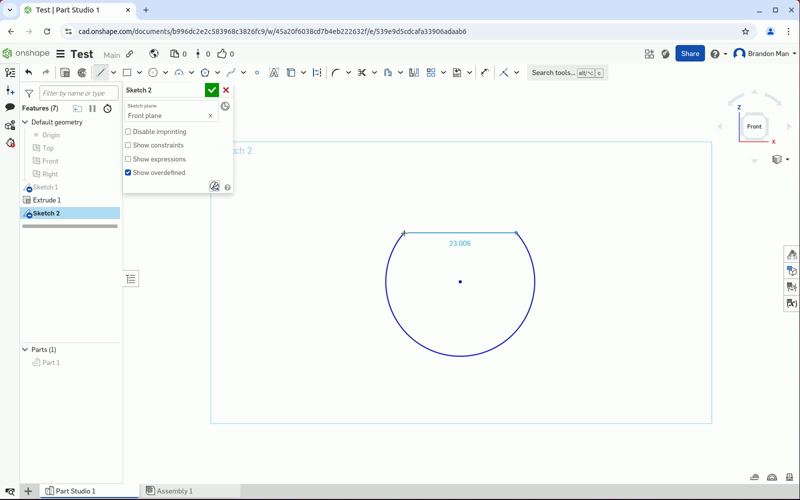
key(esc)
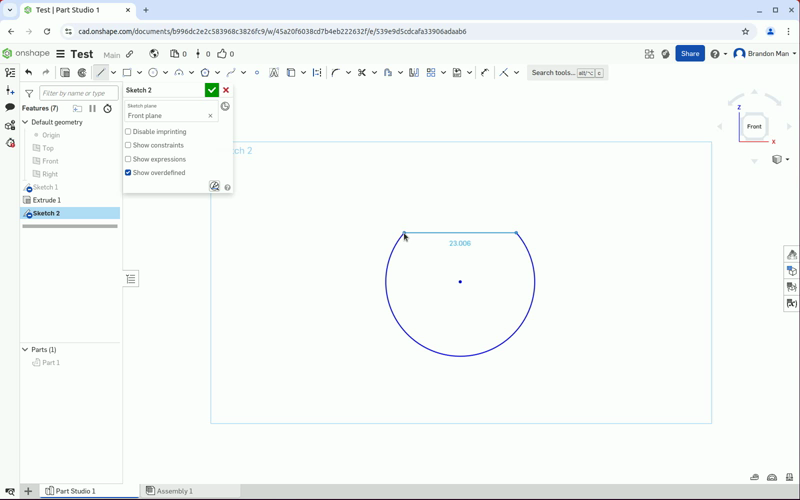
key(c)
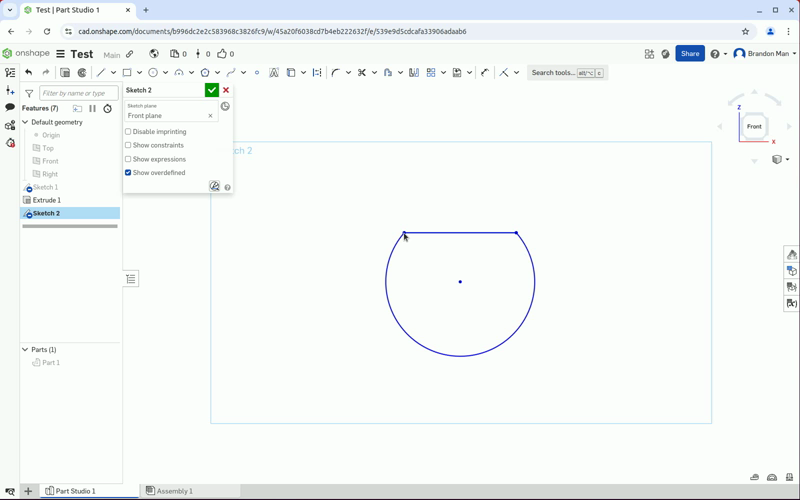
key_down(shift)
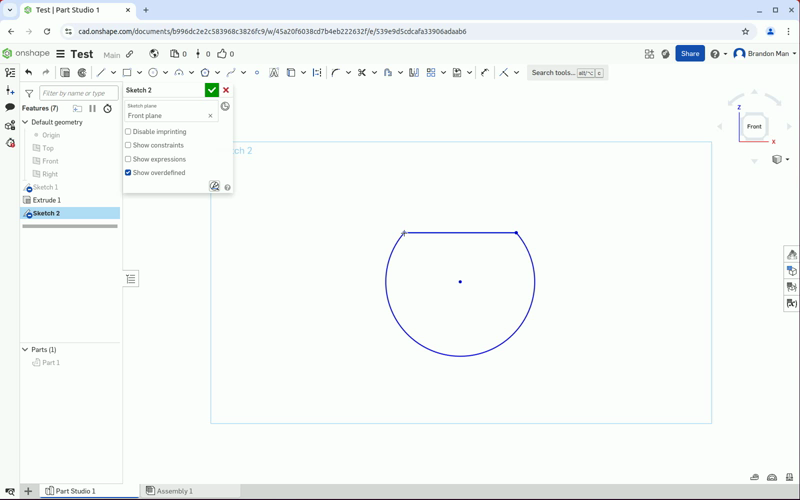
mouse_move(461, 282)
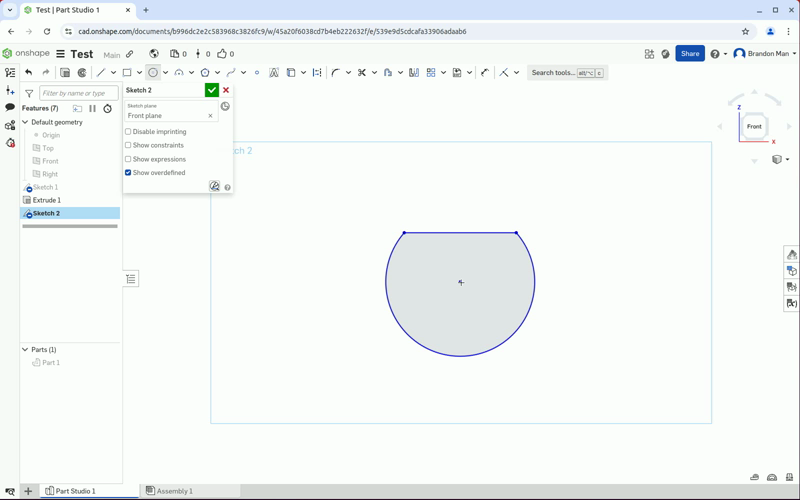
scroll(6)
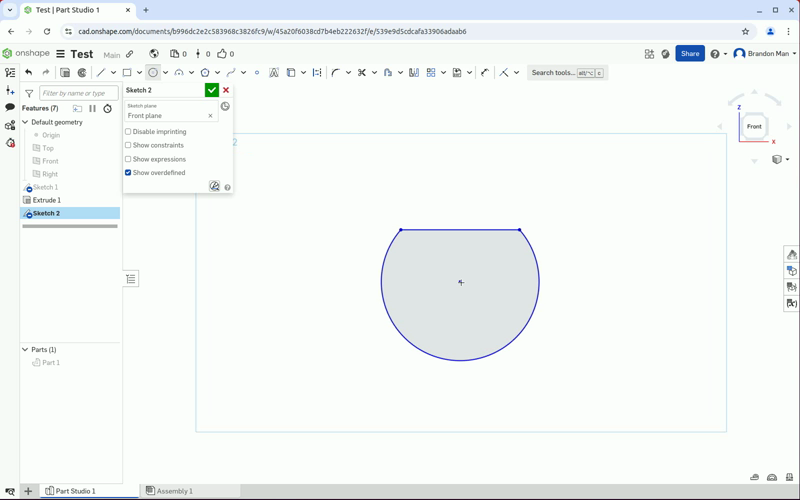
scroll(6)
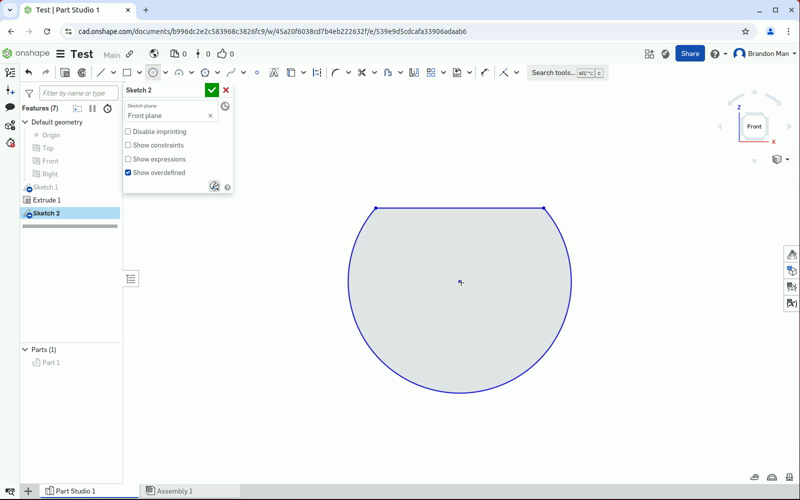
scroll(6)
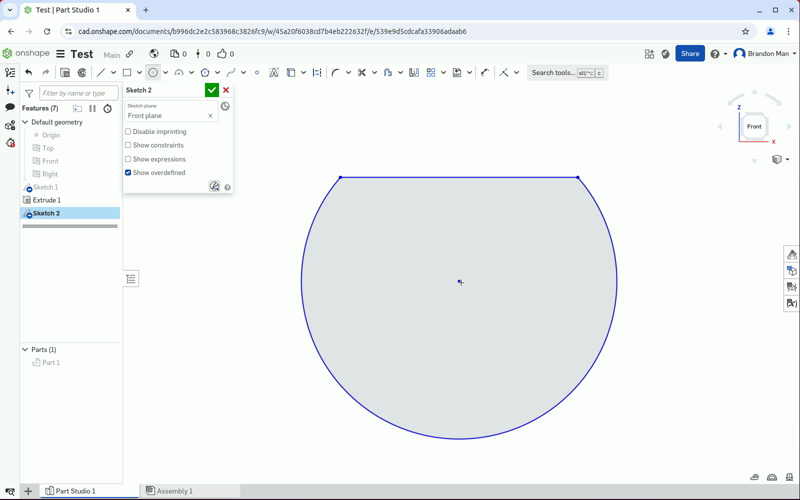
scroll(6)
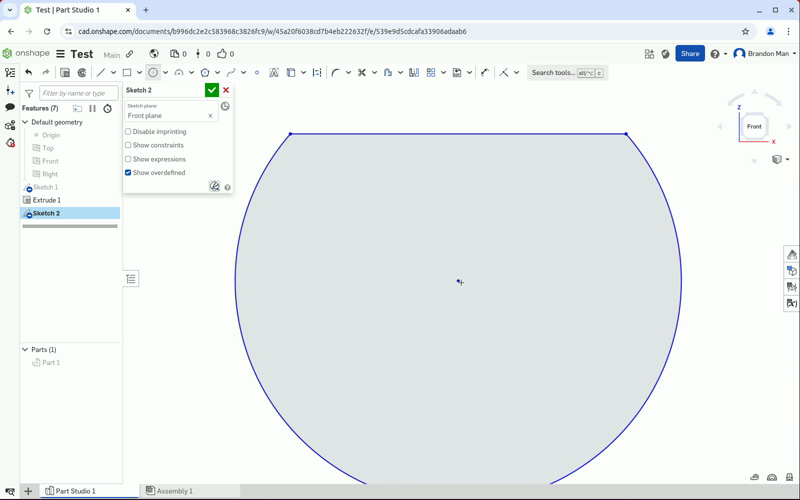
scroll(6)
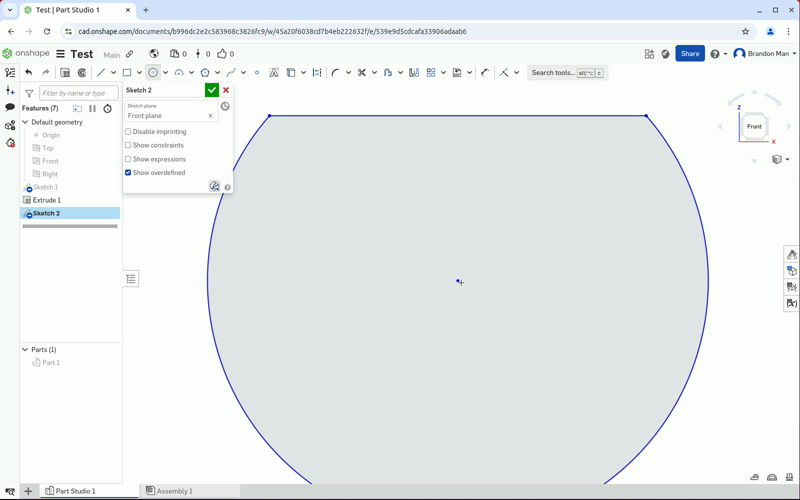
scroll(6)
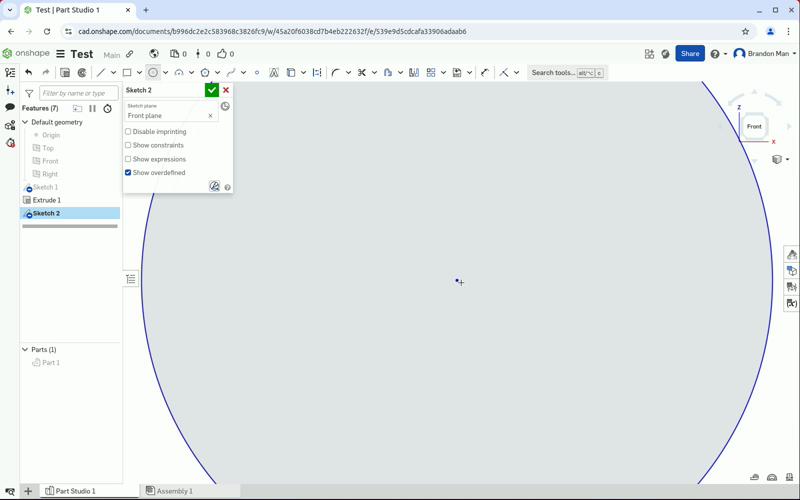
scroll(6)
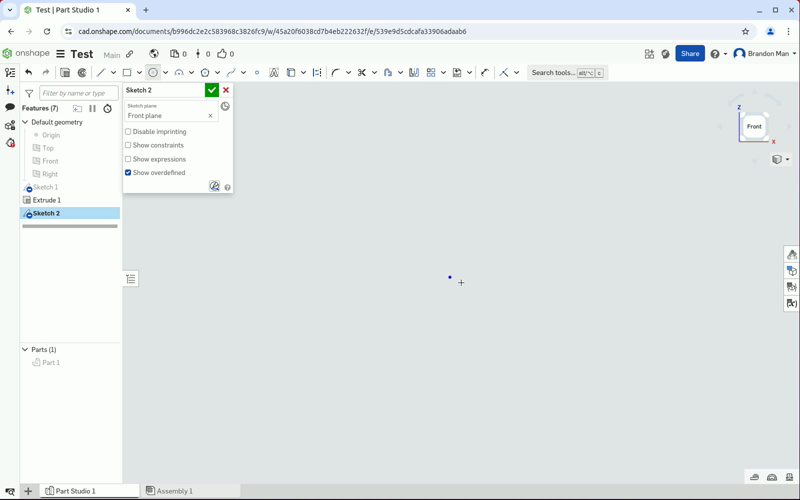
click(461, 282)
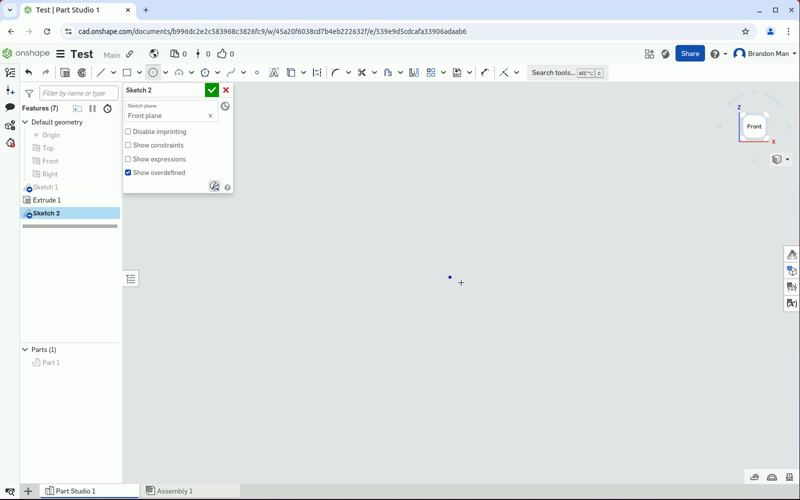
scroll(-6)
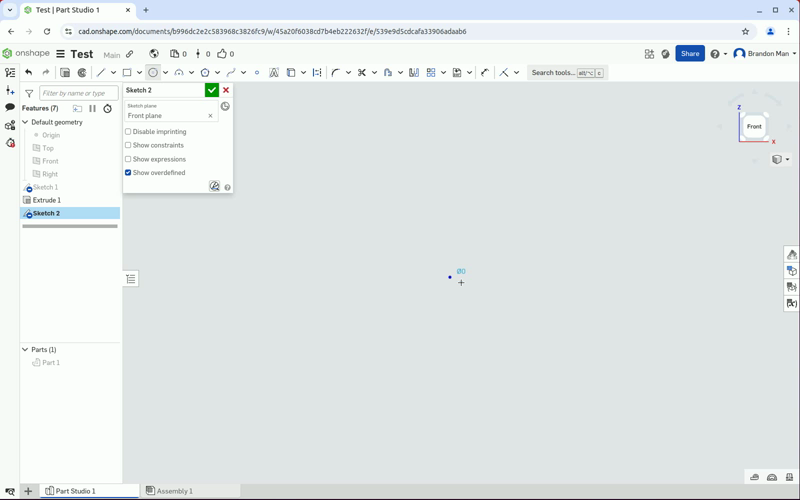
scroll(-6)
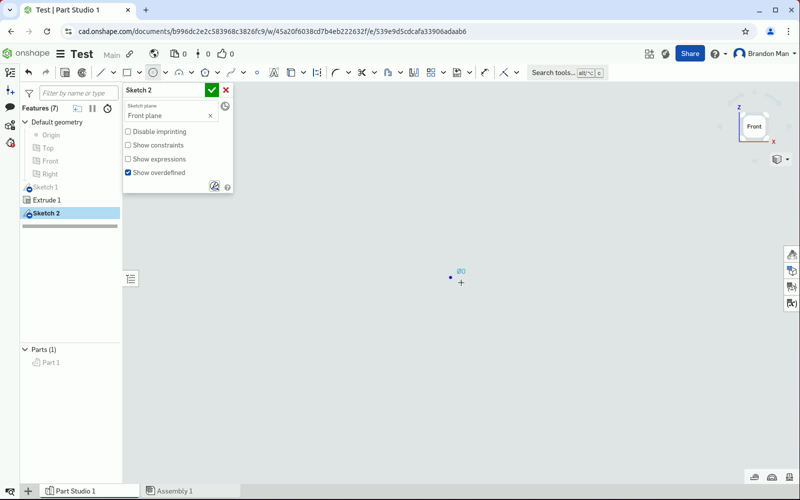
scroll(-6)
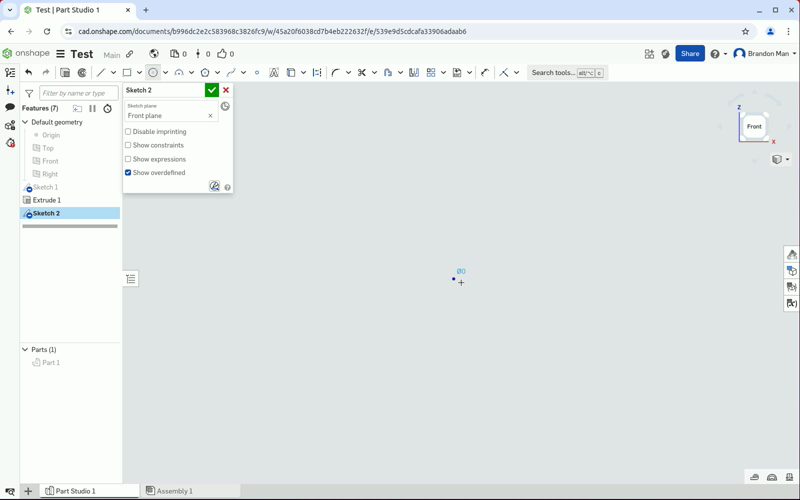
scroll(-6)
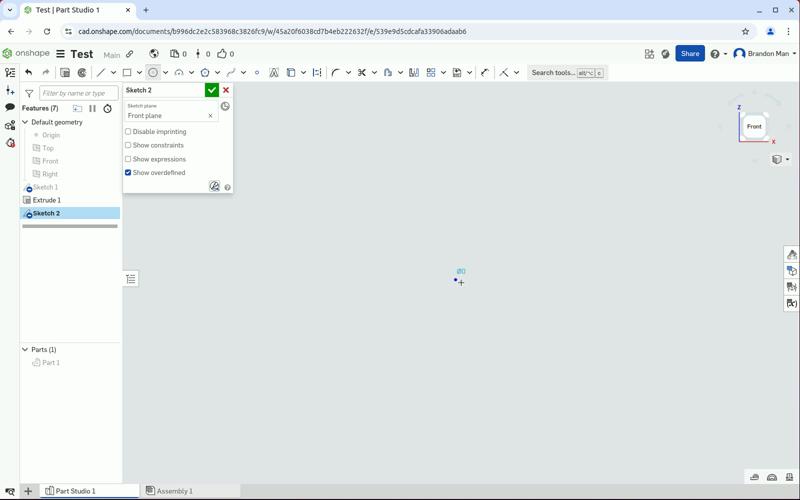
scroll(-6)
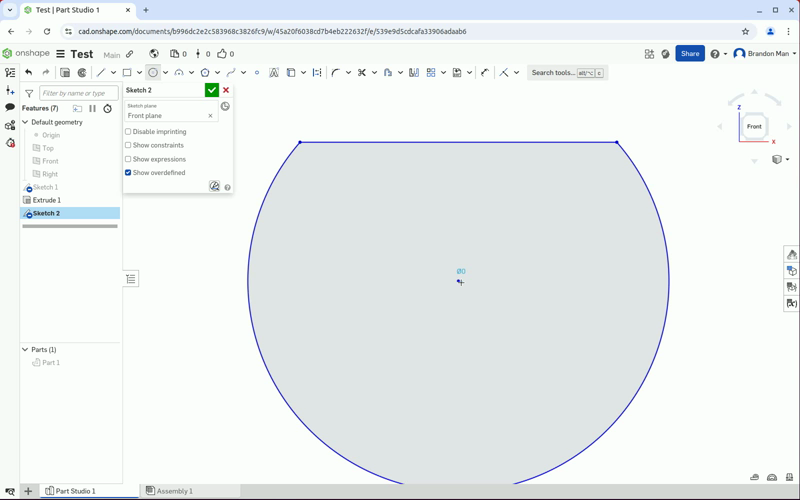
scroll(-6)
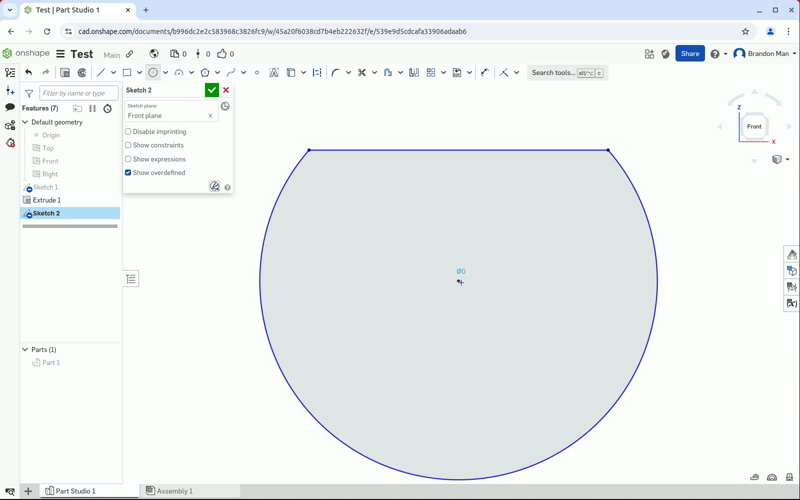
scroll(-6)
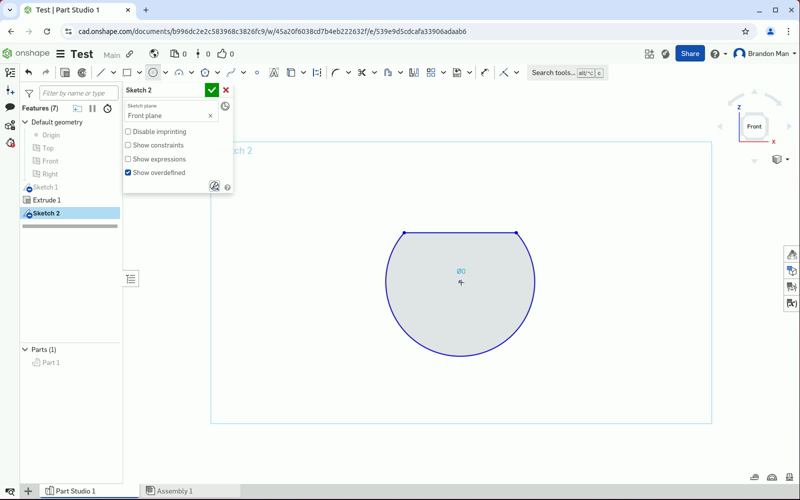
key_up(shift)
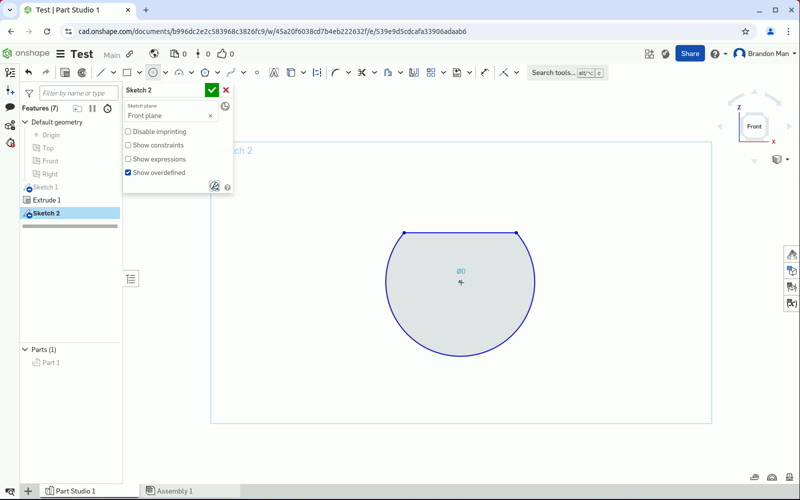
mouse_move(498, 282)
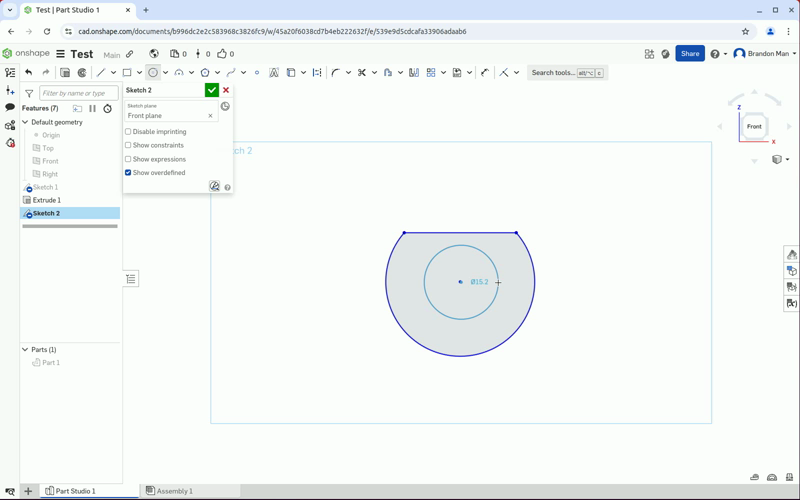
click(498, 282)
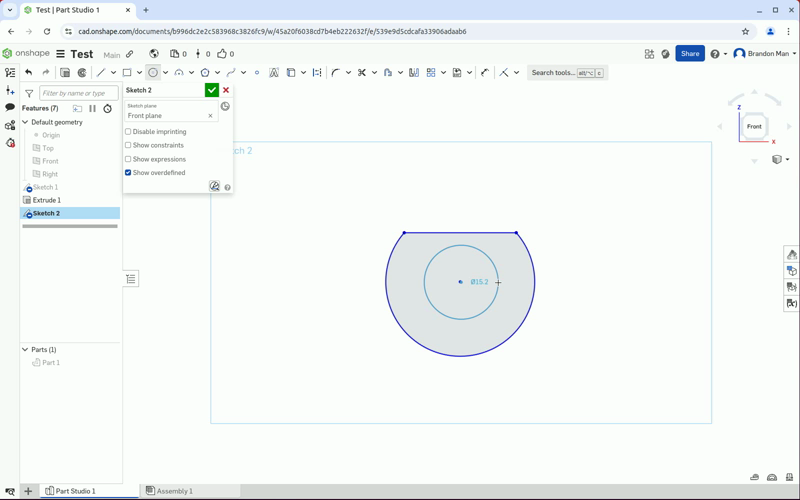
key(esc)
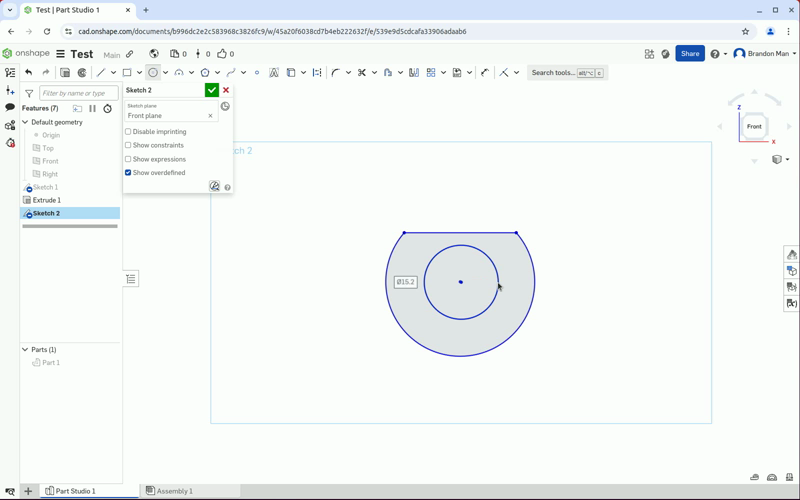
mouse_move(402, 257)
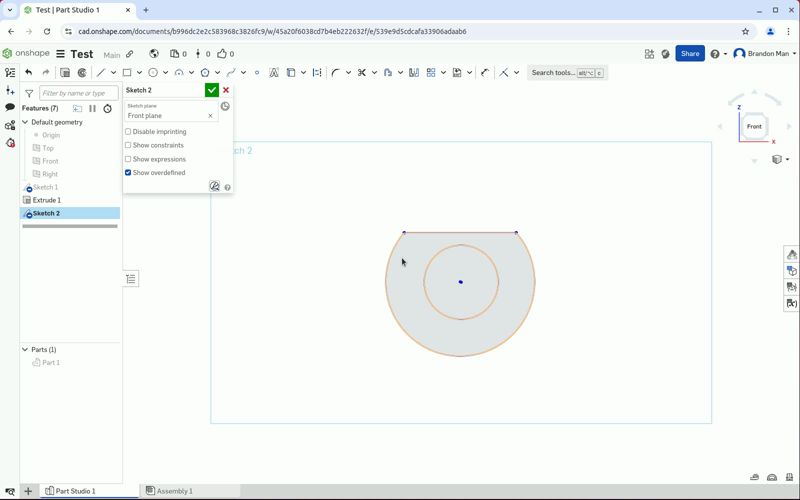
click(402, 257)
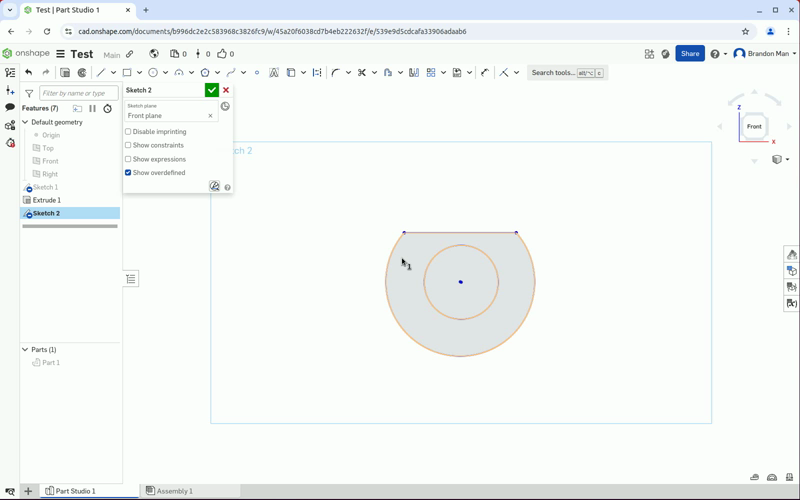
mouse_move(73, 352)
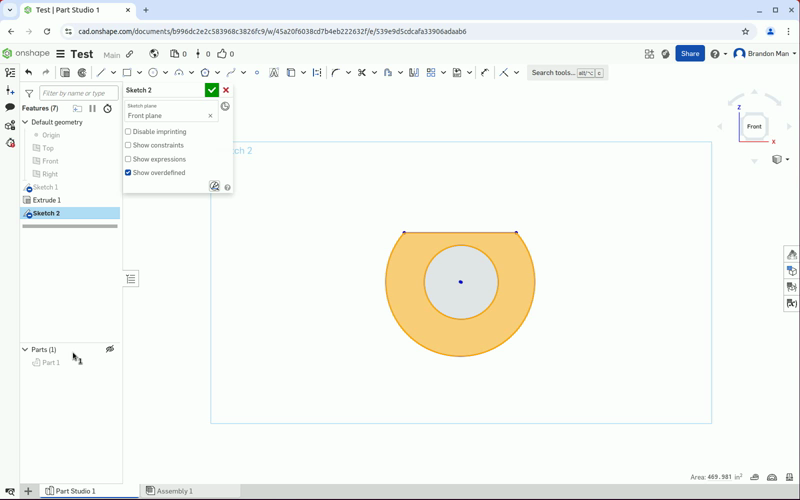
key(shift+y)
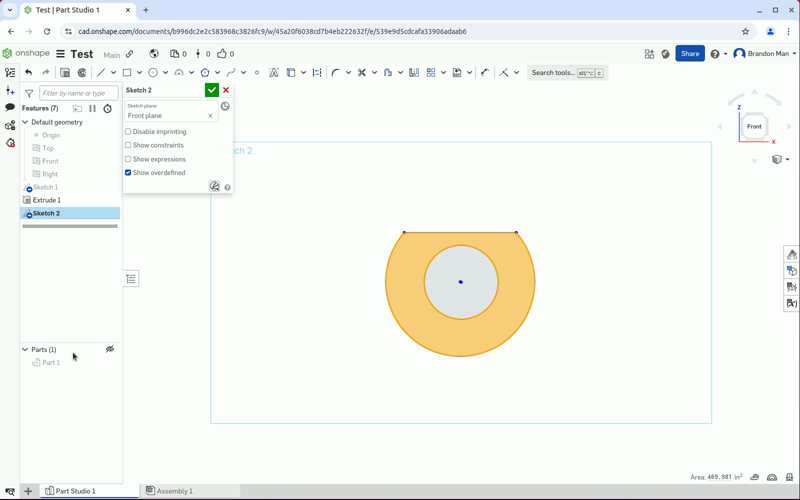
key(shift+e)
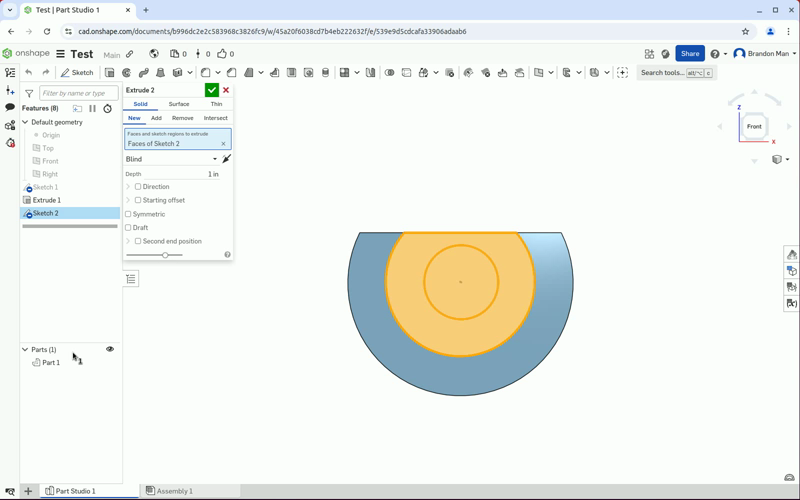
mouse_move(143, 106)
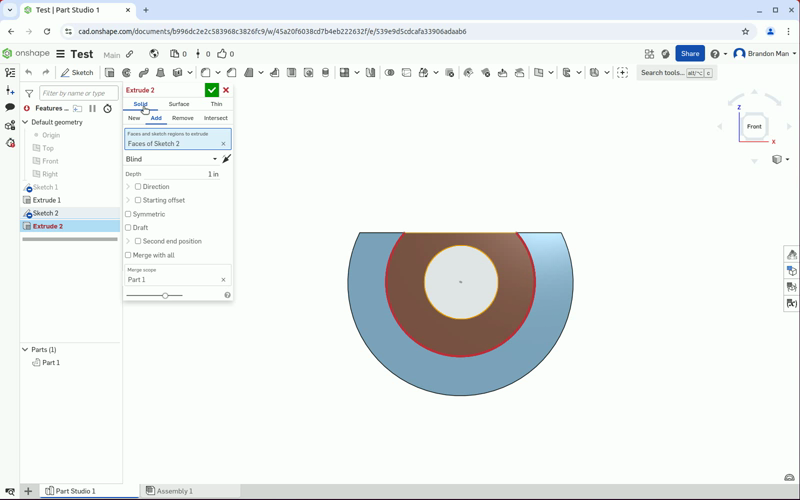
click(143, 106)
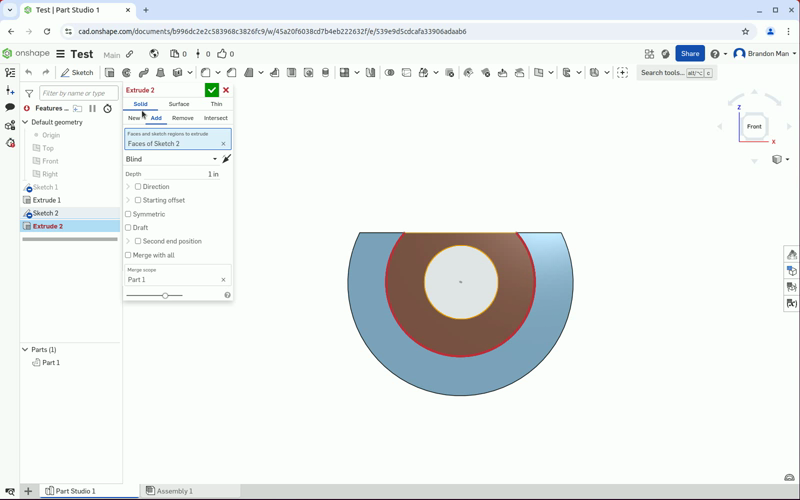
mouse_move(137, 120)
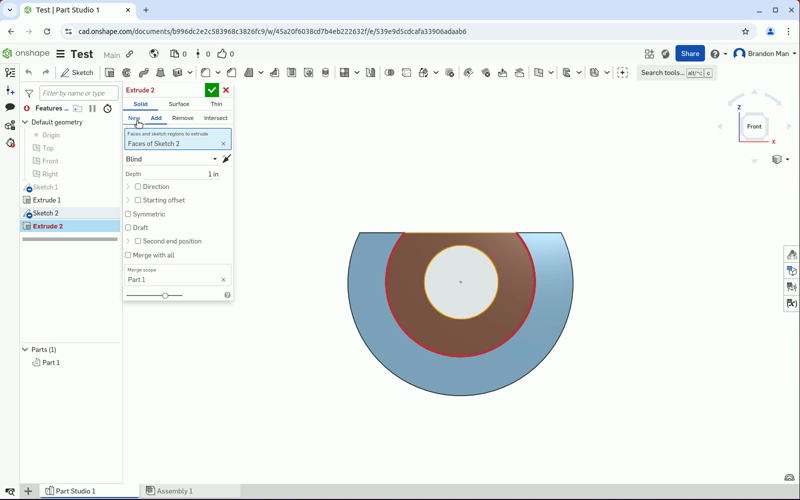
click(137, 120)
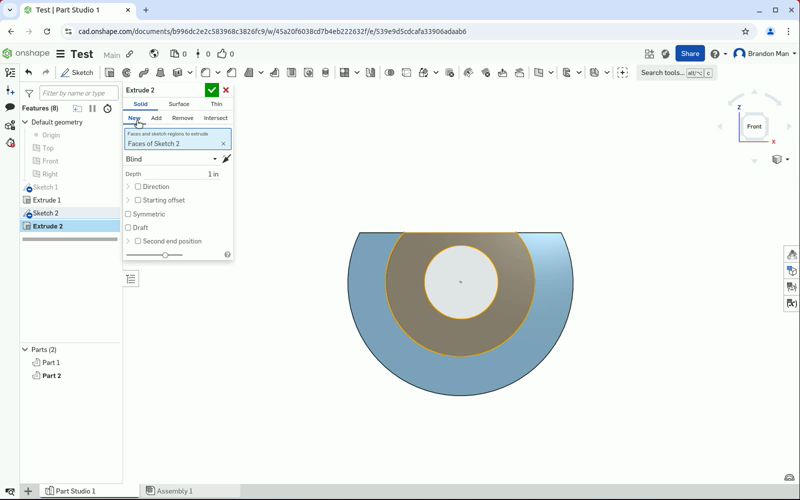
key(tab, 4)
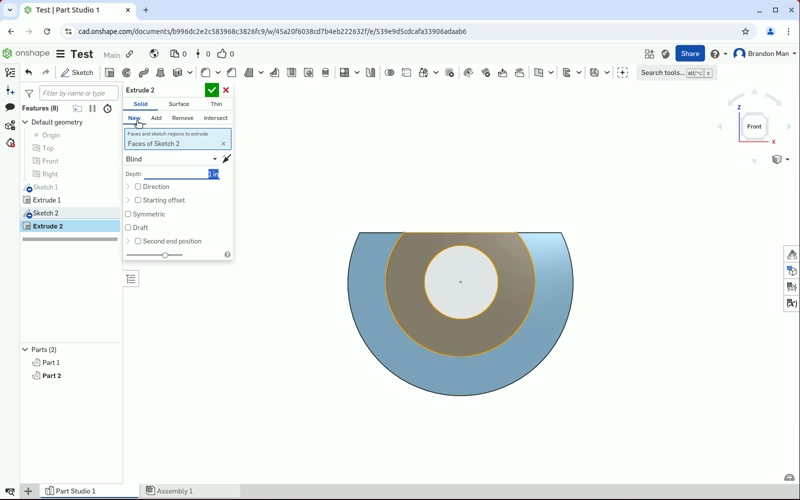
text(10.351)
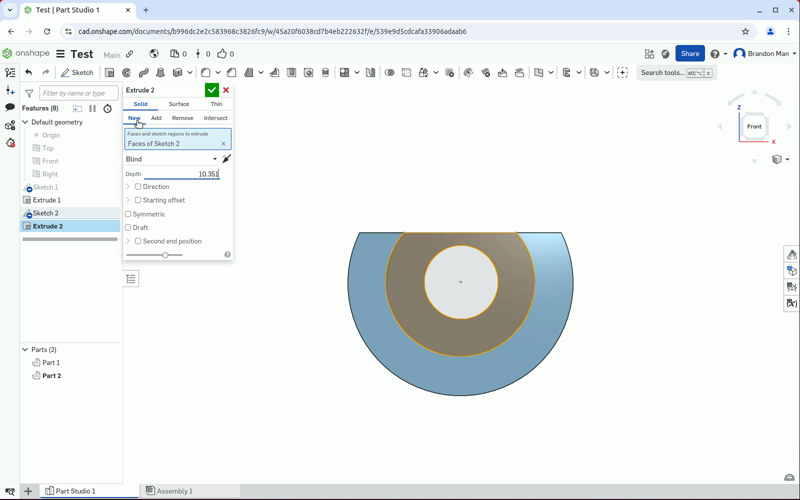
key(enter)
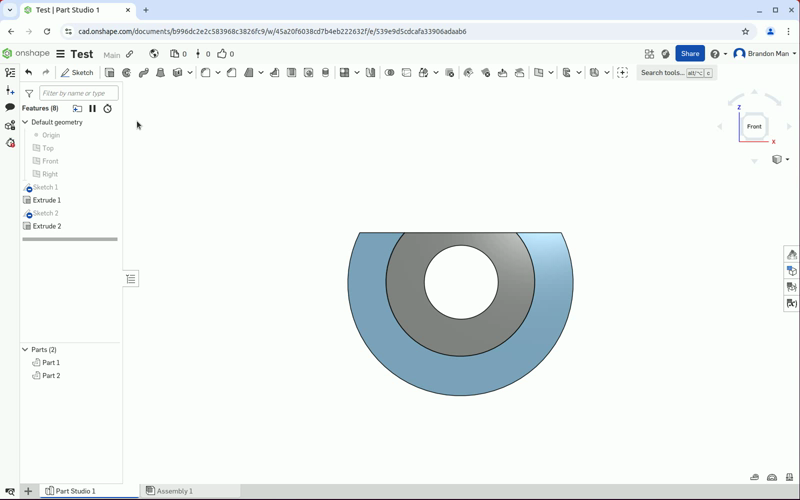
key(shift+h)
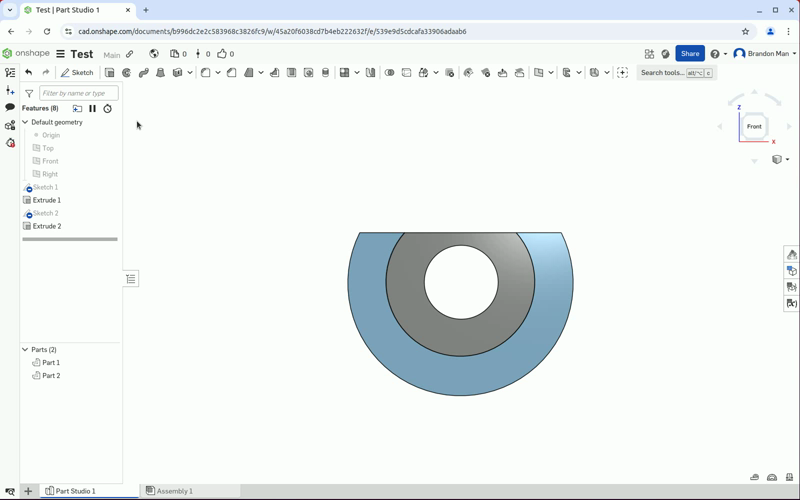
key(shift+h)
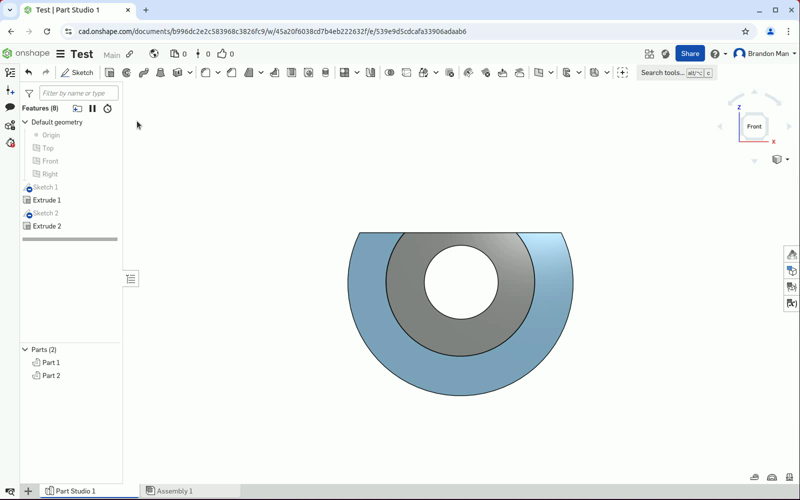
mouse_move(73, 189)
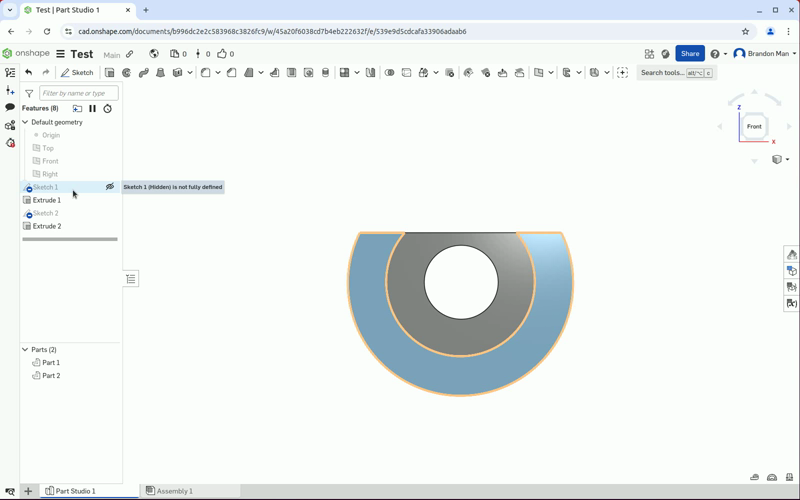
click(73, 189)
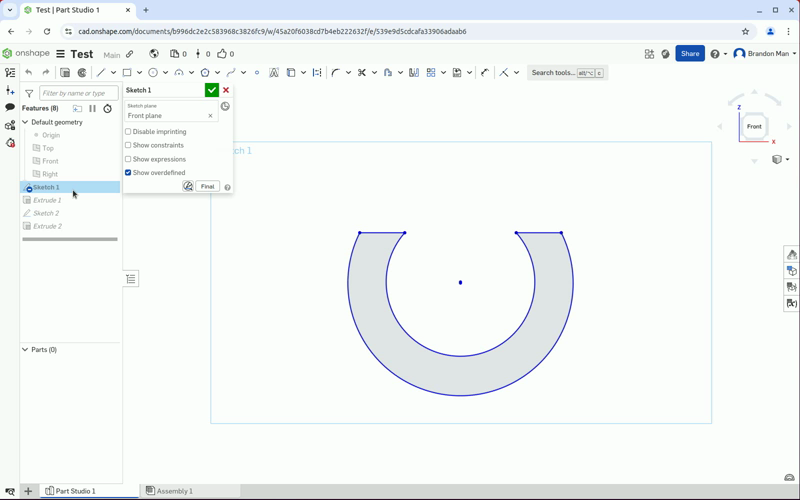
mouse_move(229, 92)
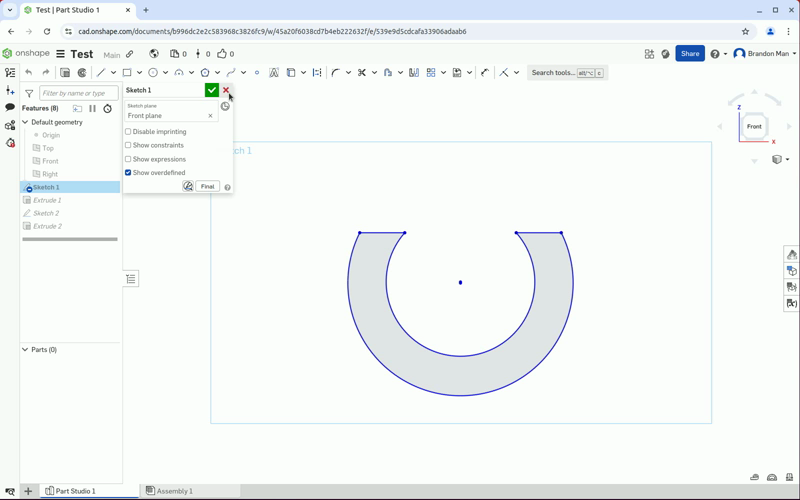
click(229, 92)
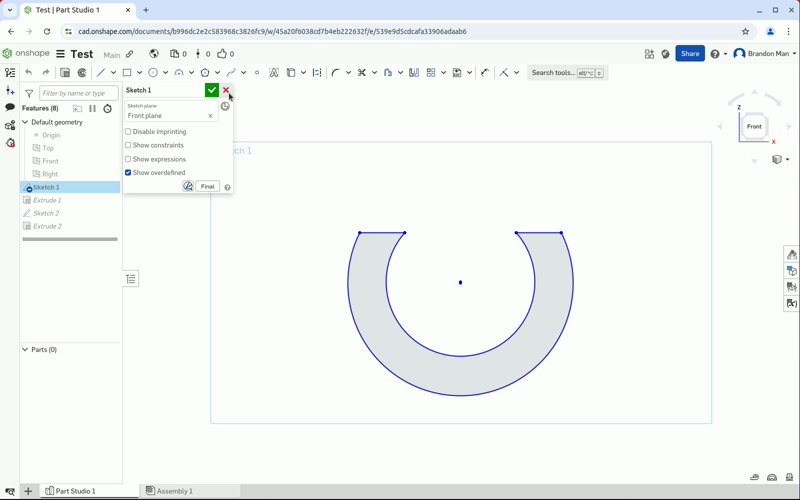
key(shift+s)
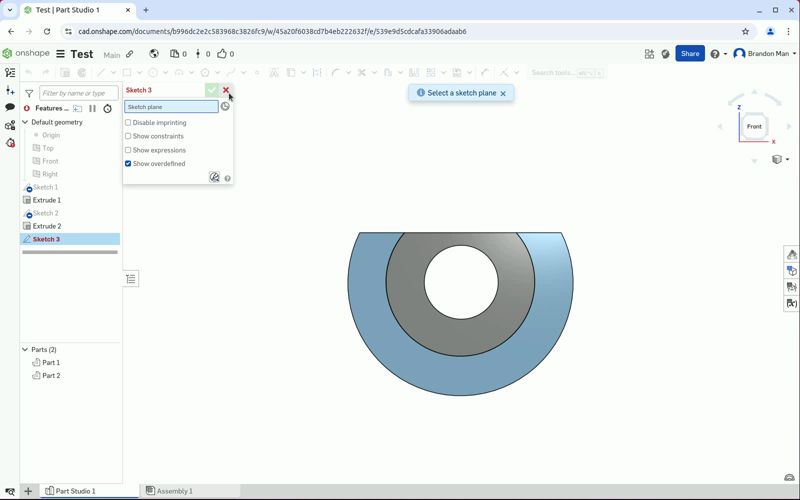
mouse_move(73, 163)
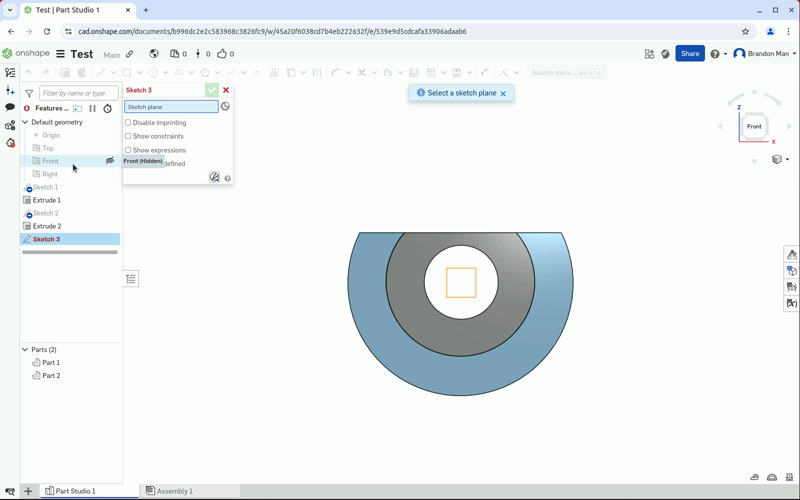
click(73, 163)
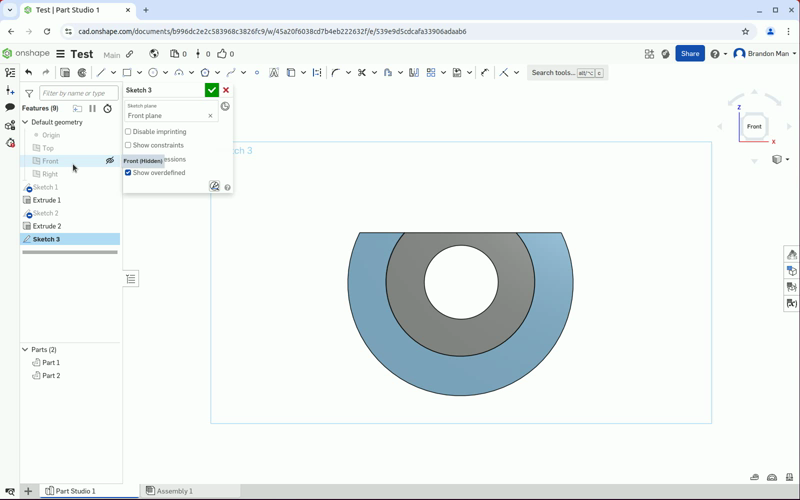
mouse_move(73, 352)
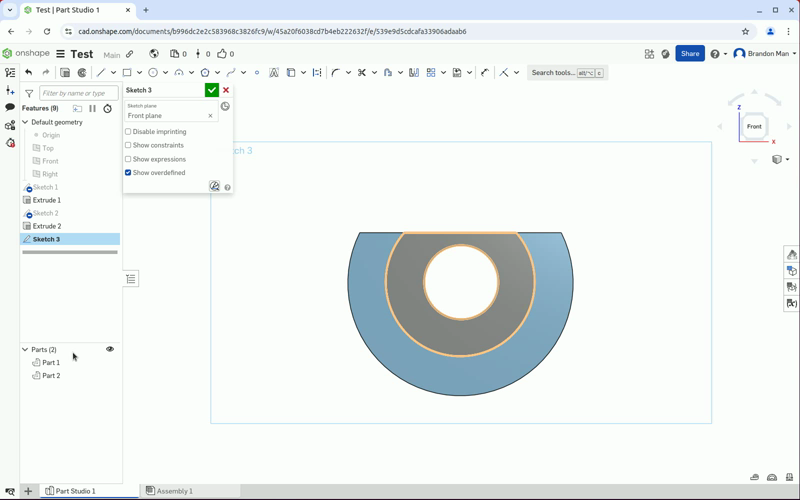
key(y)
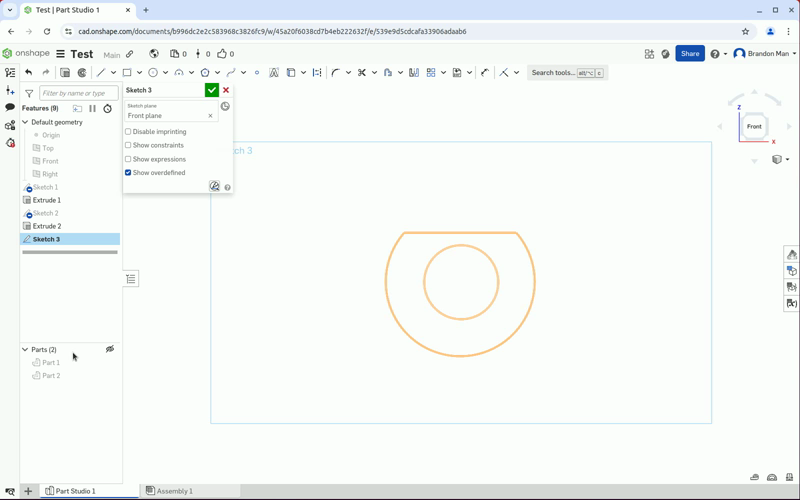
key(a)
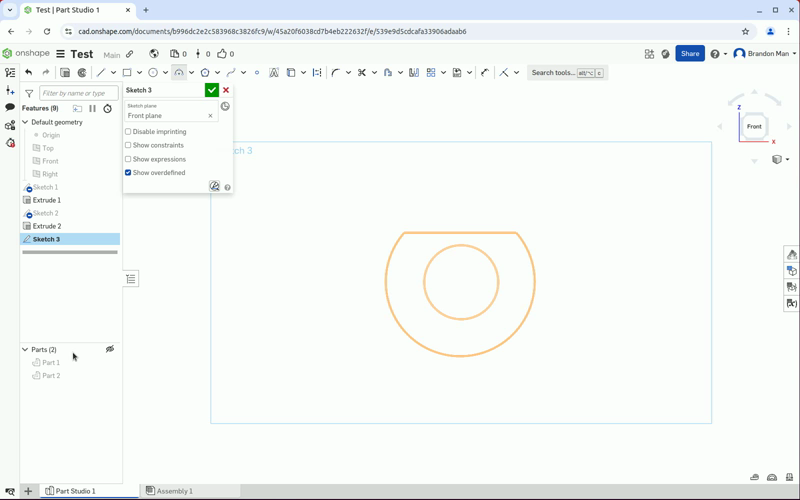
key_down(shift)
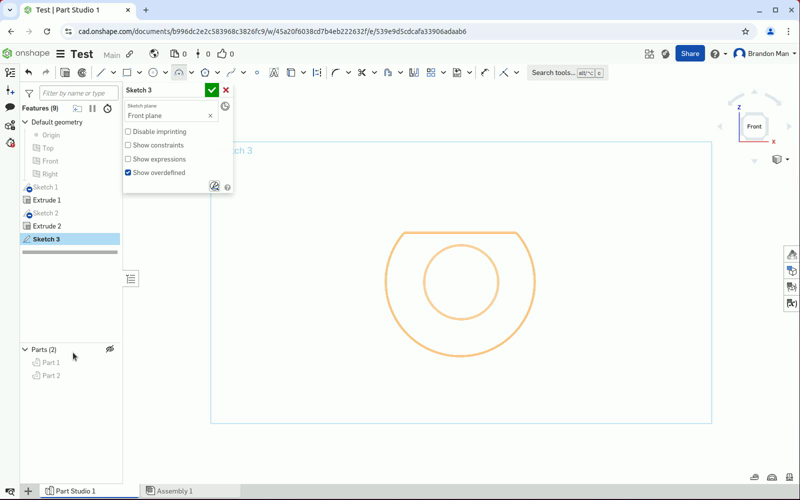
mouse_move(404, 232)
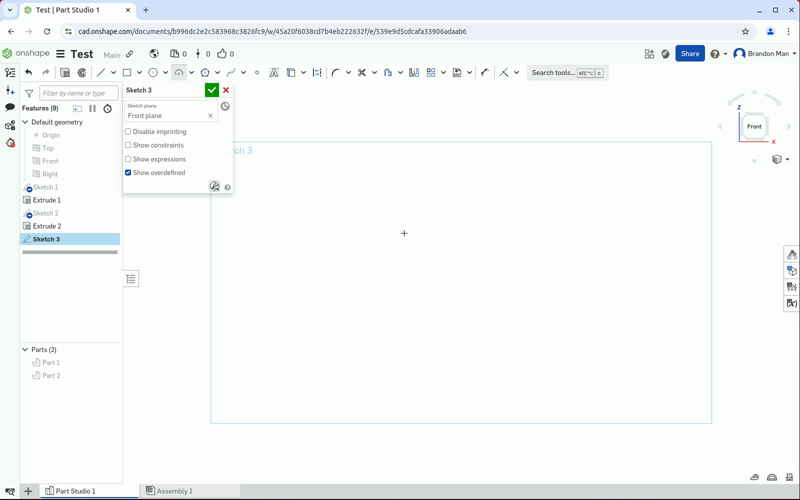
click(404, 232)
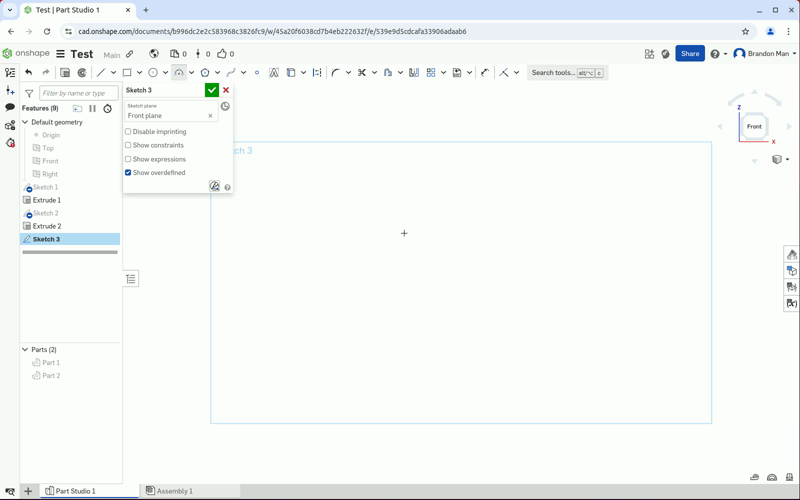
key_up(shift)
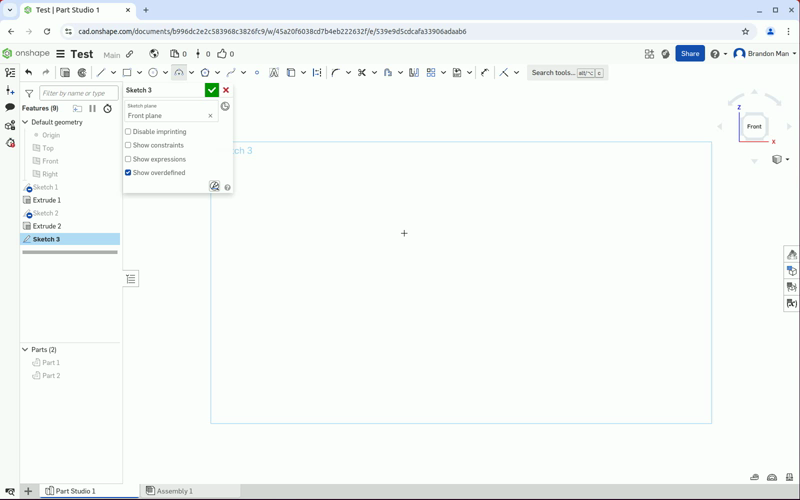
key_down(shift)
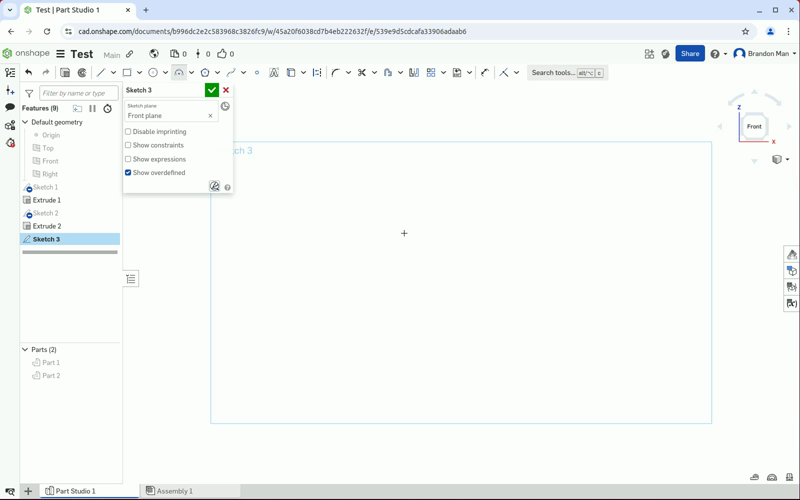
mouse_move(516, 232)
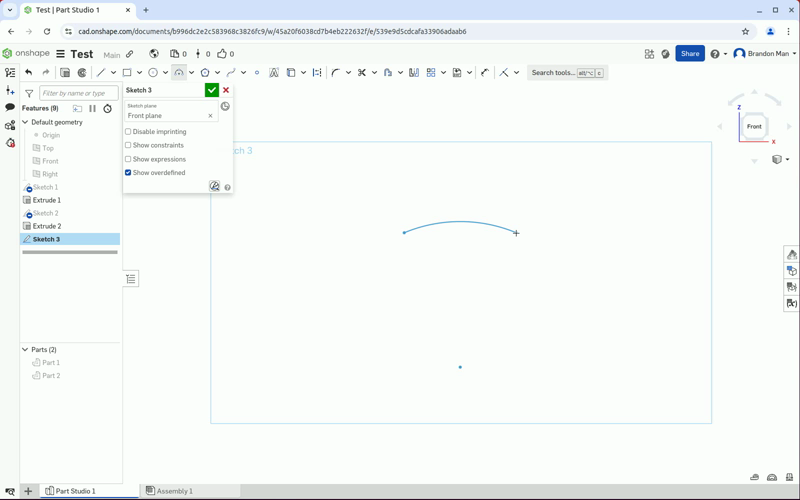
click(516, 232)
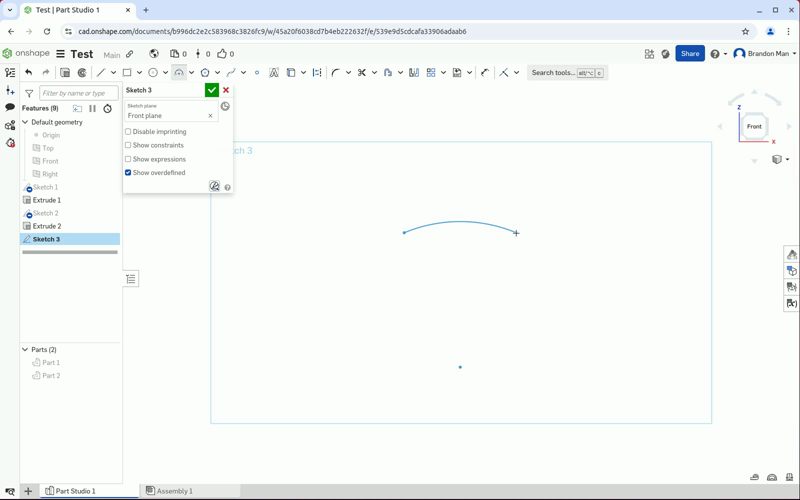
mouse_move(460, 356)
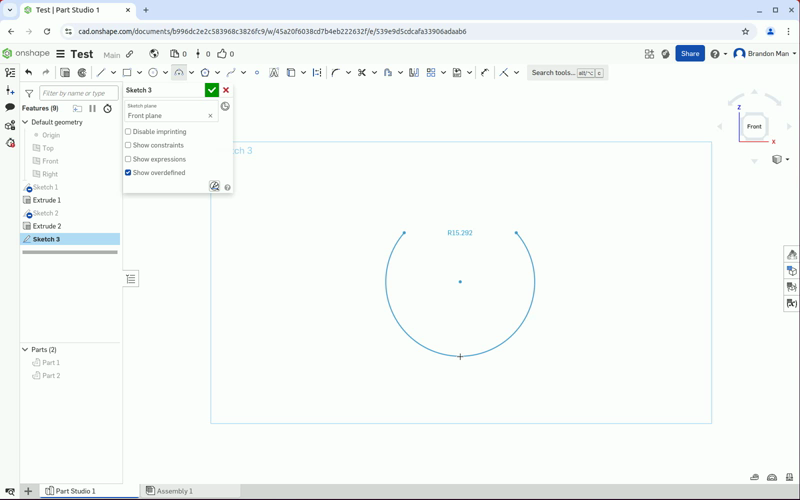
click(460, 356)
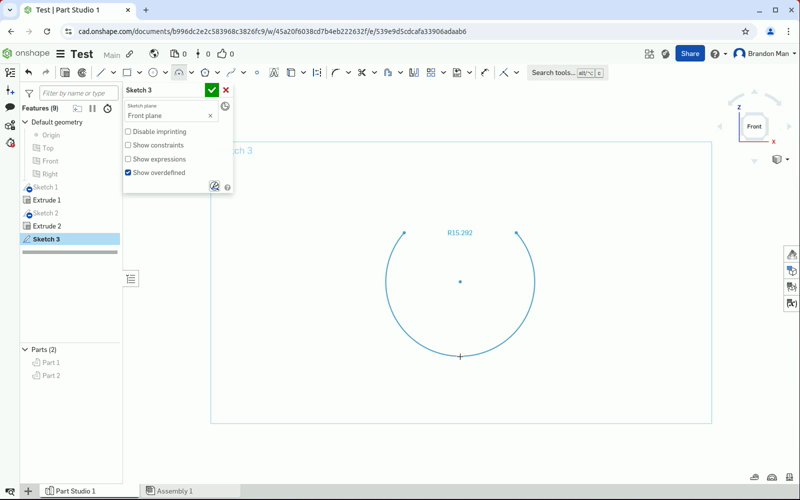
key_up(shift)
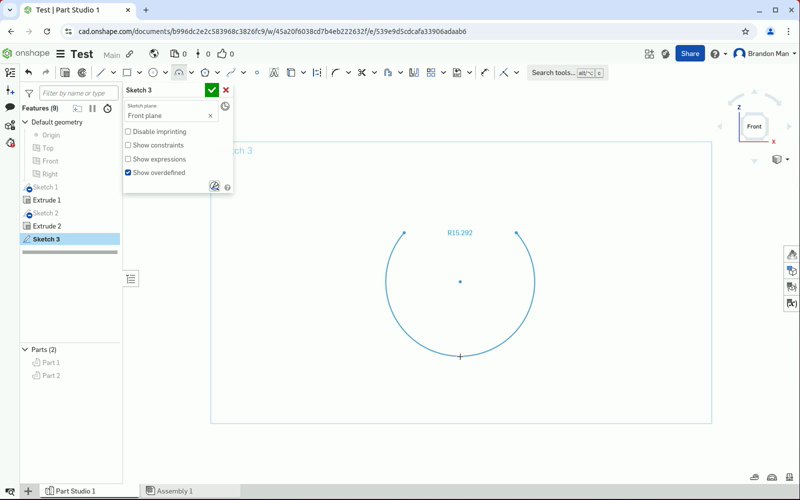
key(esc)
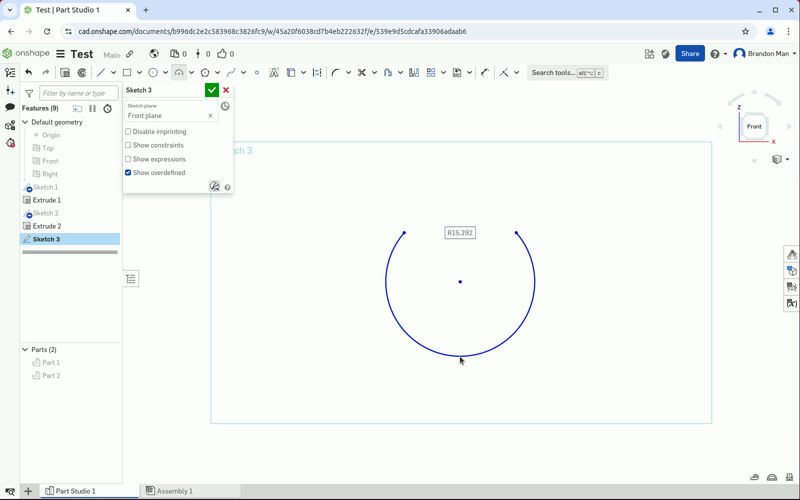
key(l)
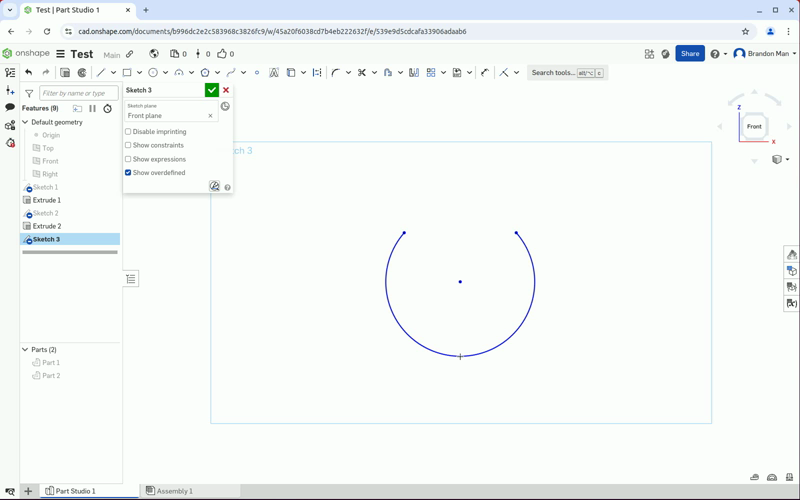
mouse_move(516, 232)
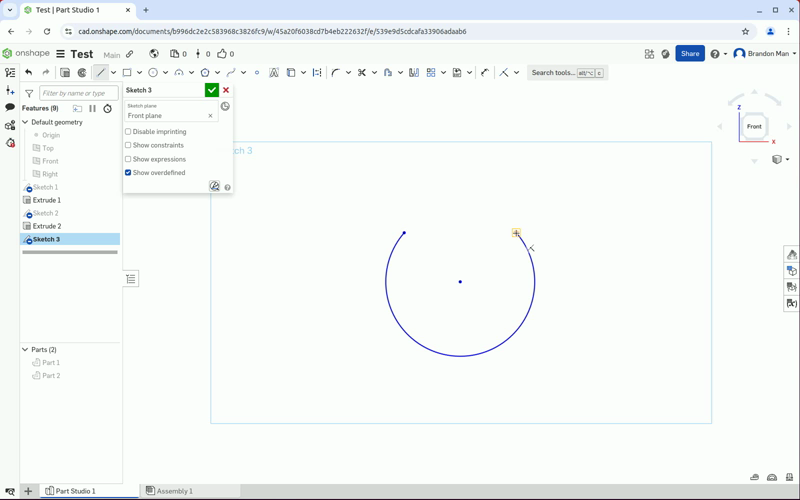
click(516, 232)
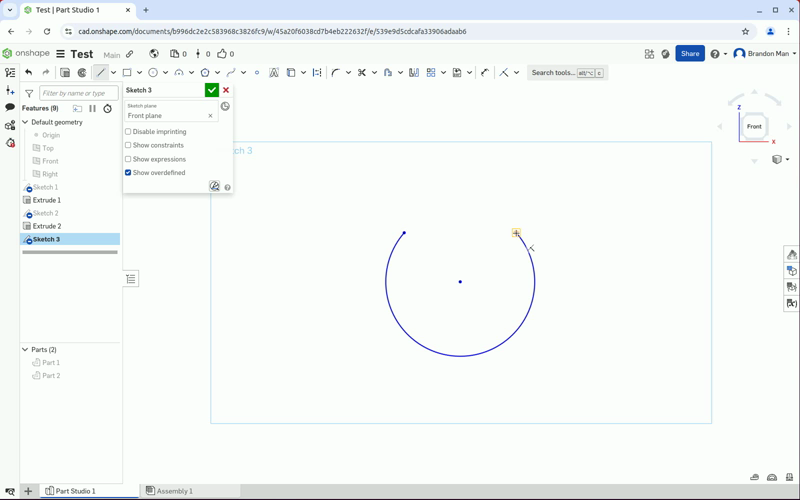
key_down(shift)
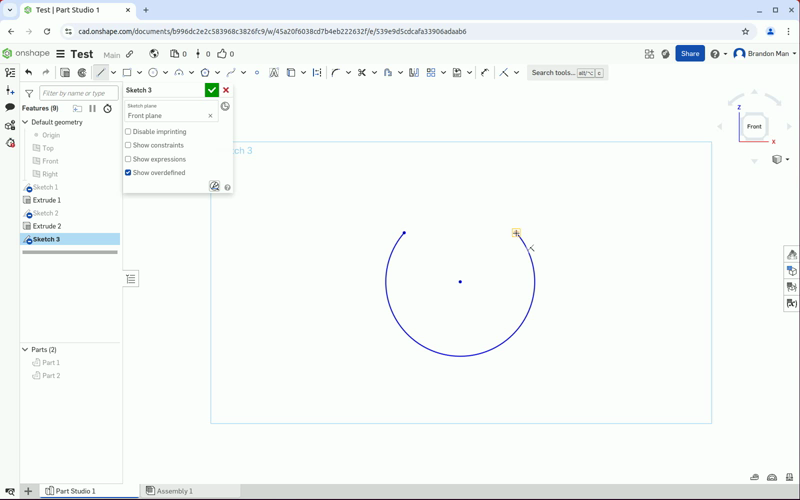
mouse_move(404, 232)
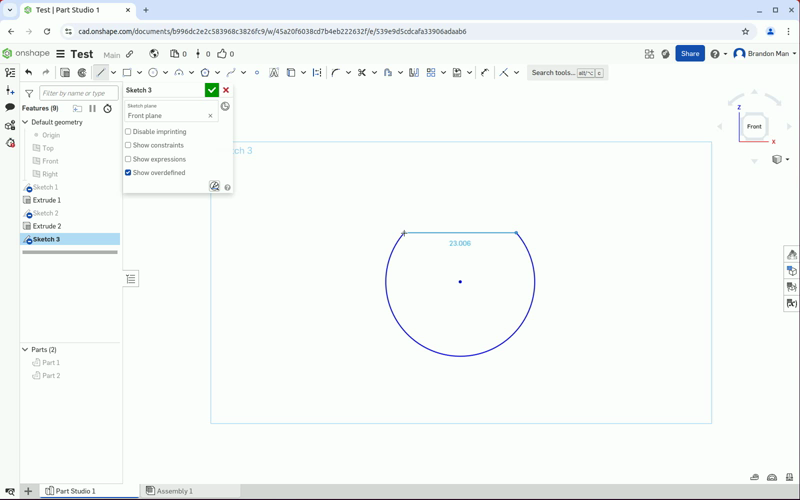
key_up(shift)
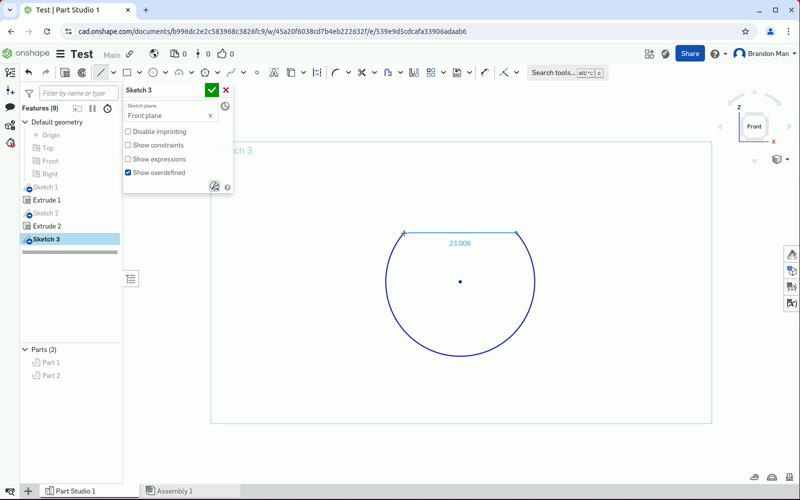
click(404, 232)
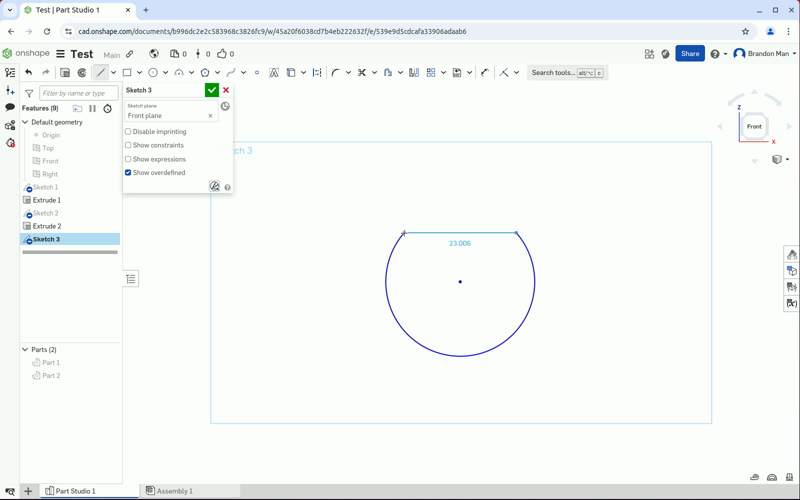
key(esc)
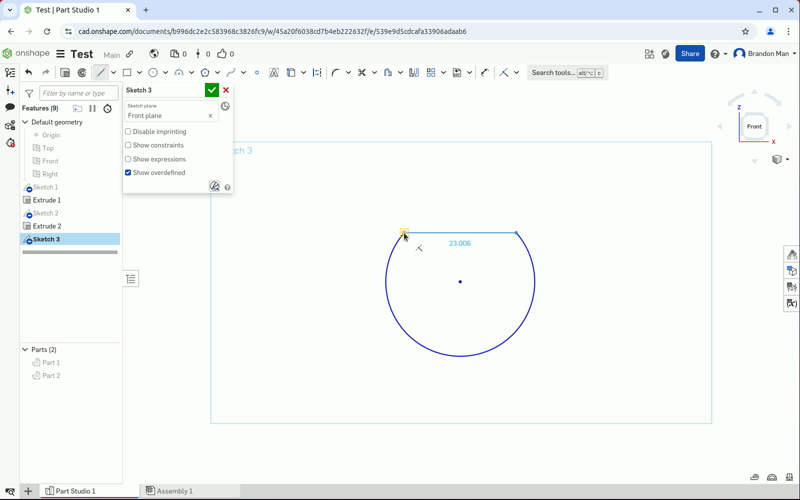
key(c)
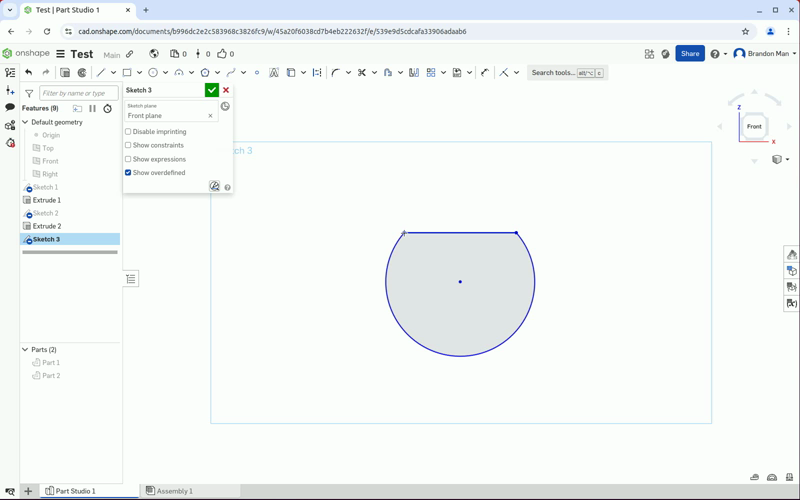
key_down(shift)
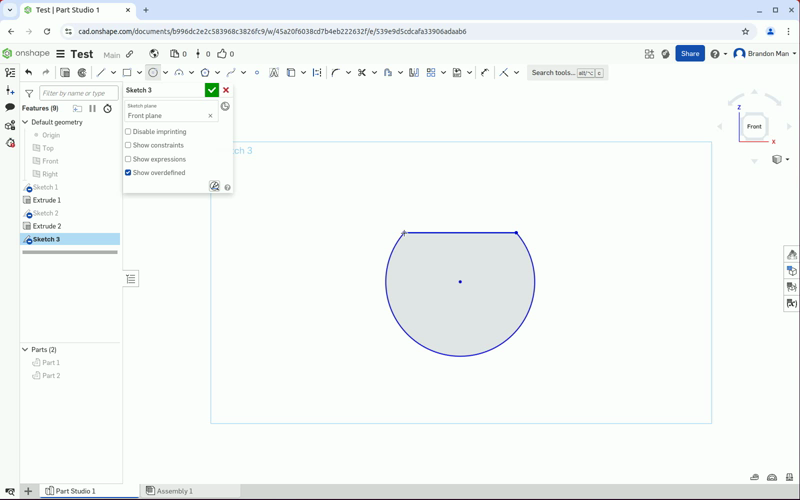
mouse_move(461, 282)
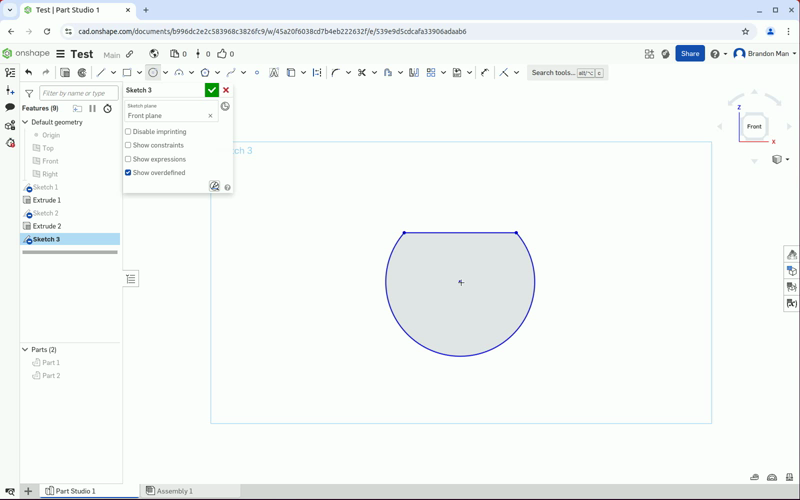
scroll(6)
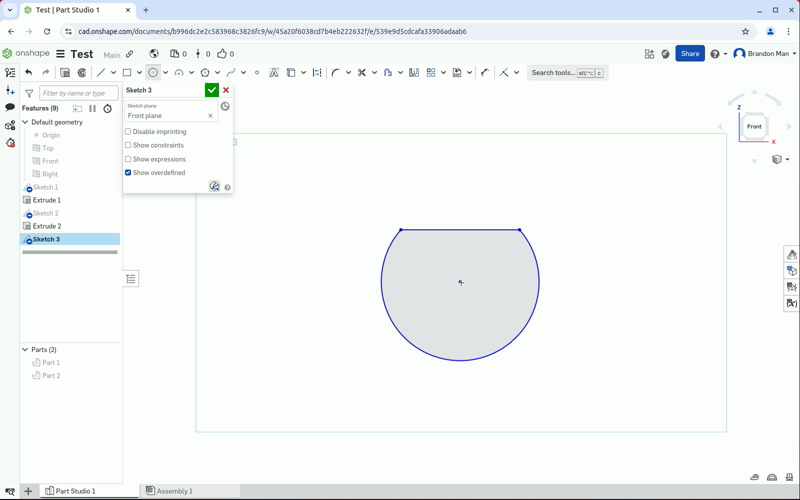
scroll(6)
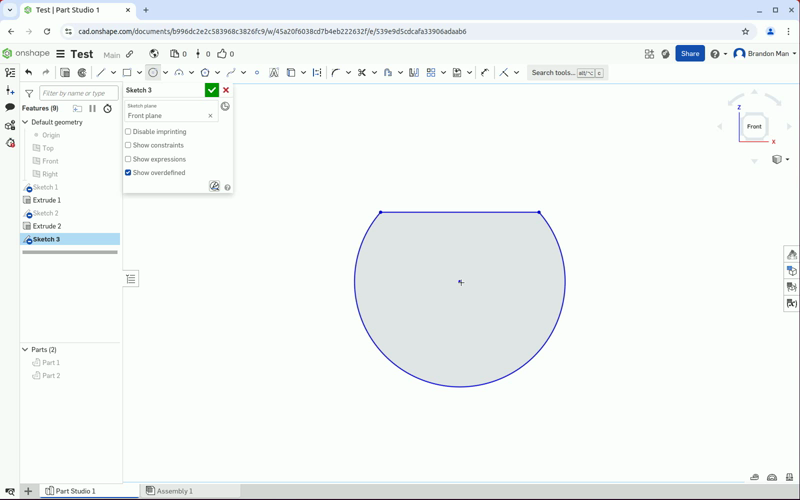
scroll(6)
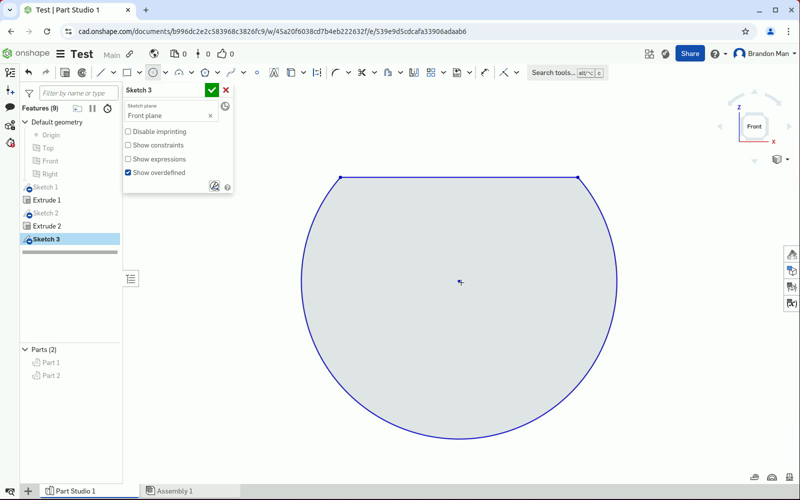
scroll(6)
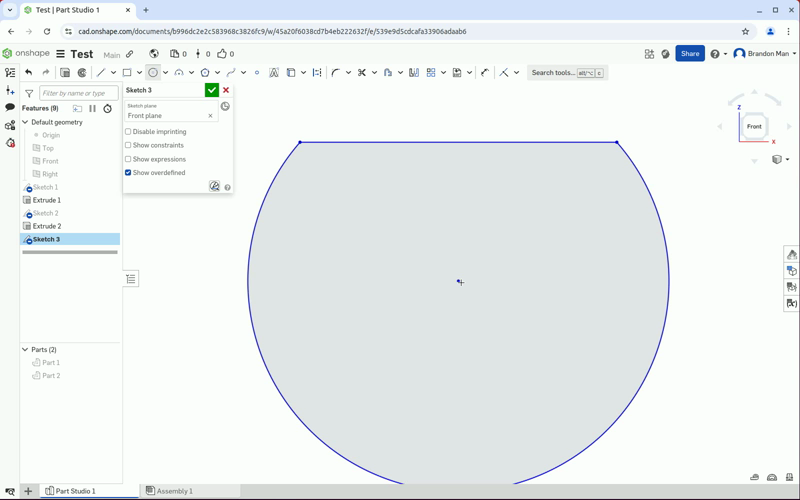
scroll(6)
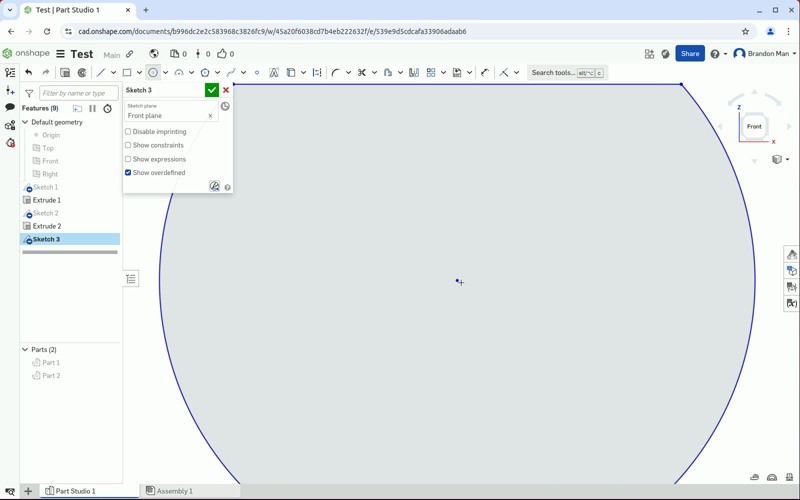
scroll(6)
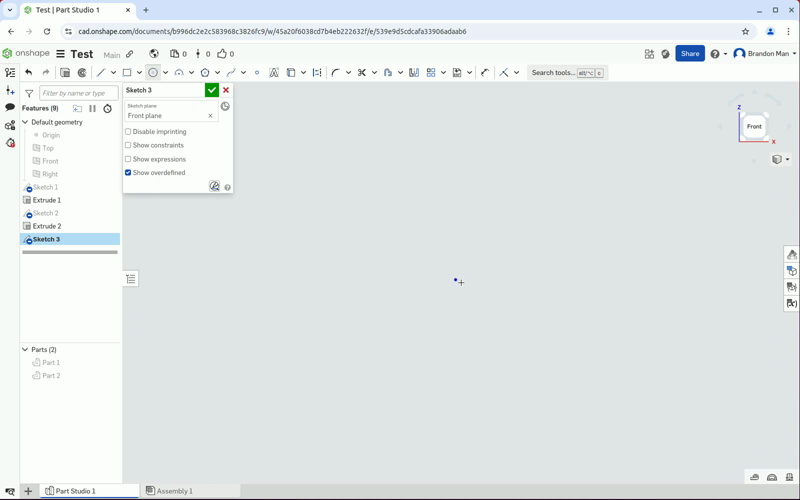
scroll(6)
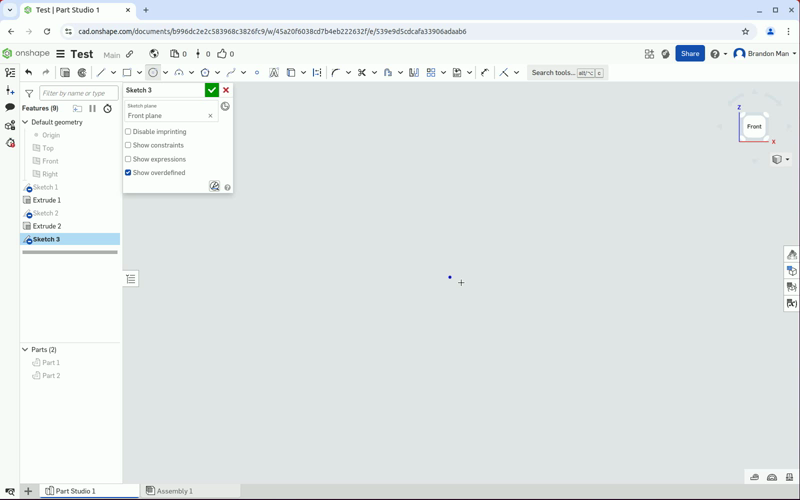
click(461, 282)
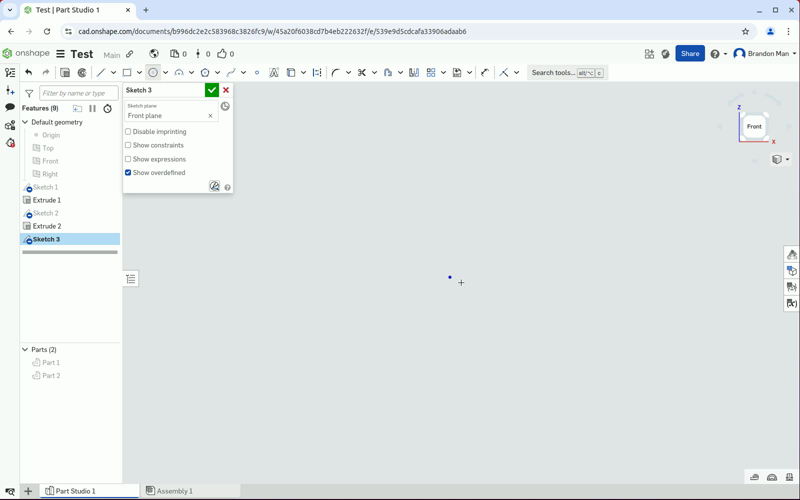
scroll(-6)
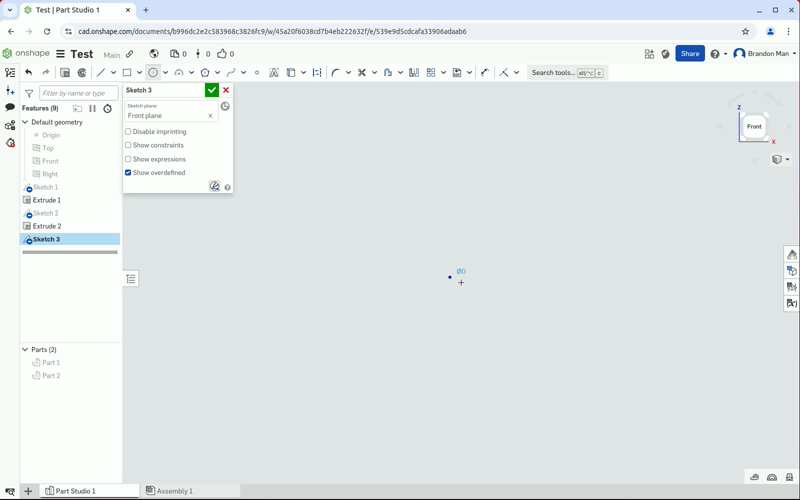
scroll(-6)
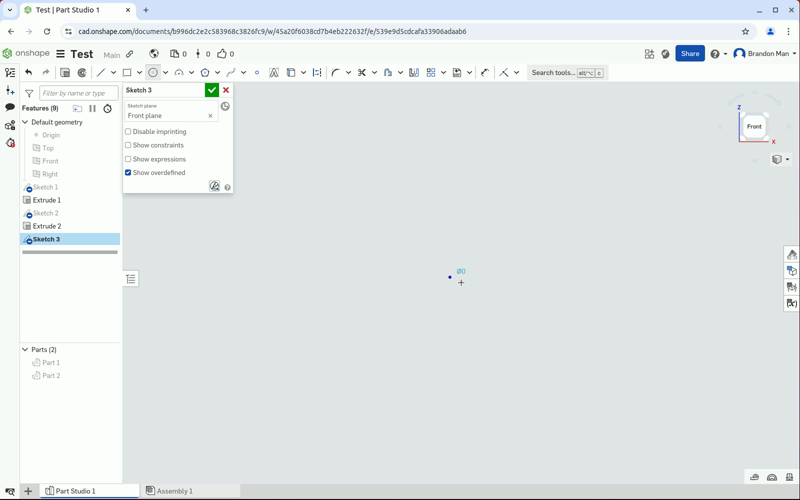
scroll(-6)
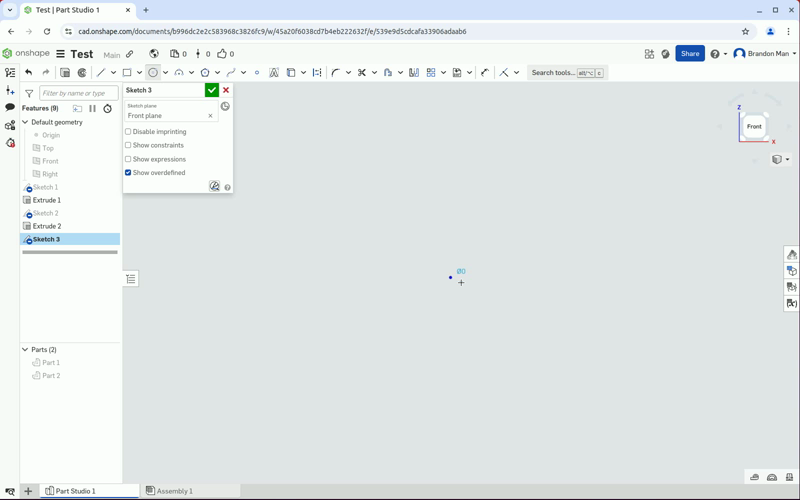
scroll(-6)
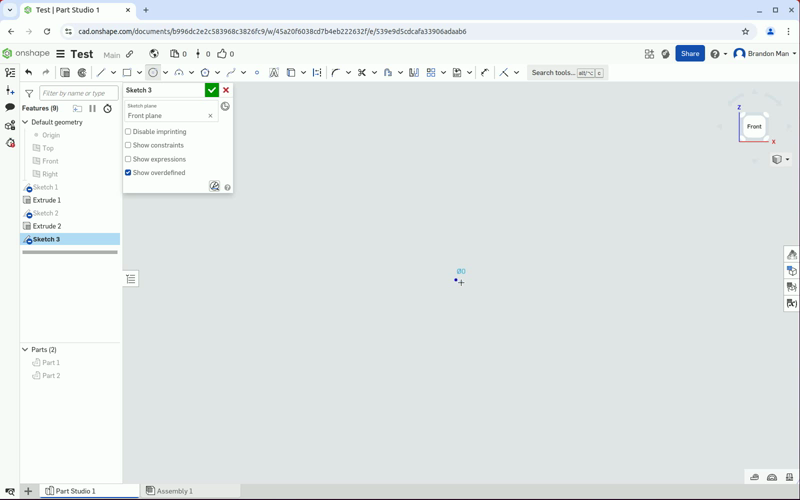
scroll(-6)
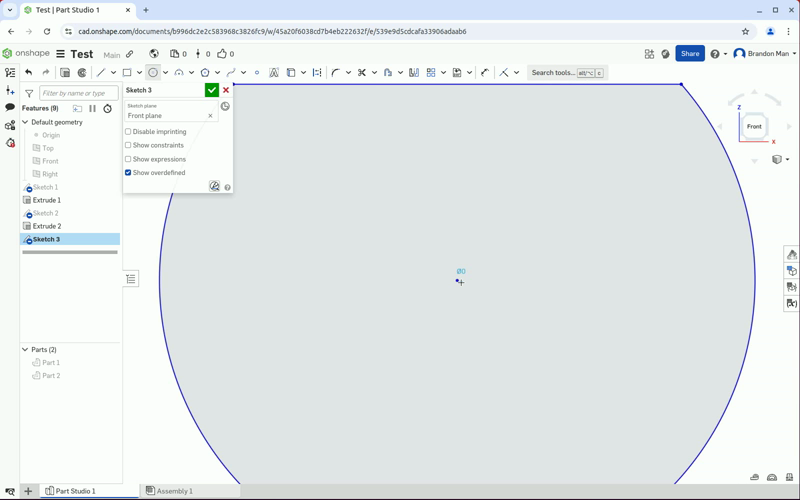
scroll(-6)
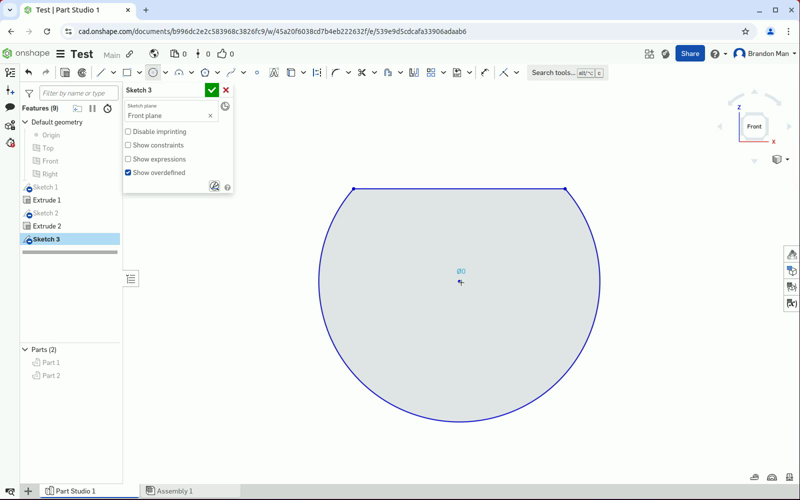
scroll(-6)
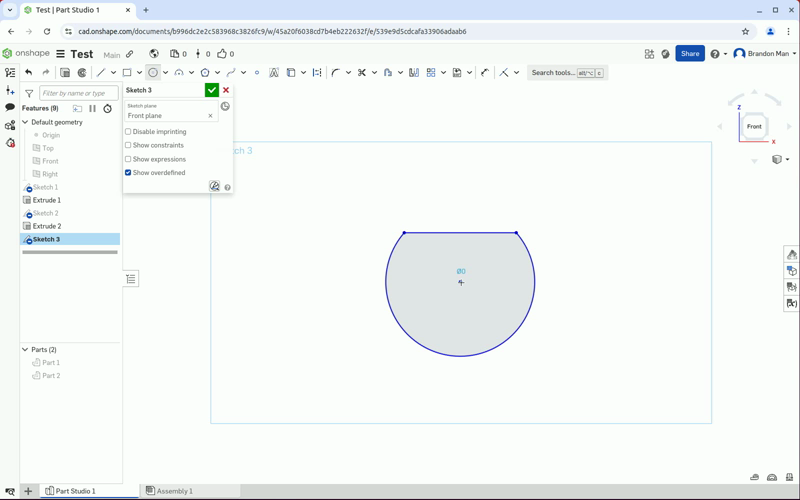
key_up(shift)
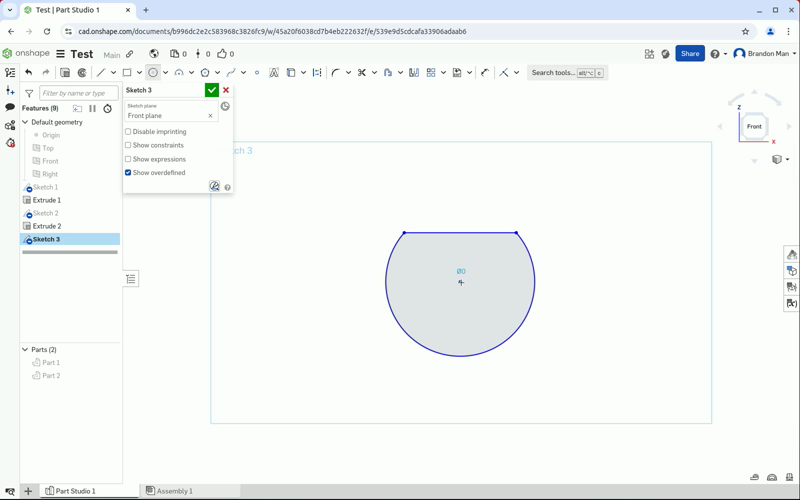
mouse_move(498, 282)
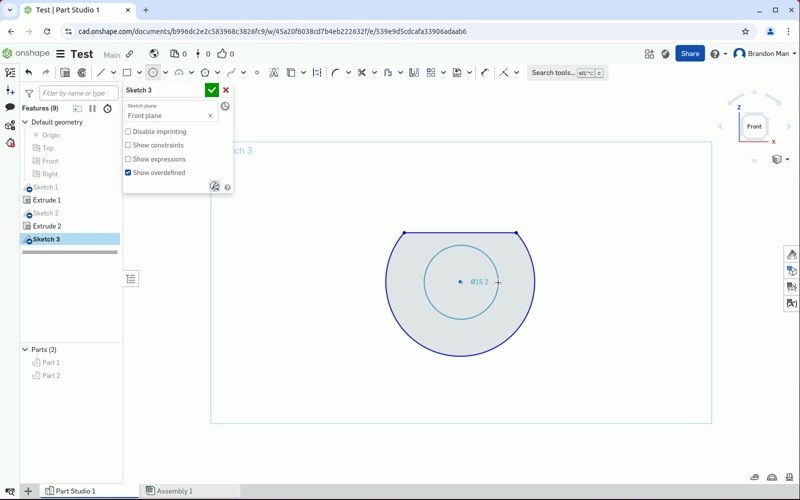
click(498, 282)
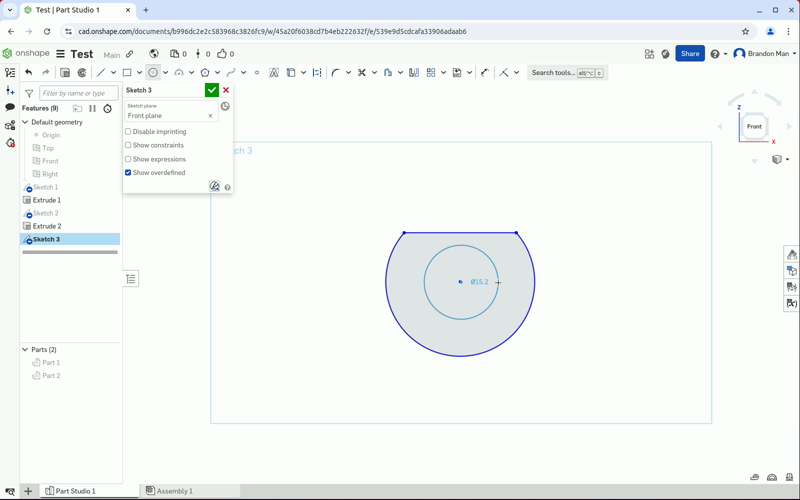
key(esc)
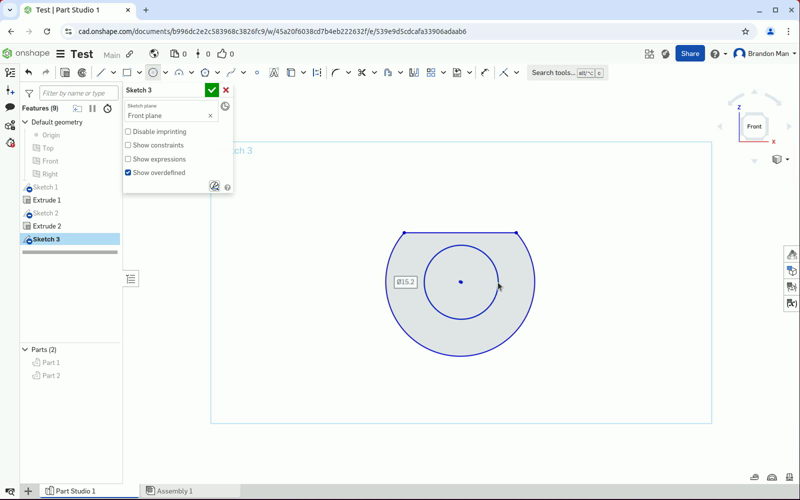
mouse_move(415, 277)
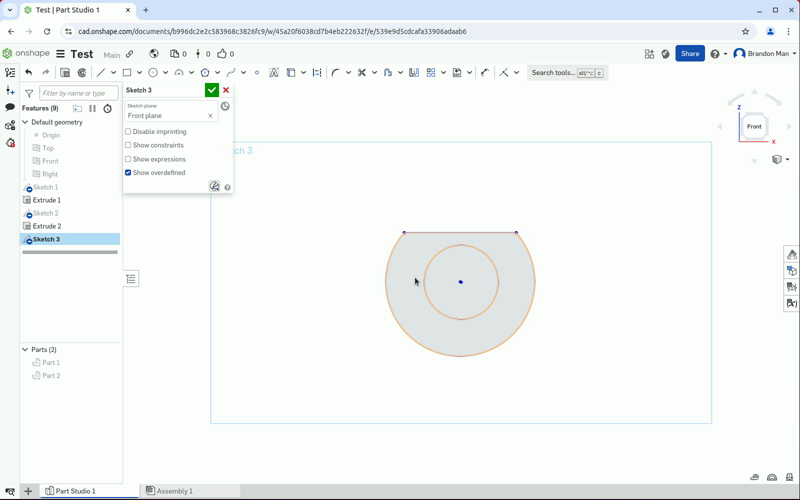
click(415, 277)
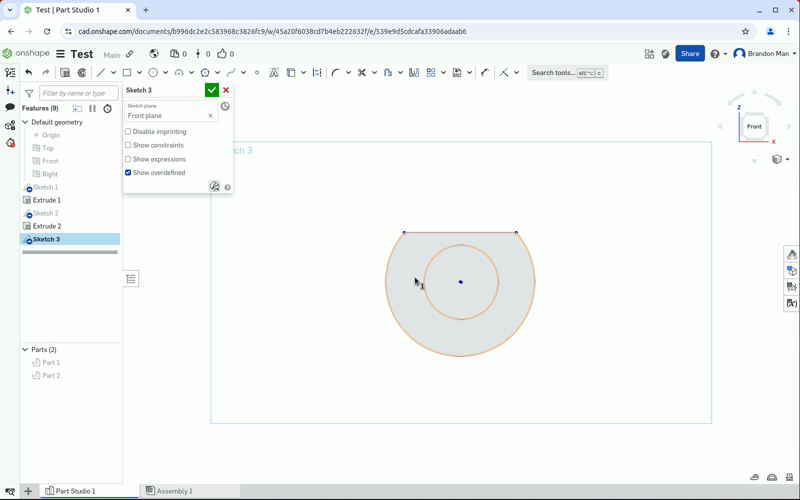
mouse_move(73, 352)
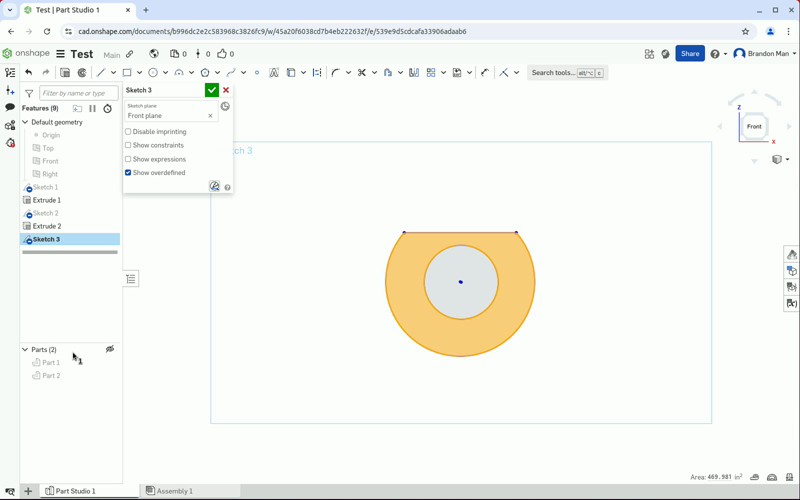
key(shift+y)
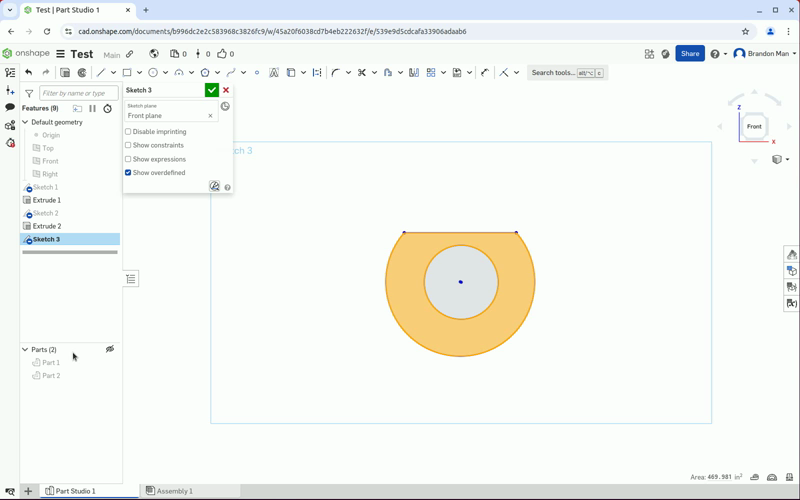
key(shift+e)
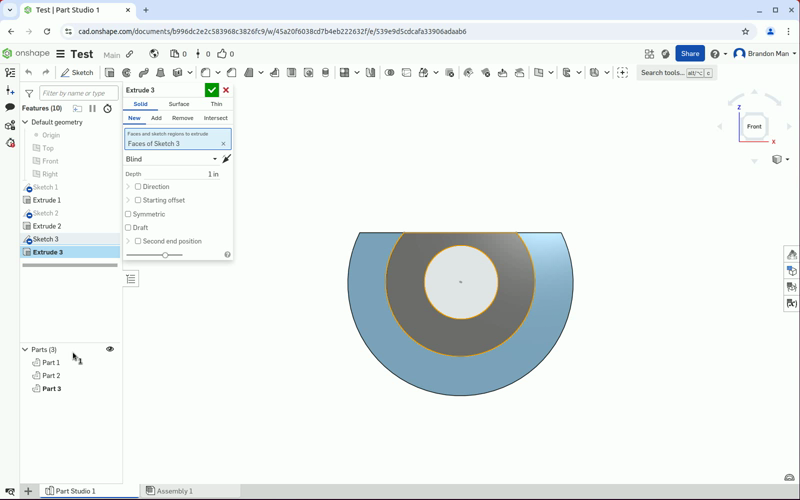
mouse_move(143, 106)
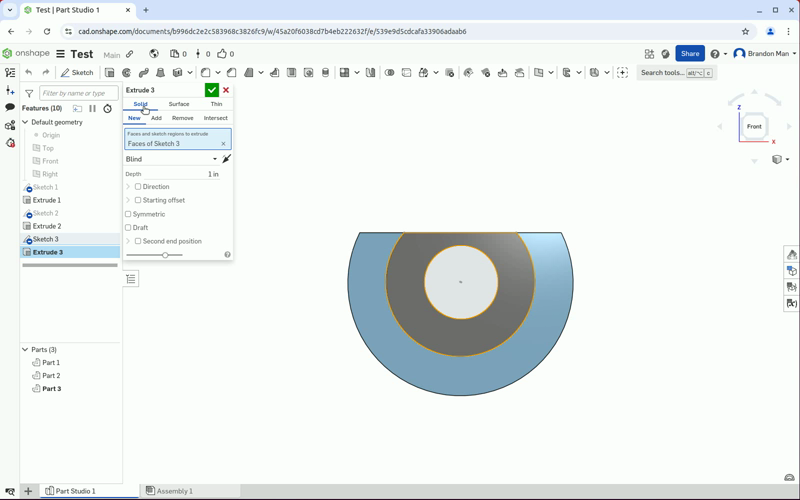
click(143, 106)
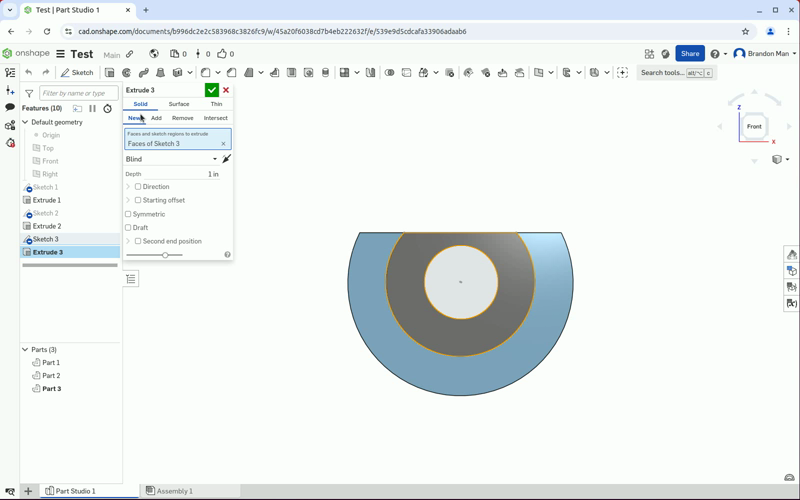
mouse_move(137, 120)
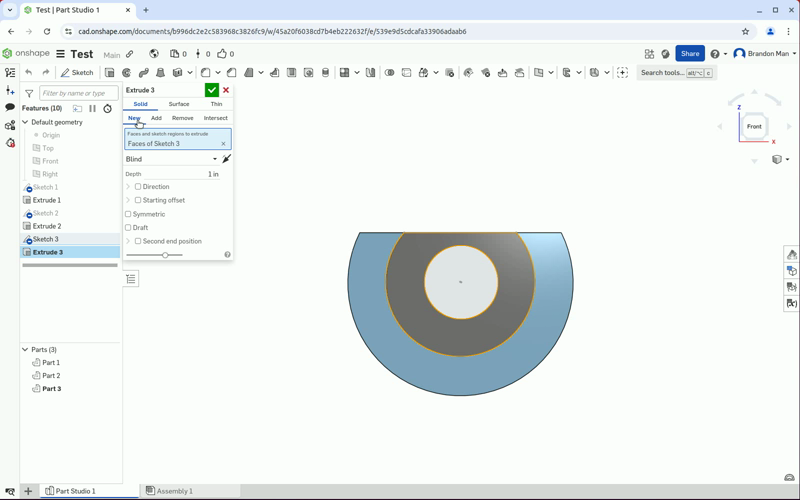
click(137, 120)
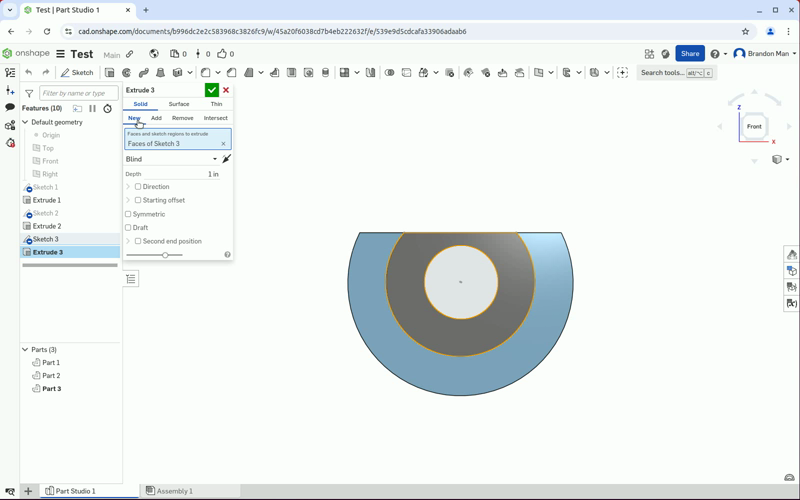
key(tab, 4)
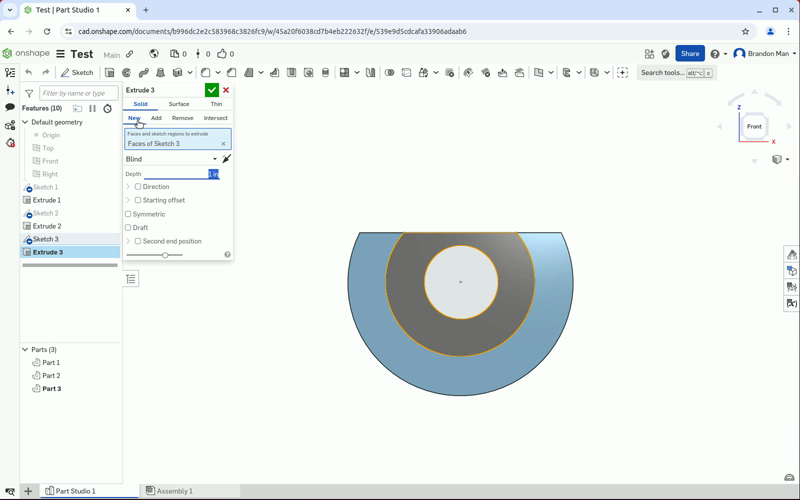
text(20.46)
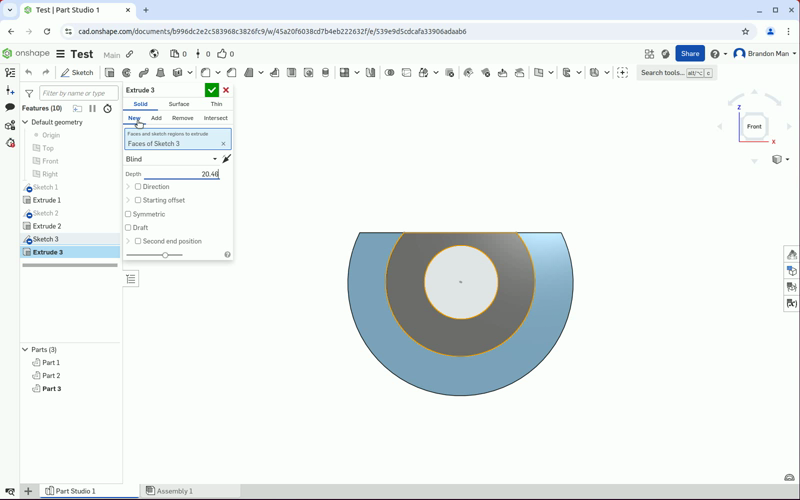
key(enter)
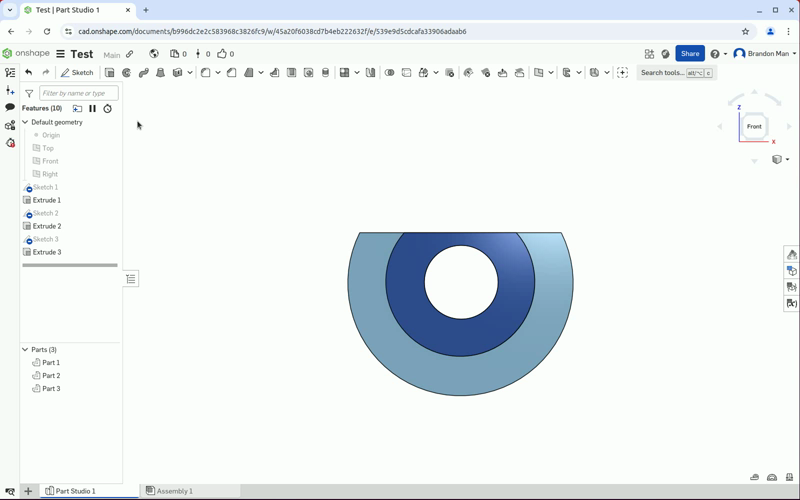
key(shift+h)
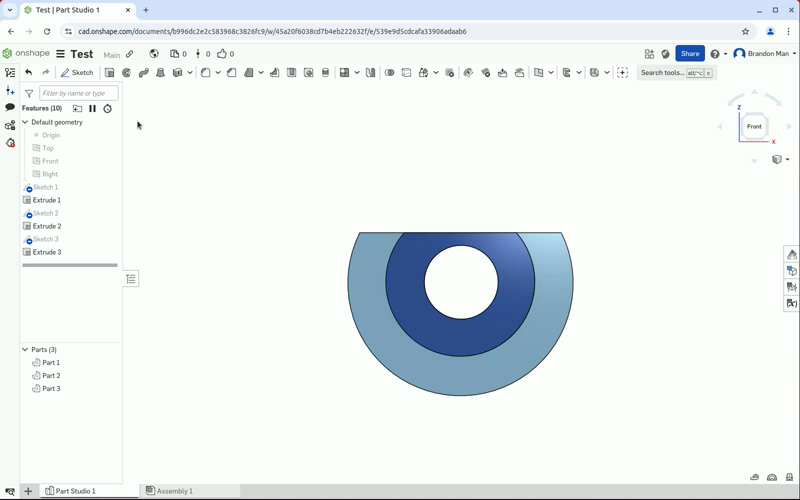
key(shift+h)
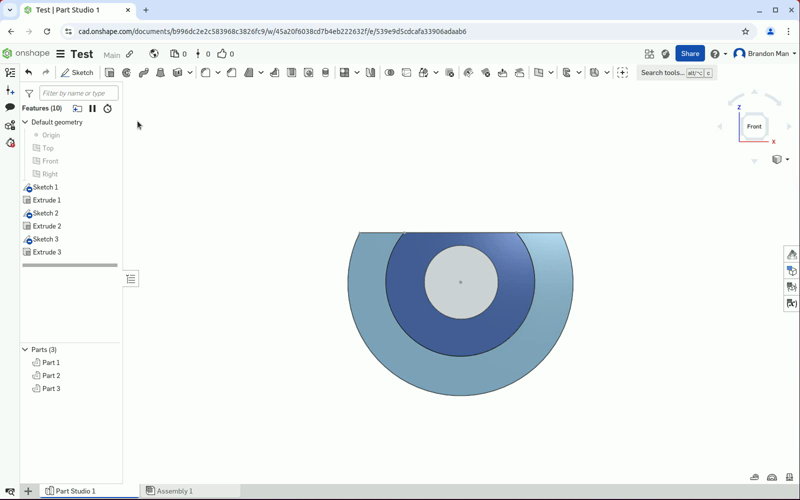
key(shift+7)
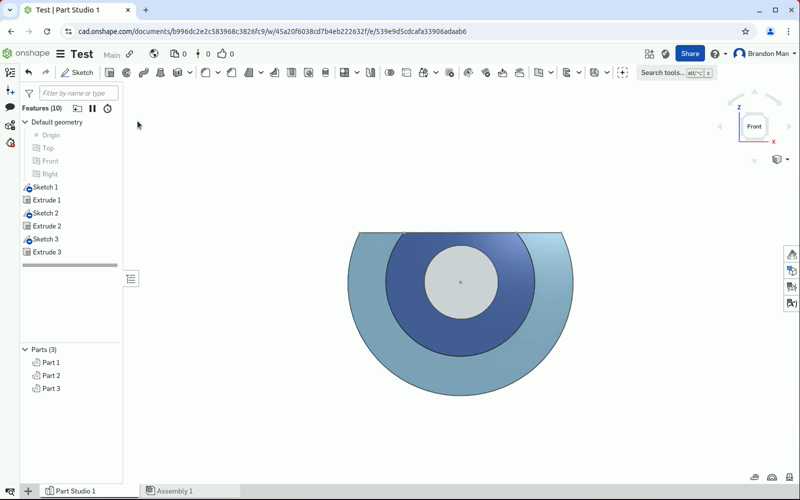
key(left, 2)
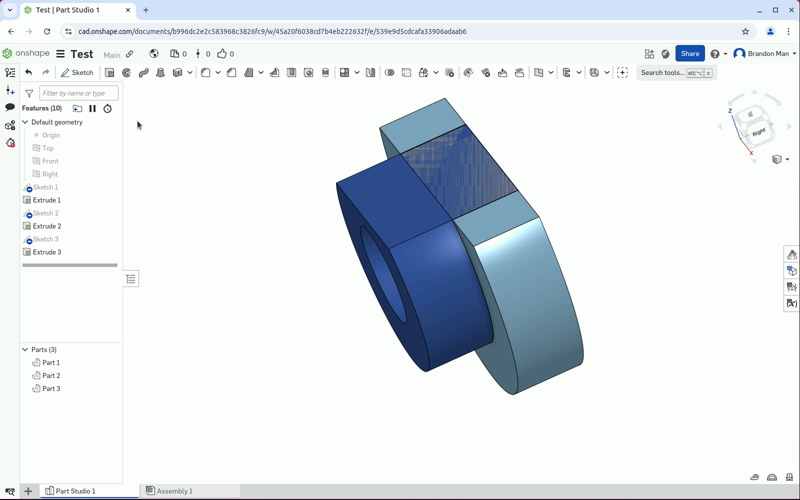
key(down, 2)
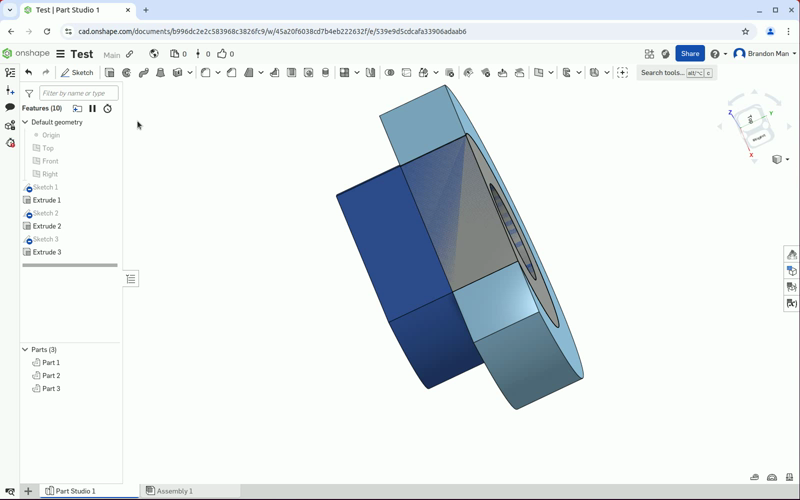
key(up, 2)
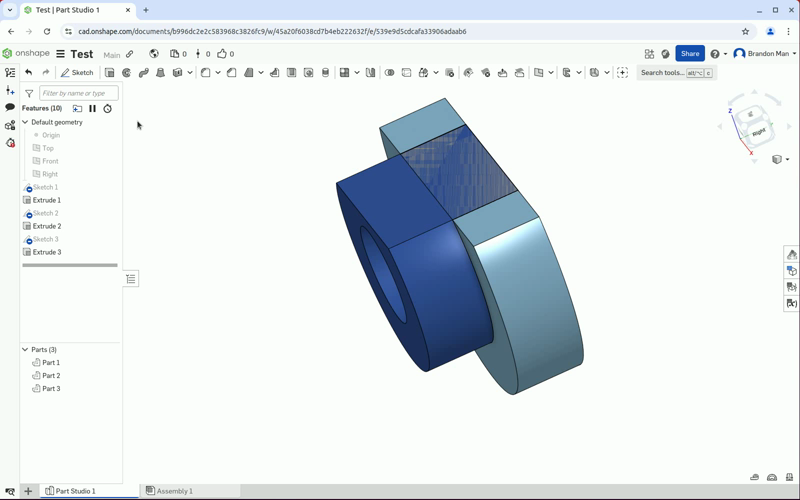
key(right, 2)
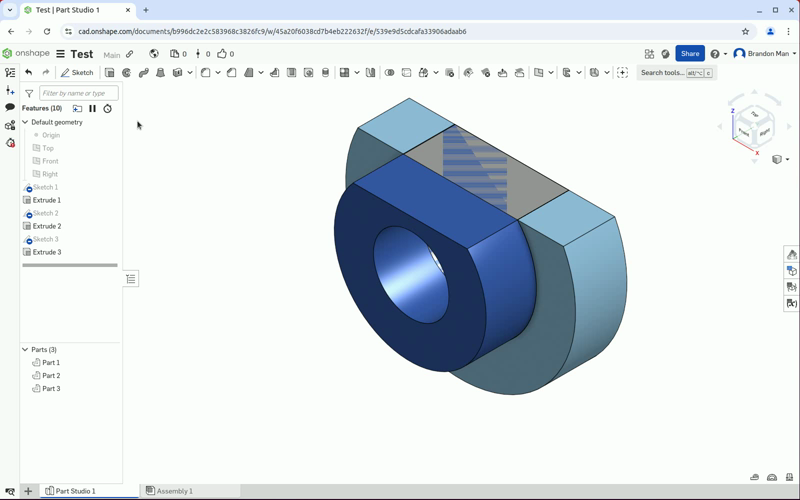
mouse_move(73, 189)
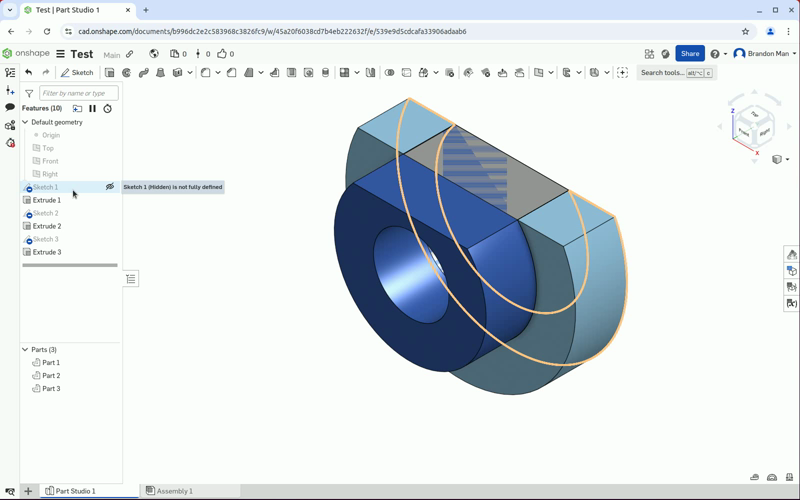
click(73, 189)